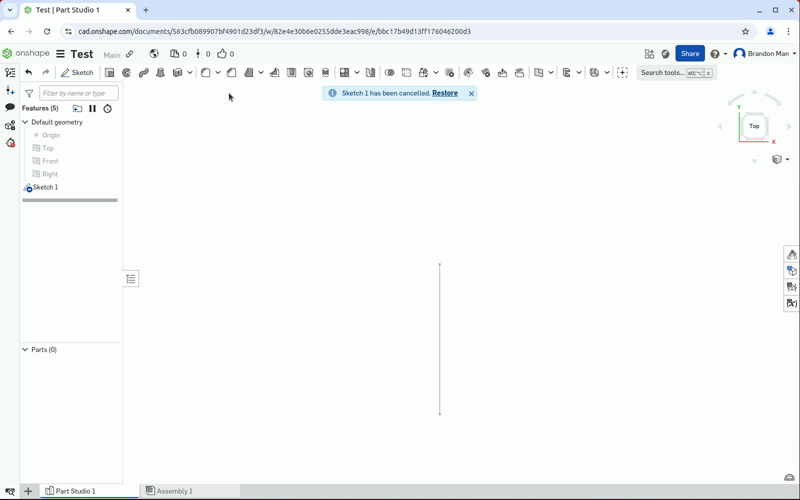
key(shift+h)
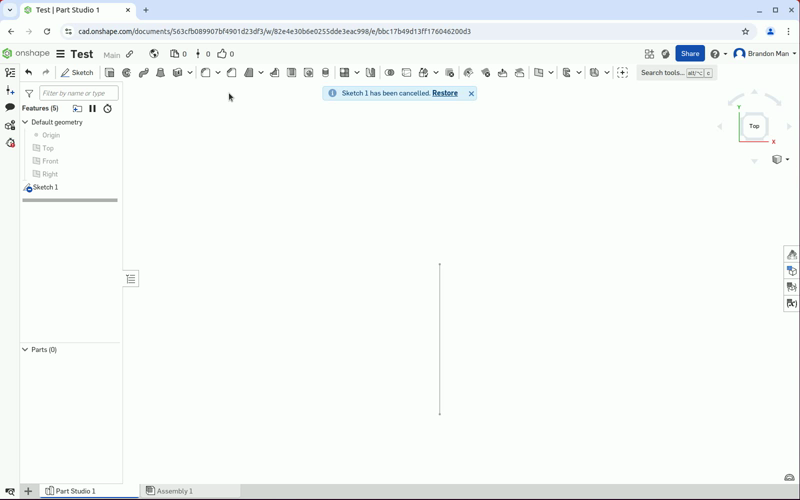
key(shift+s)
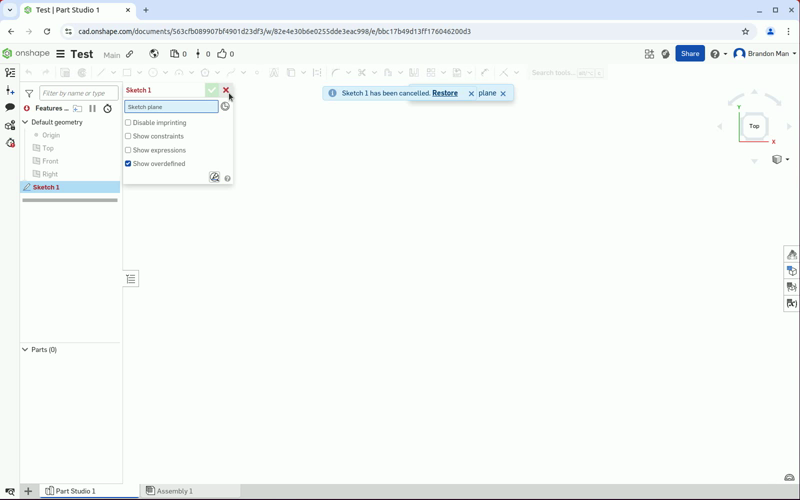
mouse_move(73, 150)
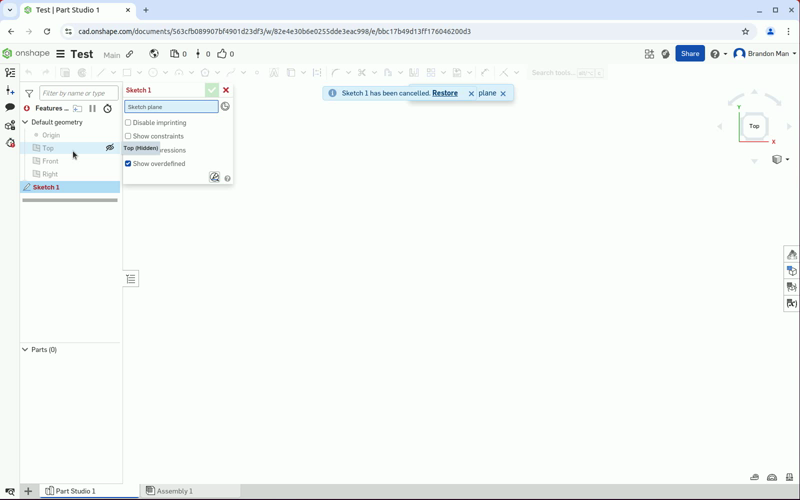
click(73, 150)
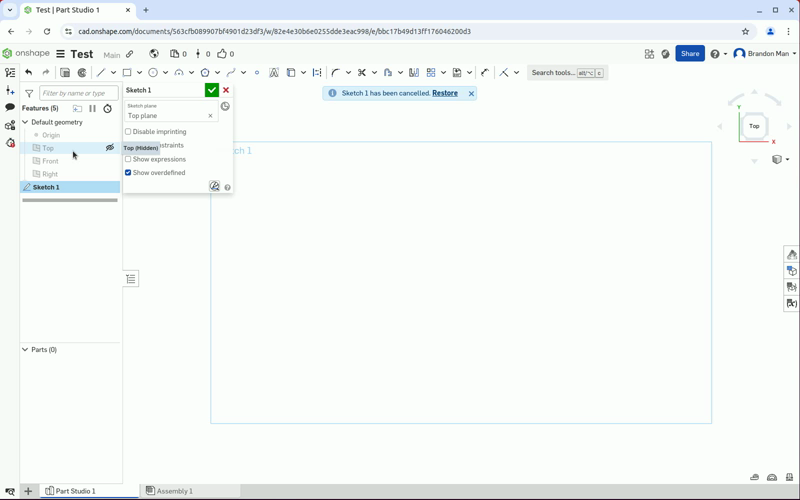
mouse_move(73, 352)
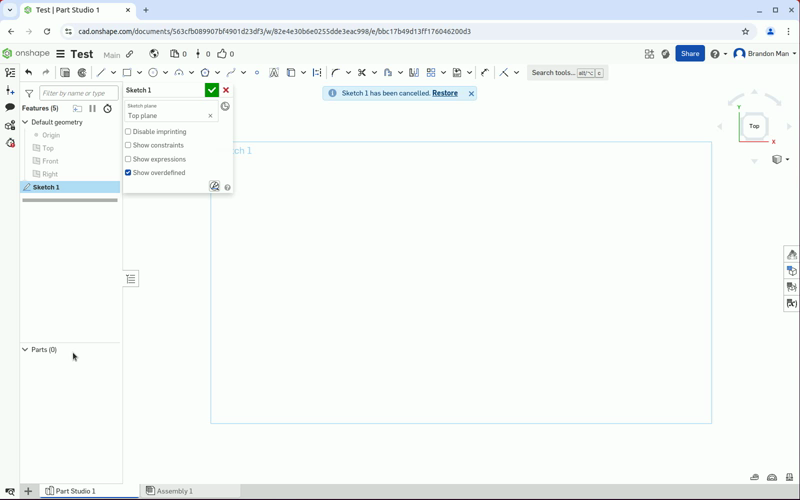
key(y)
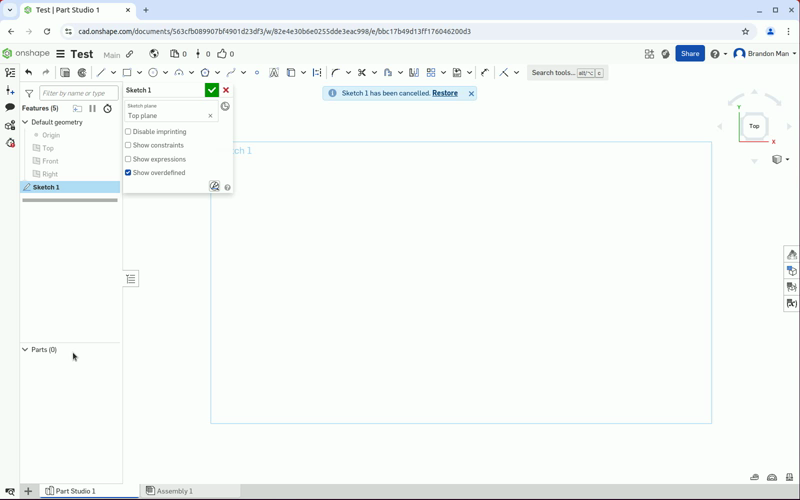
key(l)
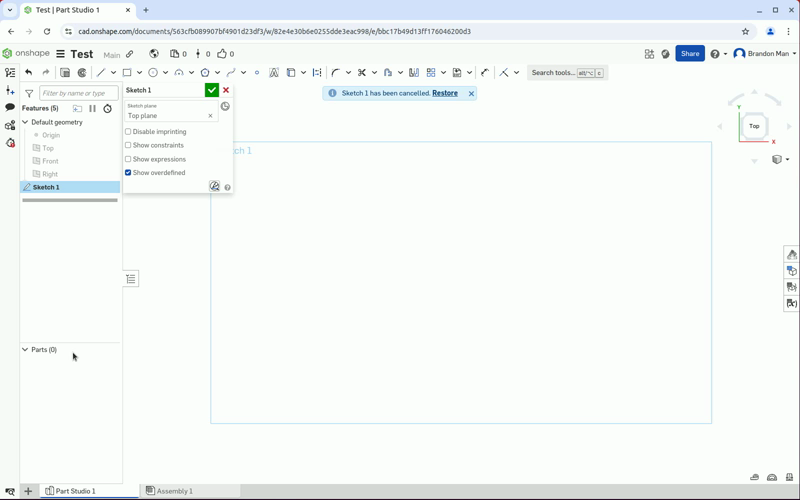
key_down(shift)
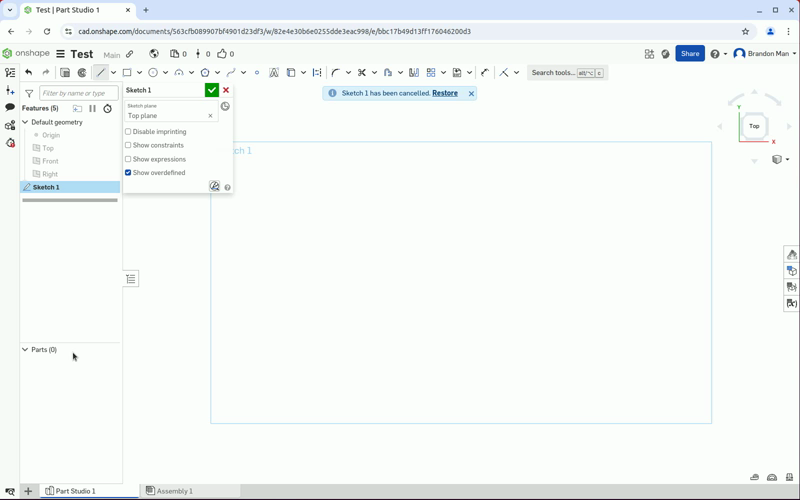
mouse_move(441, 180)
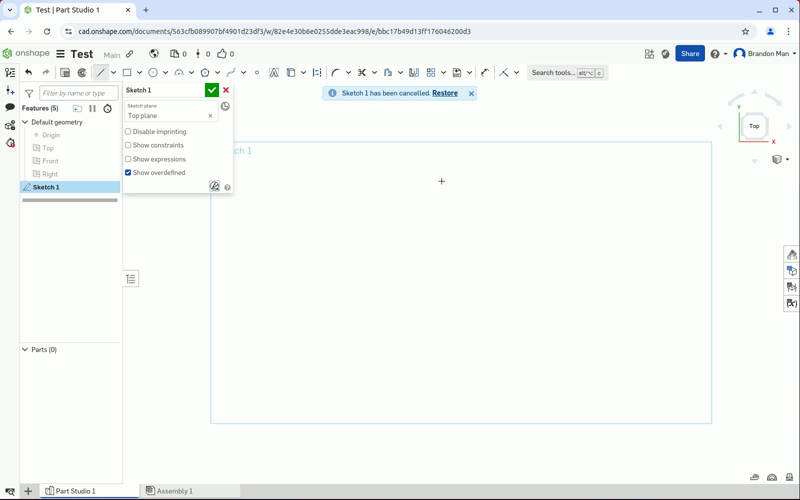
click(441, 180)
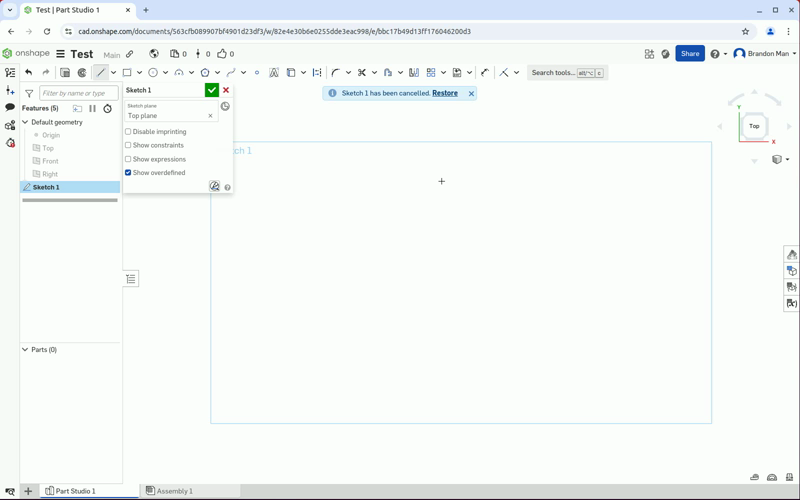
key_up(shift)
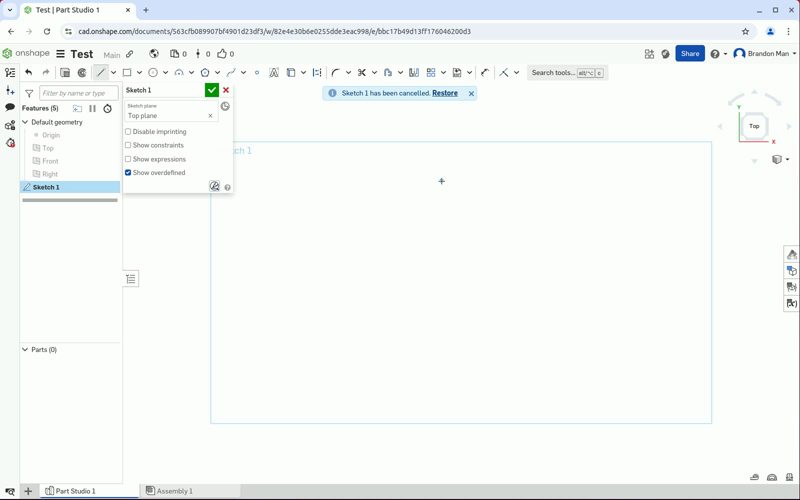
key_down(shift)
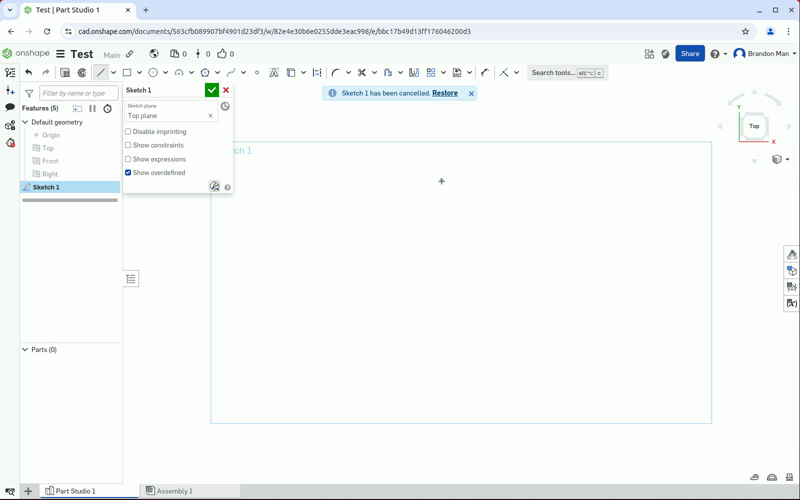
mouse_move(471, 180)
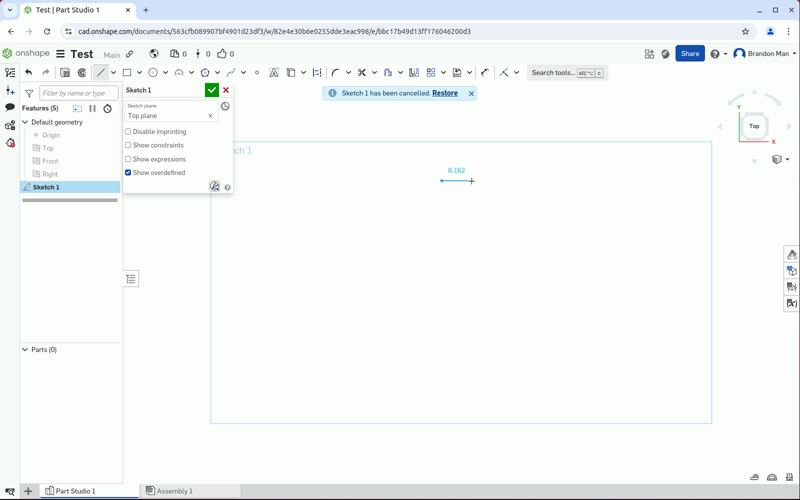
mouse_move(481, 180)
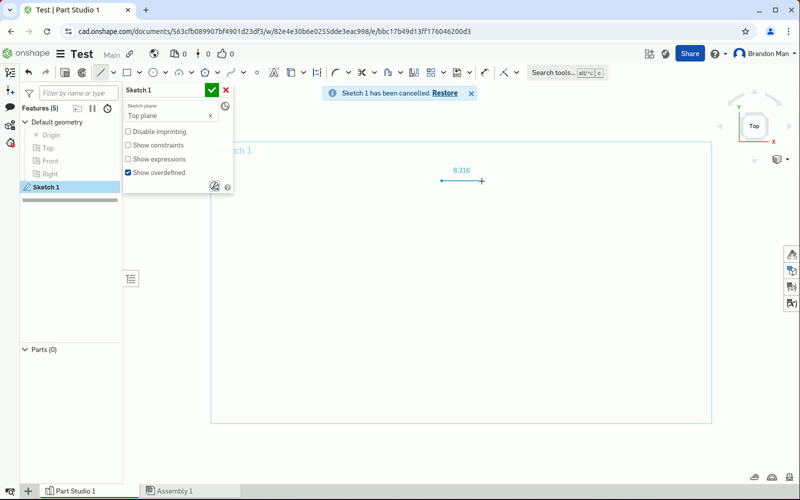
click(481, 180)
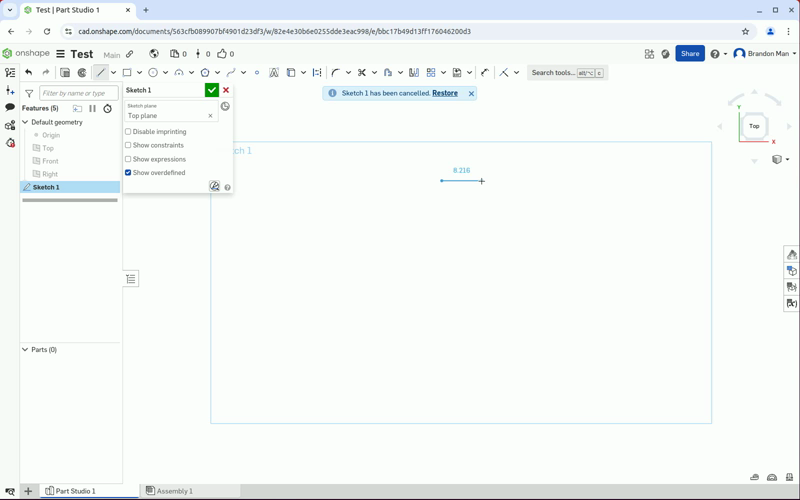
key_up(shift)
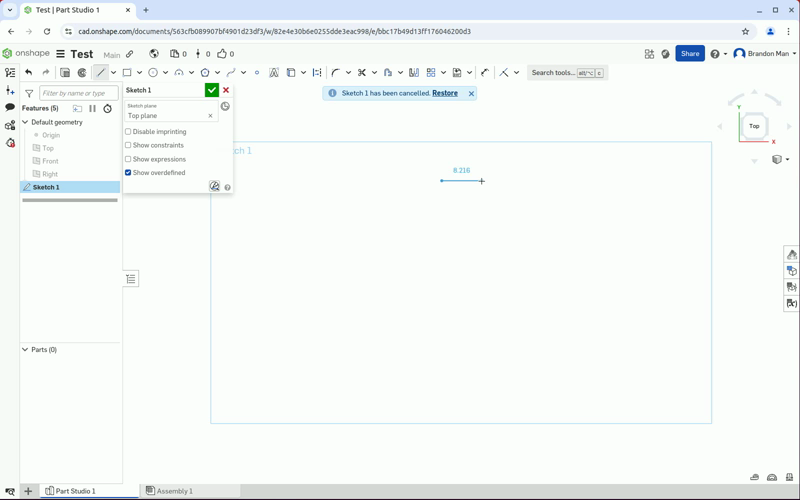
key(esc)
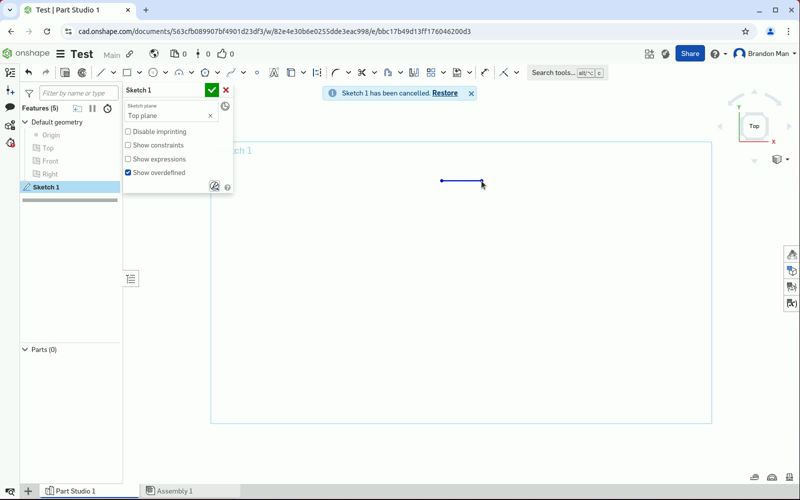
key(a)
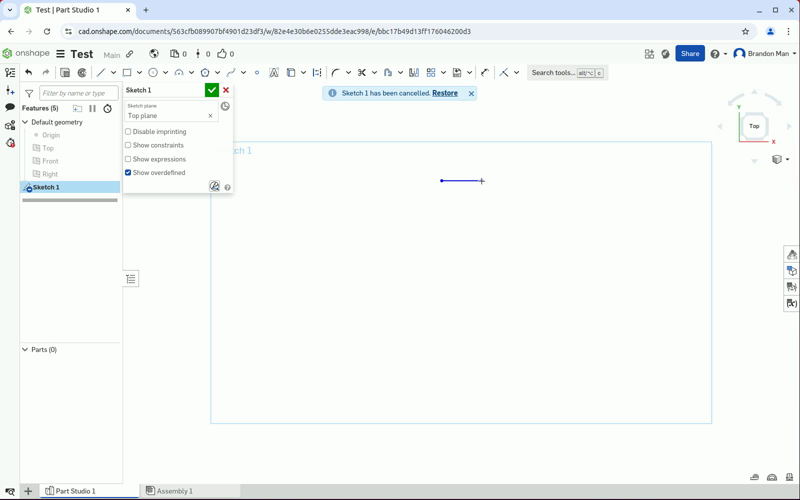
mouse_move(481, 180)
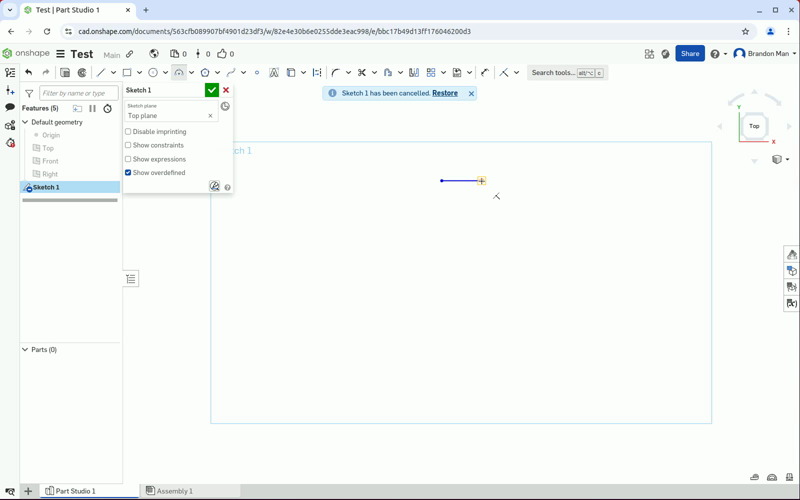
click(481, 180)
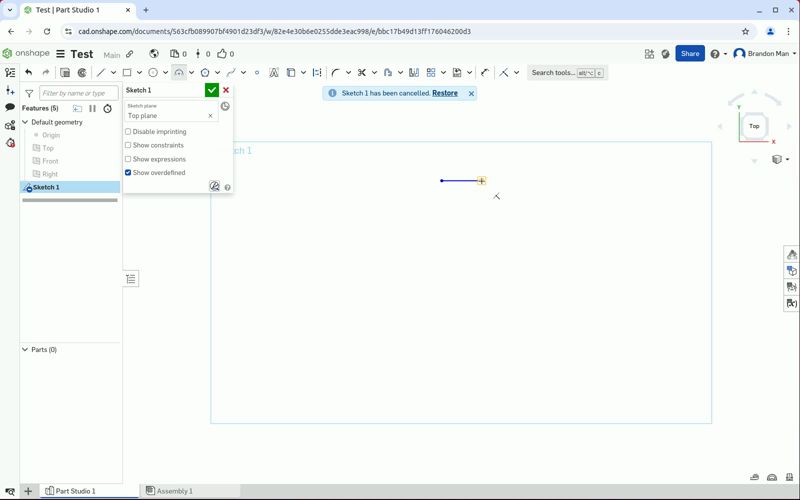
key_down(shift)
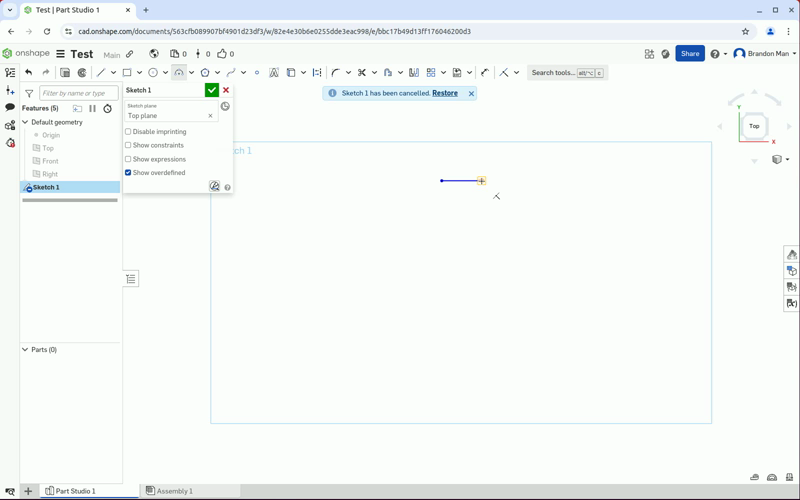
mouse_move(472, 174)
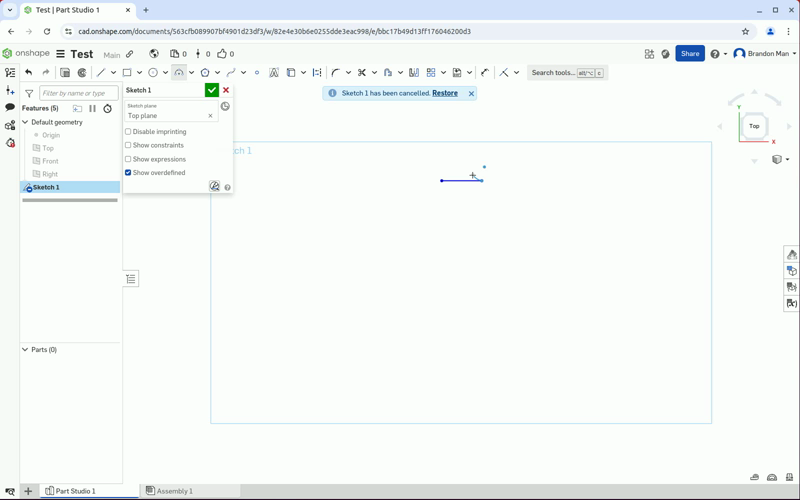
click(472, 174)
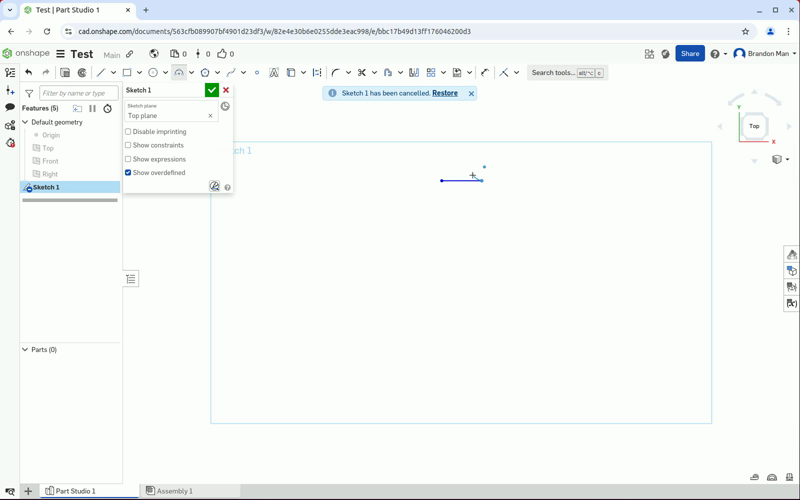
mouse_move(478, 176)
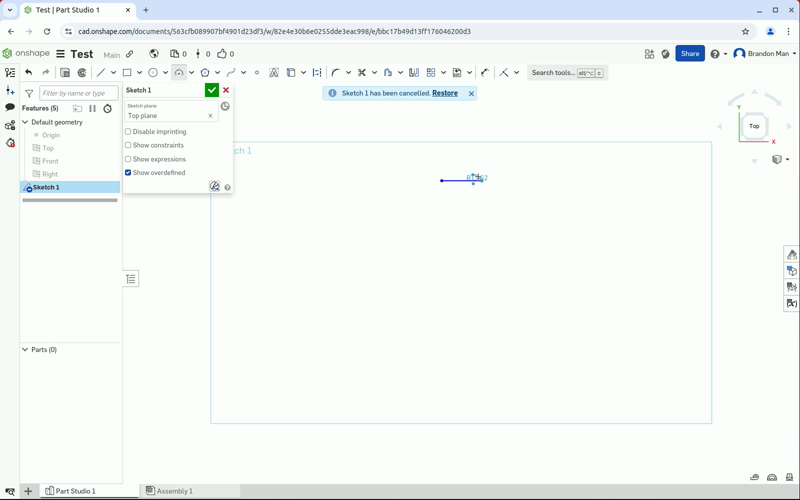
click(478, 176)
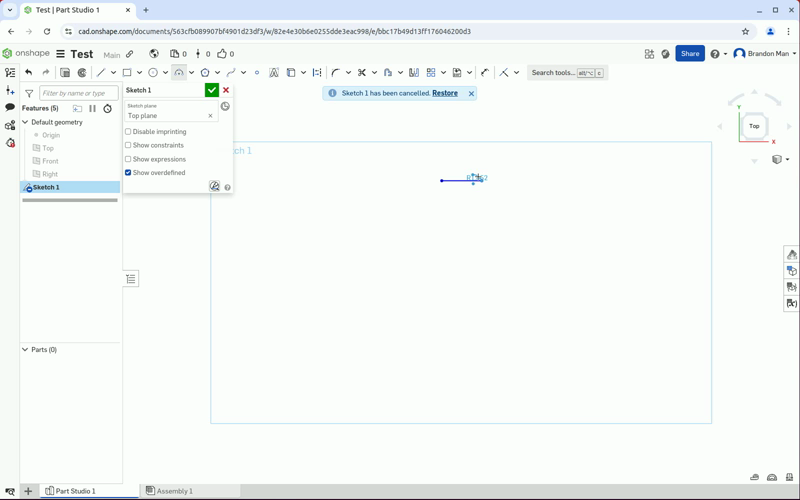
key_up(shift)
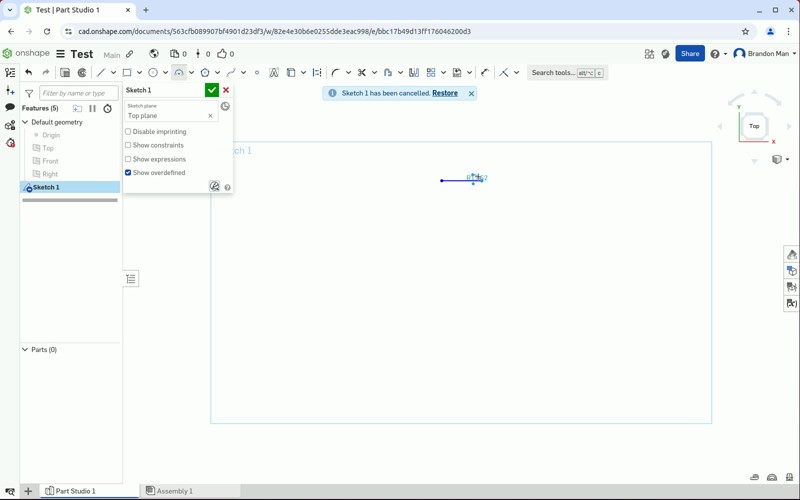
mouse_move(472, 174)
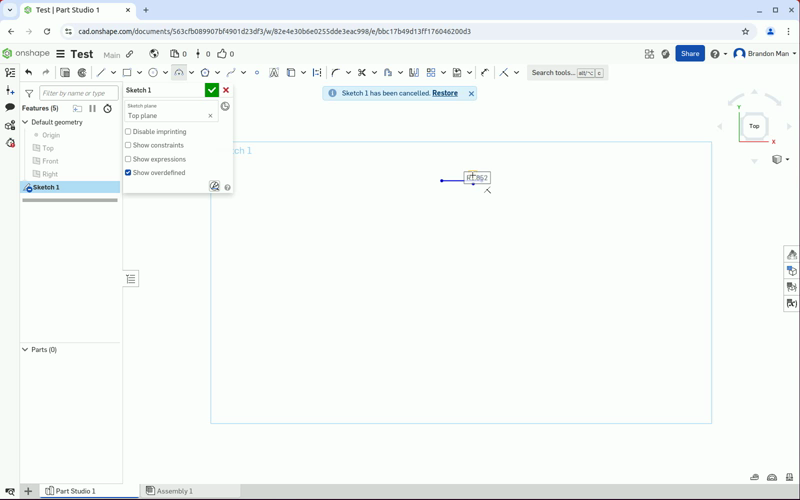
click(472, 174)
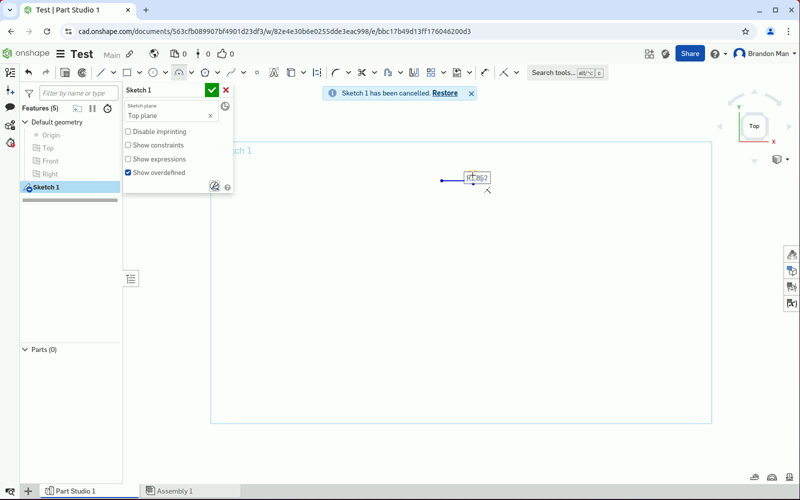
key_down(shift)
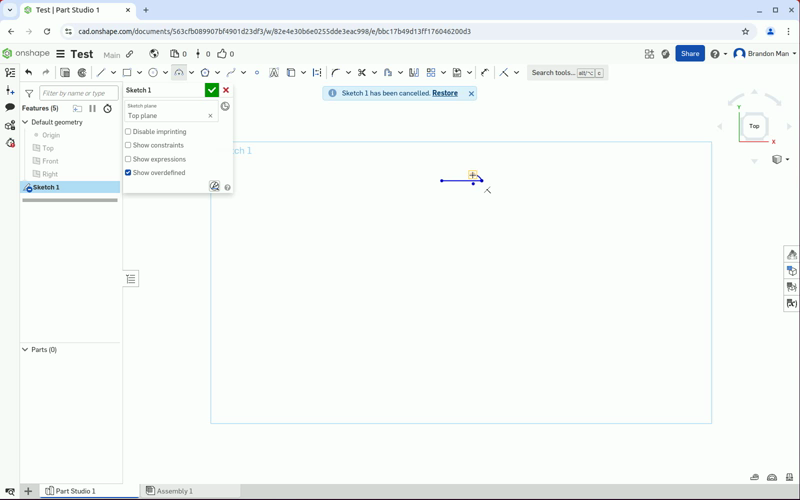
mouse_move(450, 174)
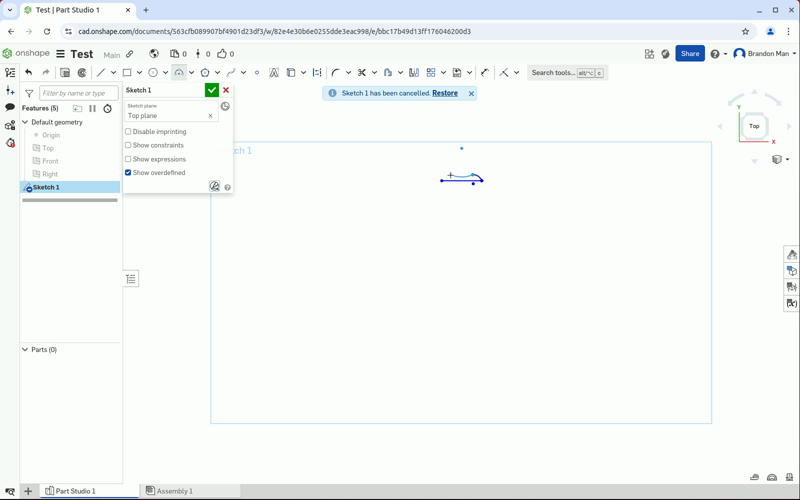
click(450, 174)
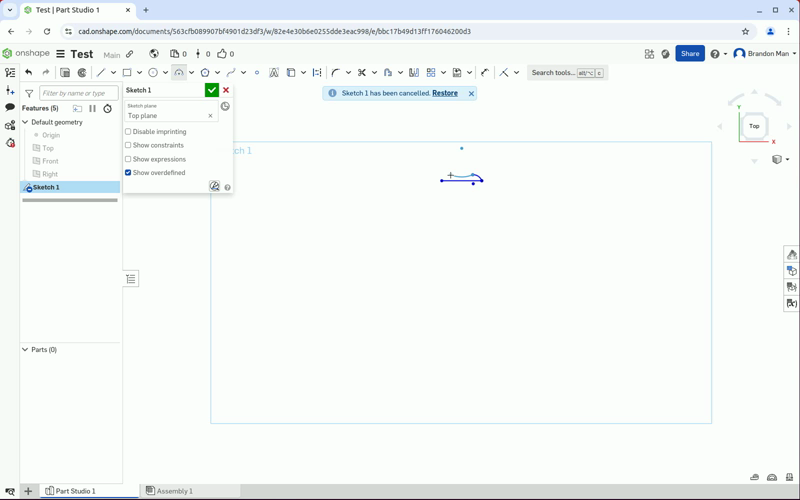
mouse_move(461, 170)
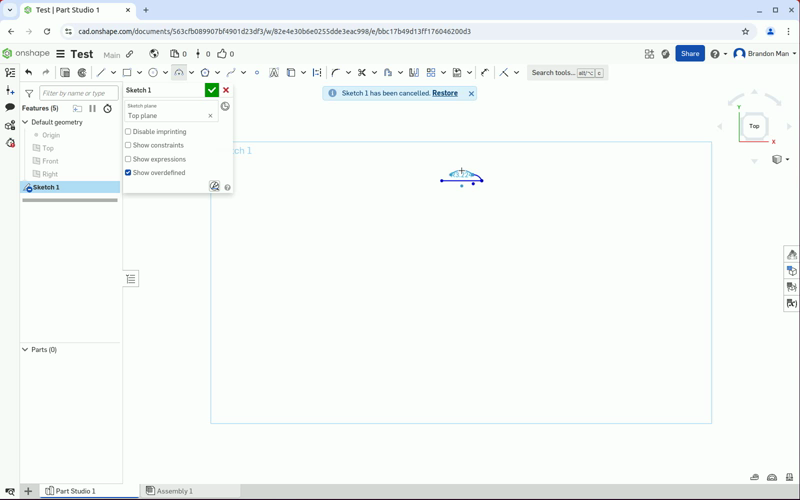
click(461, 170)
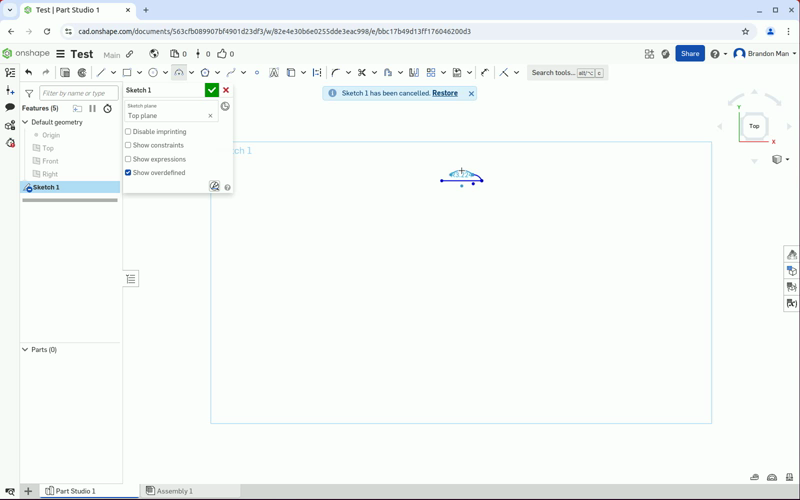
key_up(shift)
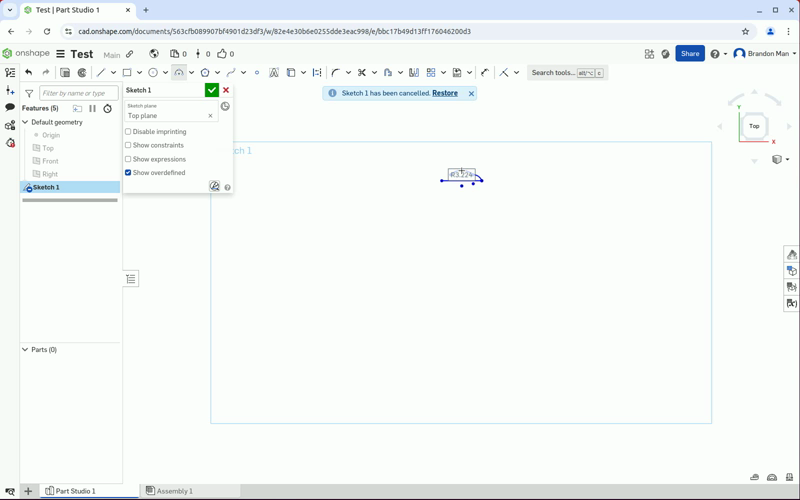
mouse_move(450, 174)
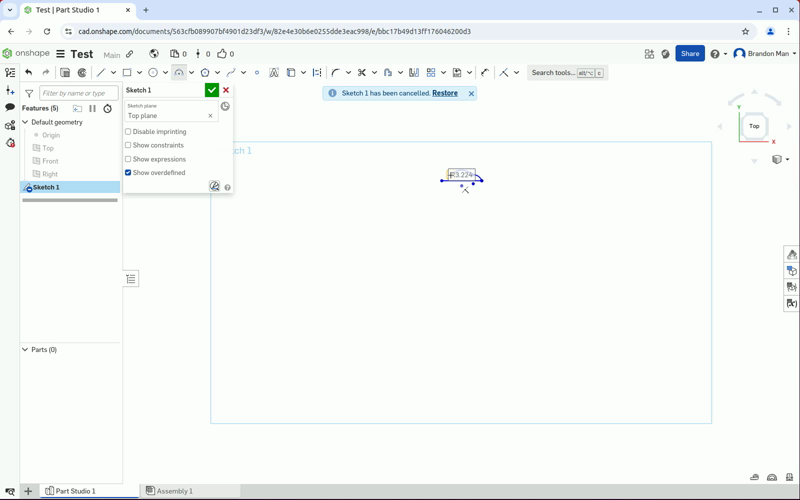
click(450, 174)
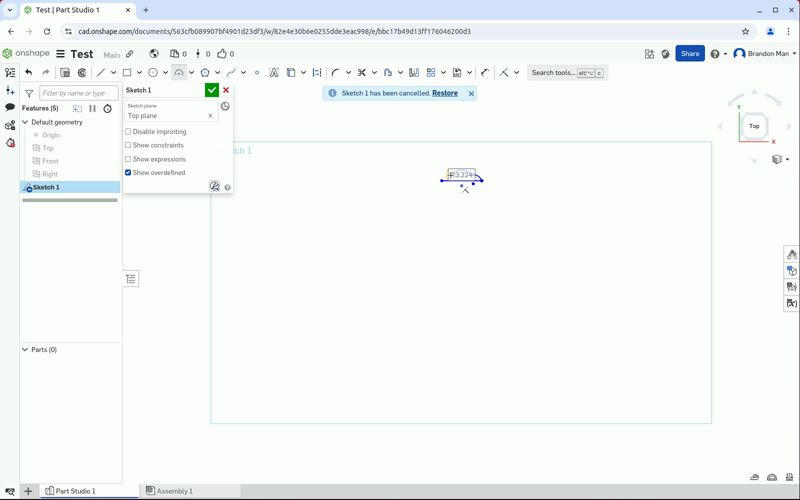
mouse_move(441, 180)
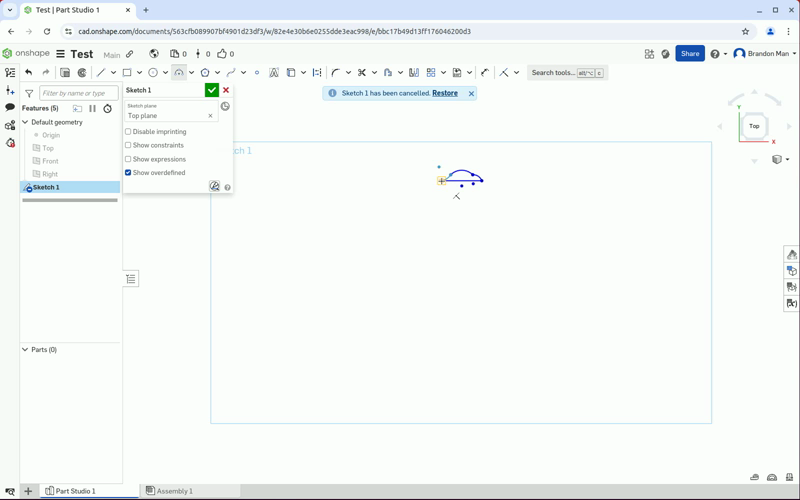
click(441, 180)
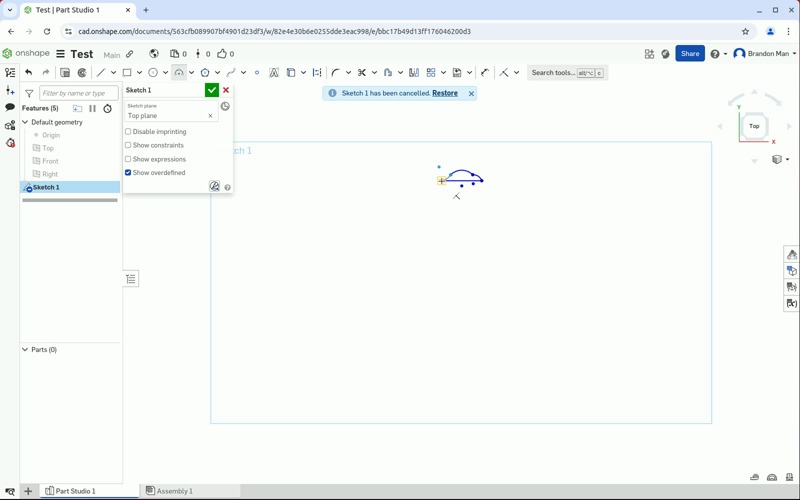
key_down(shift)
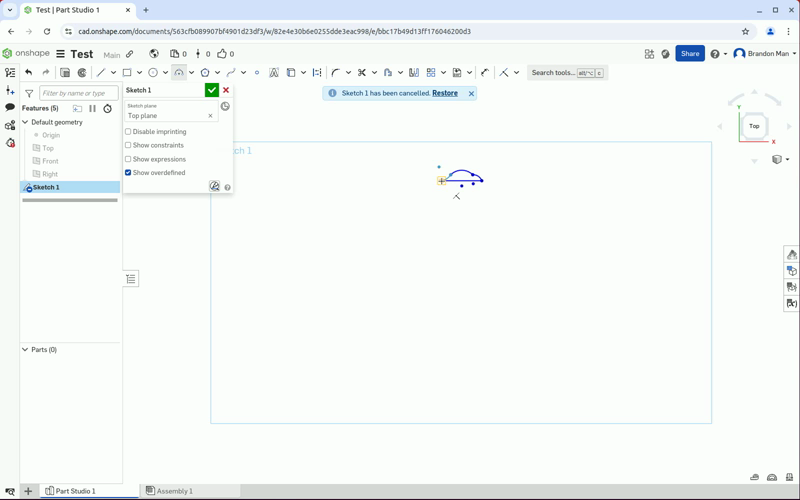
mouse_move(445, 176)
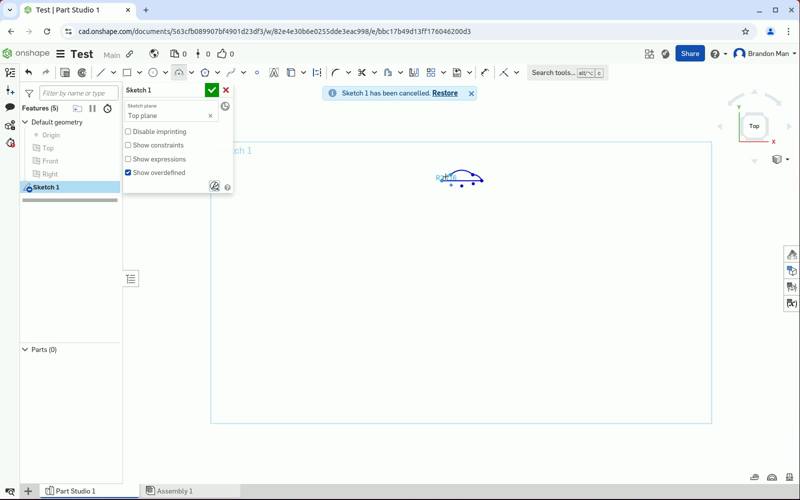
click(445, 176)
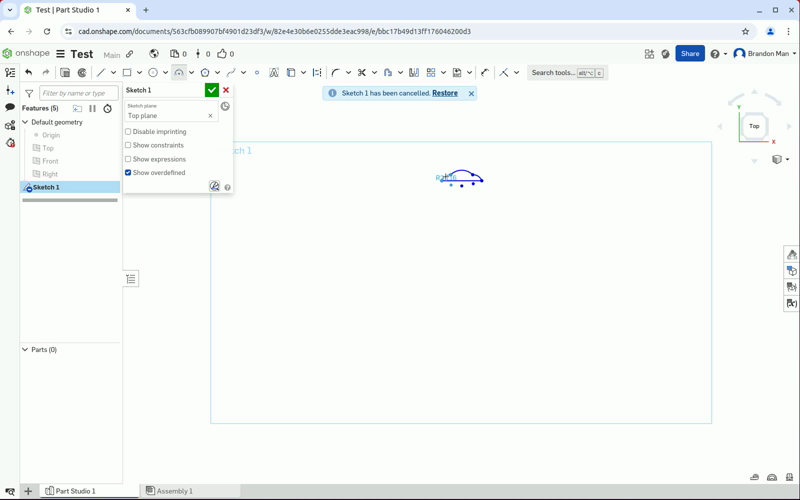
key_up(shift)
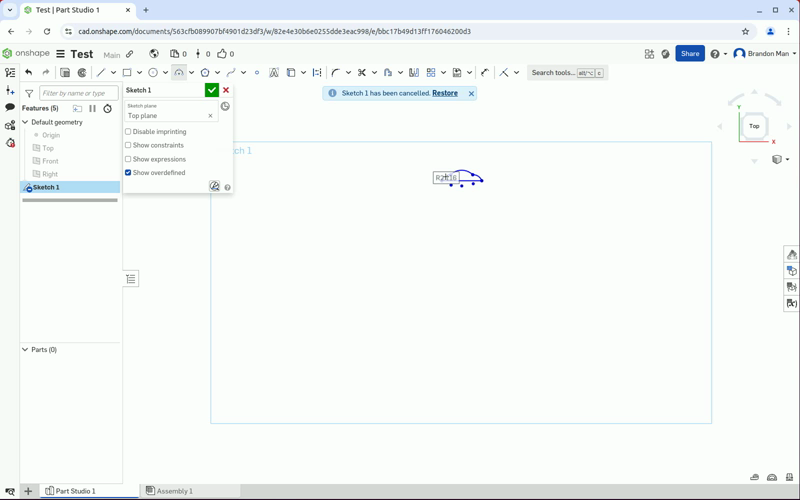
key(esc)
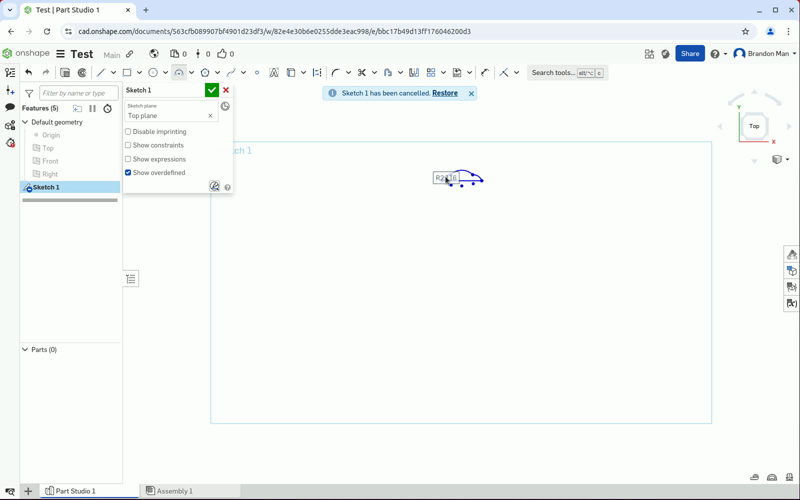
mouse_move(451, 174)
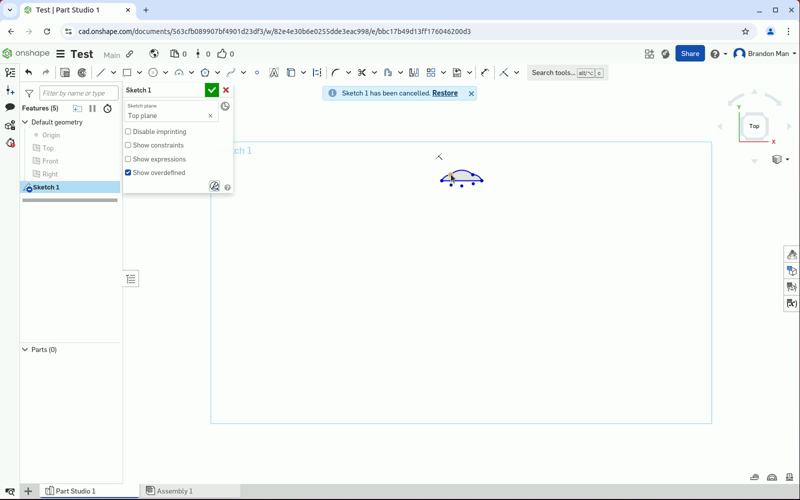
scroll(6)
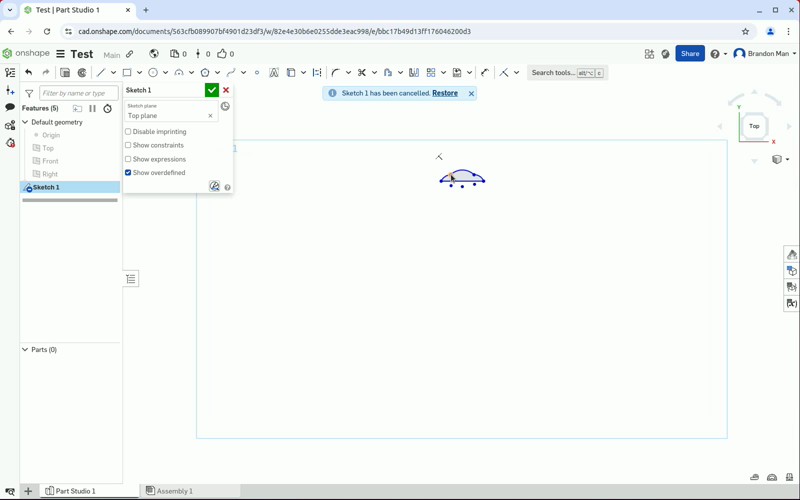
scroll(6)
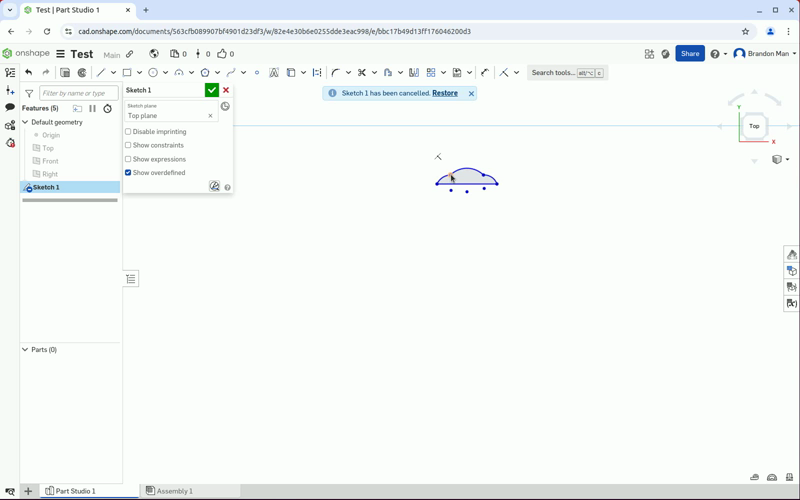
scroll(6)
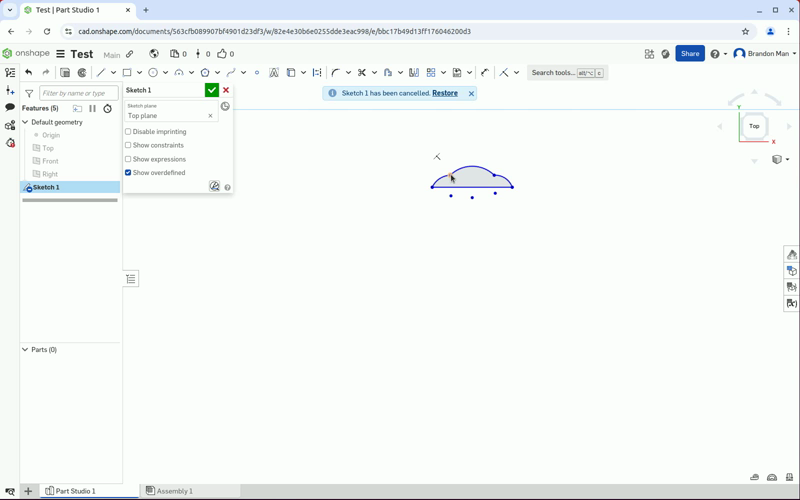
scroll(6)
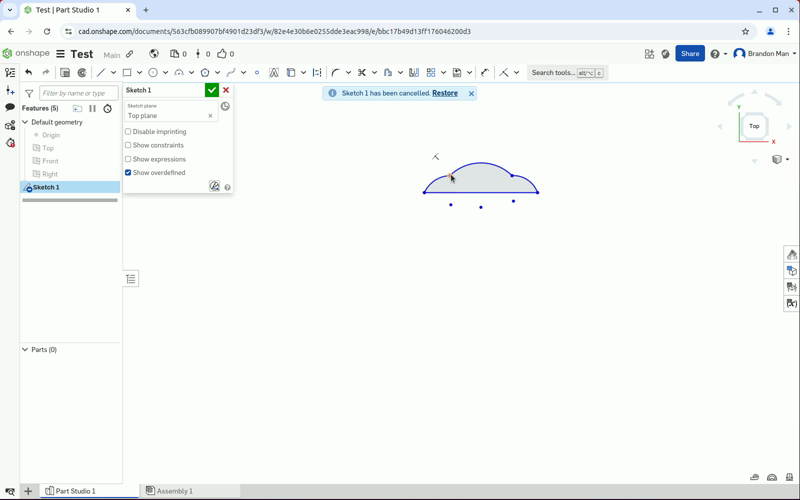
scroll(6)
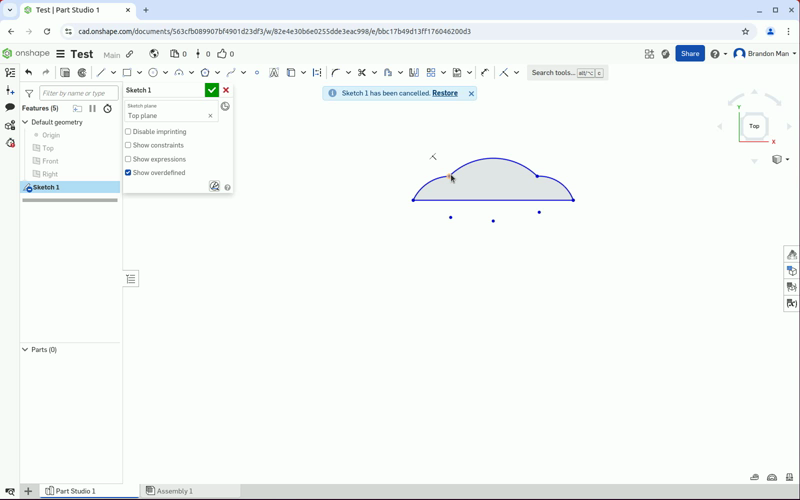
scroll(6)
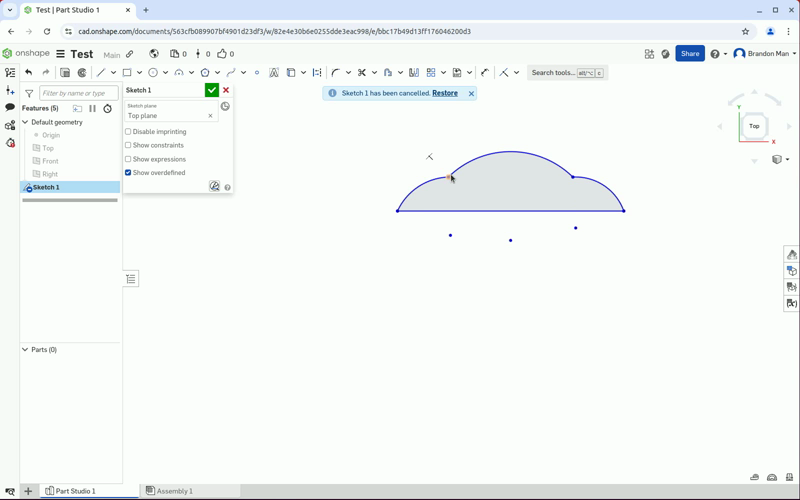
scroll(6)
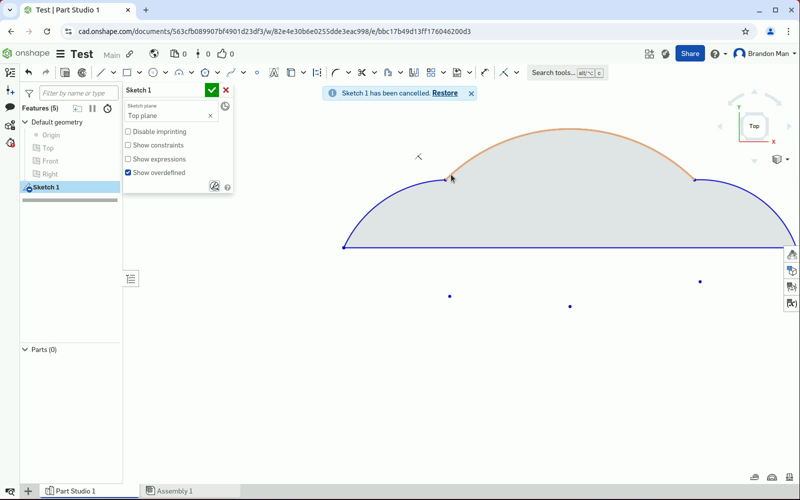
click(451, 174)
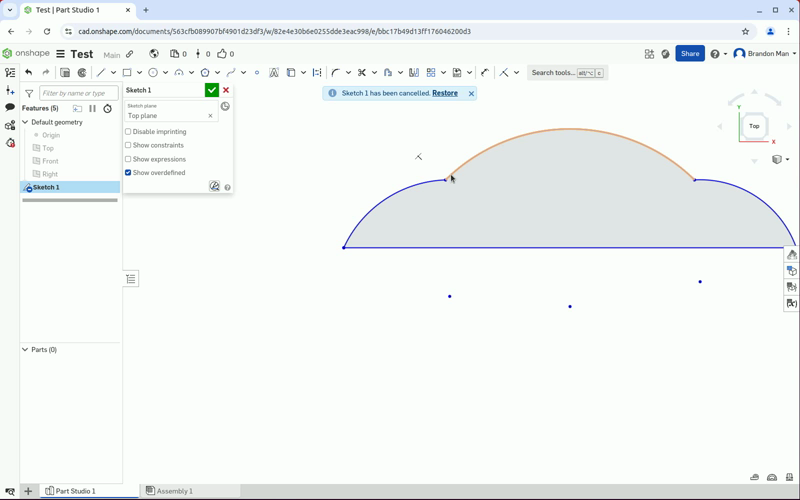
scroll(-6)
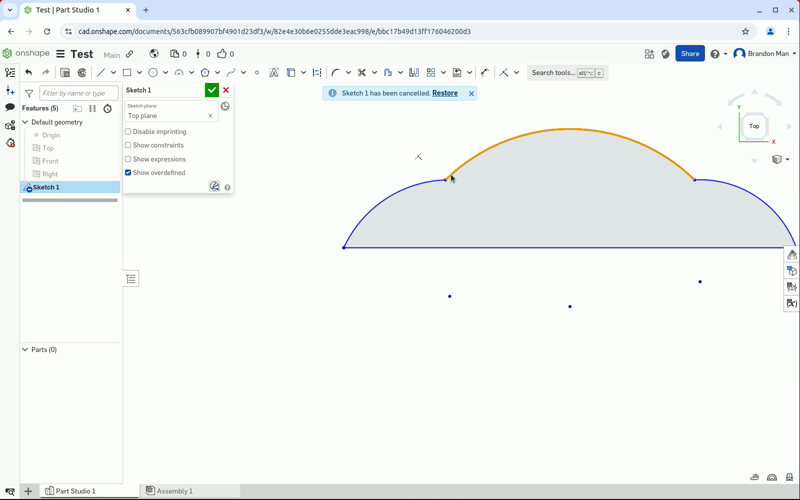
scroll(-6)
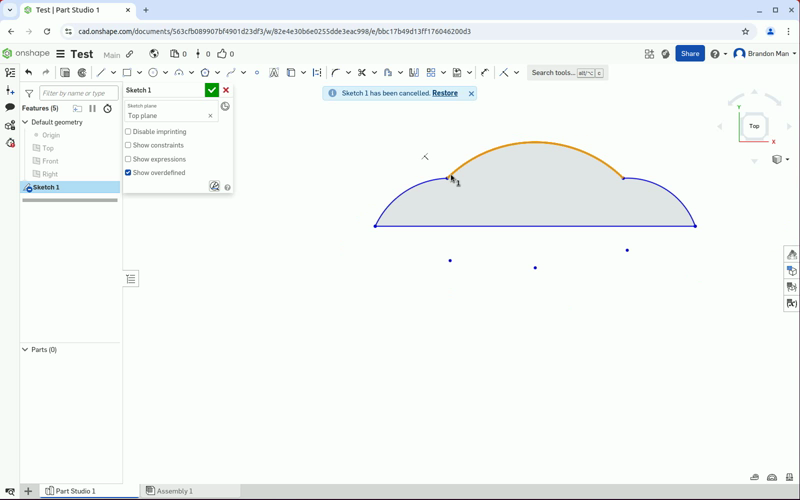
scroll(-6)
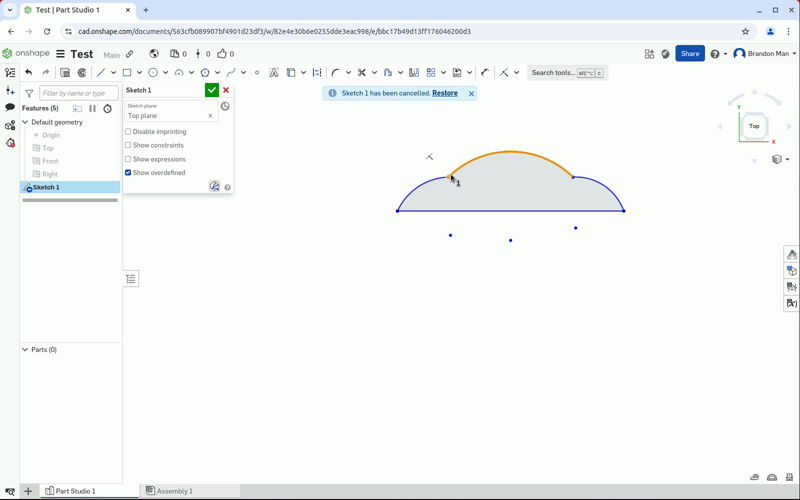
scroll(-6)
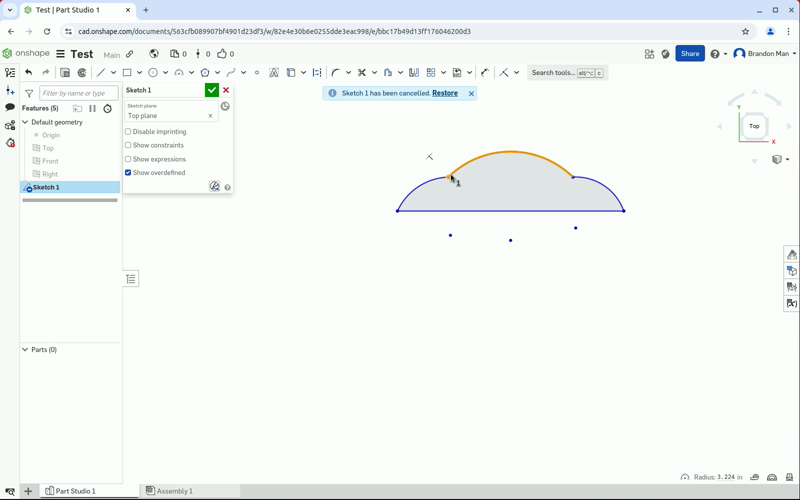
scroll(-6)
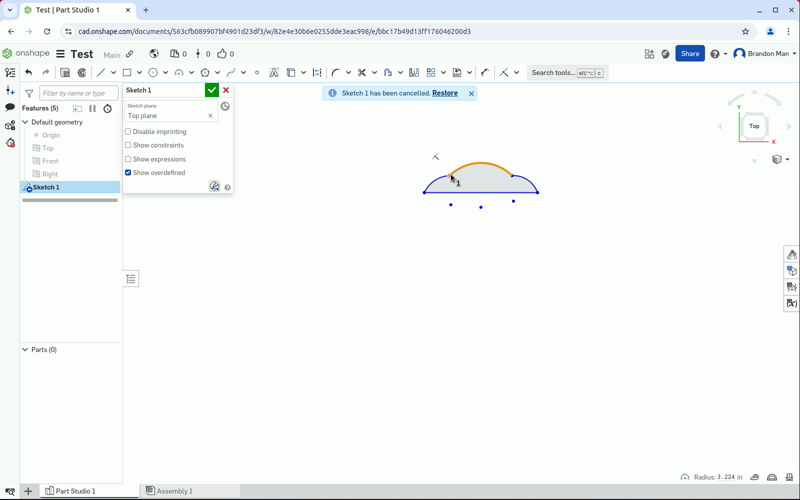
scroll(-6)
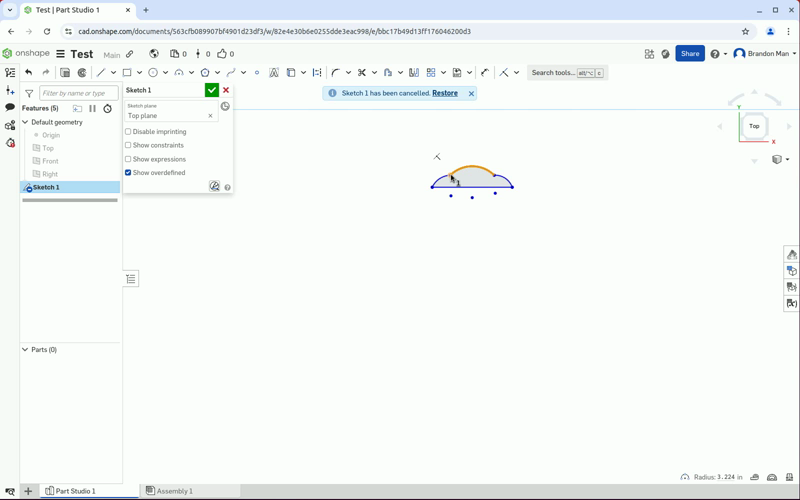
scroll(-6)
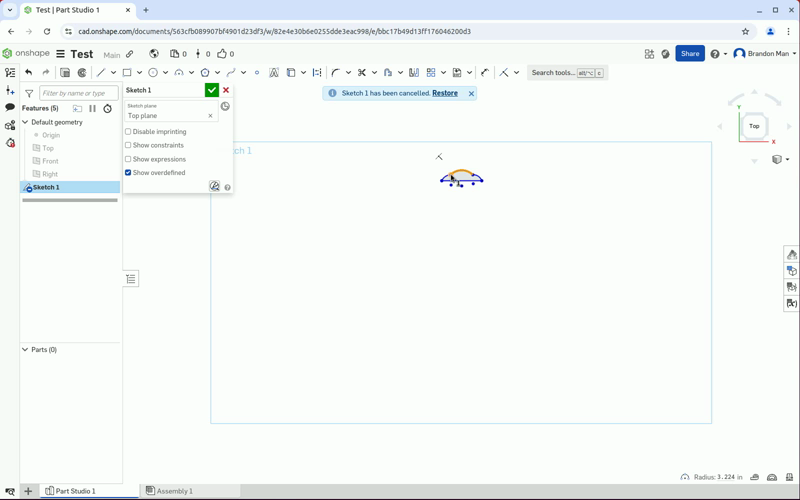
mouse_move(73, 352)
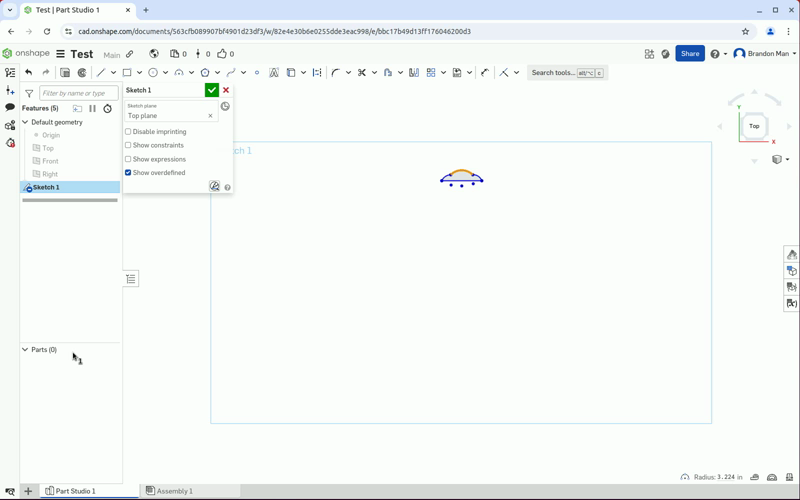
key(shift+y)
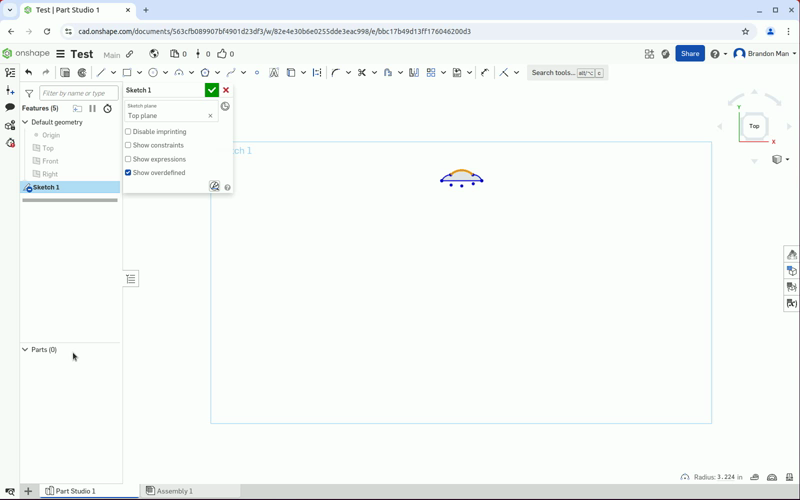
key(shift+e)
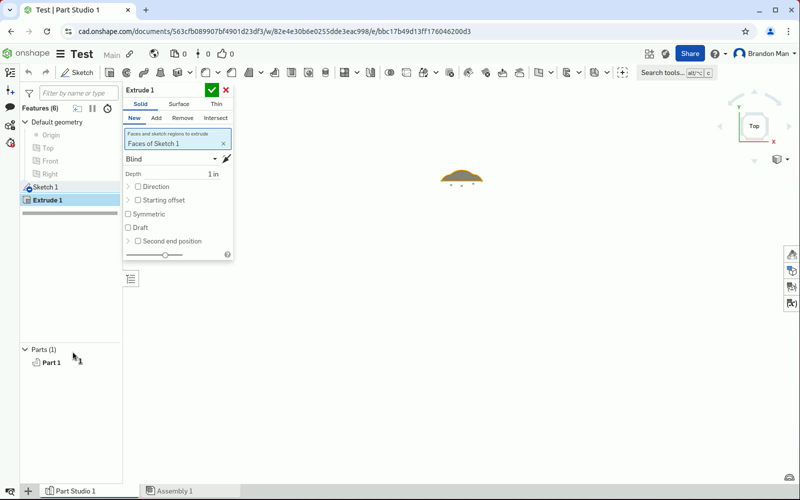
mouse_move(143, 106)
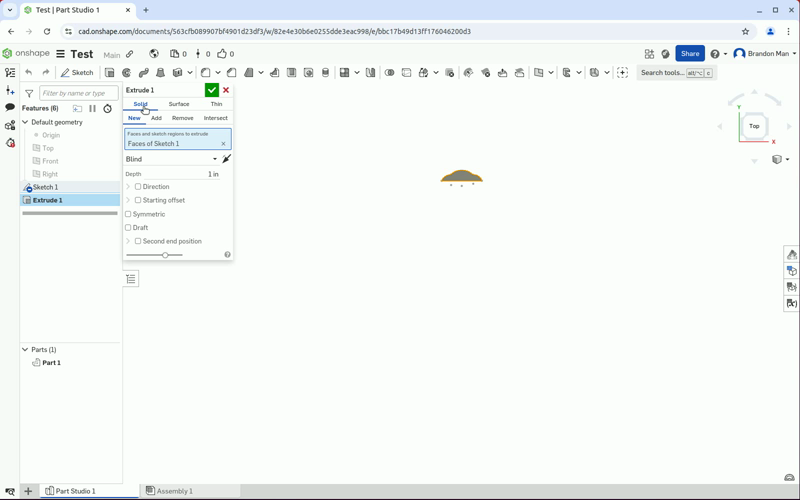
click(143, 106)
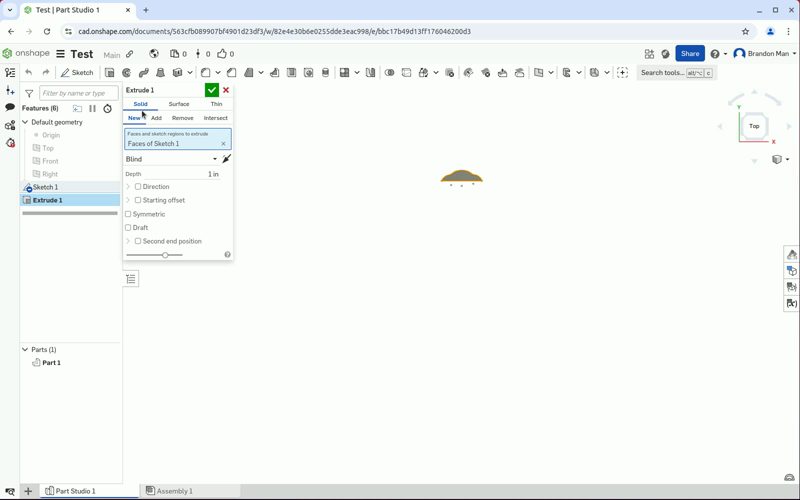
mouse_move(137, 120)
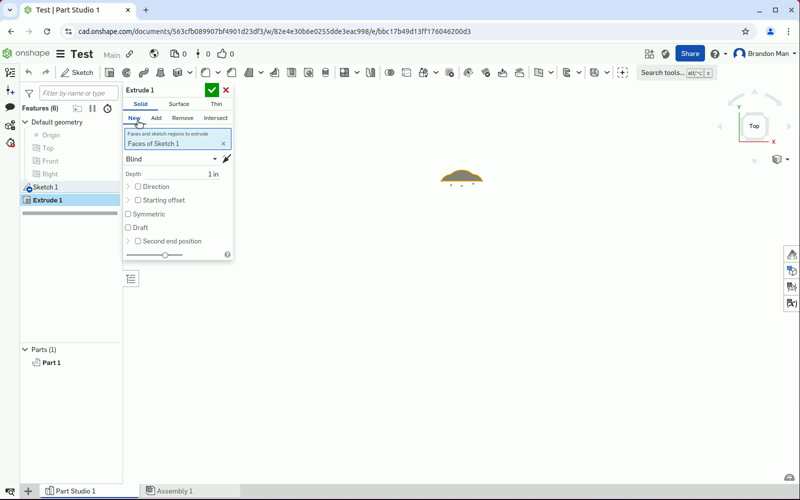
click(137, 120)
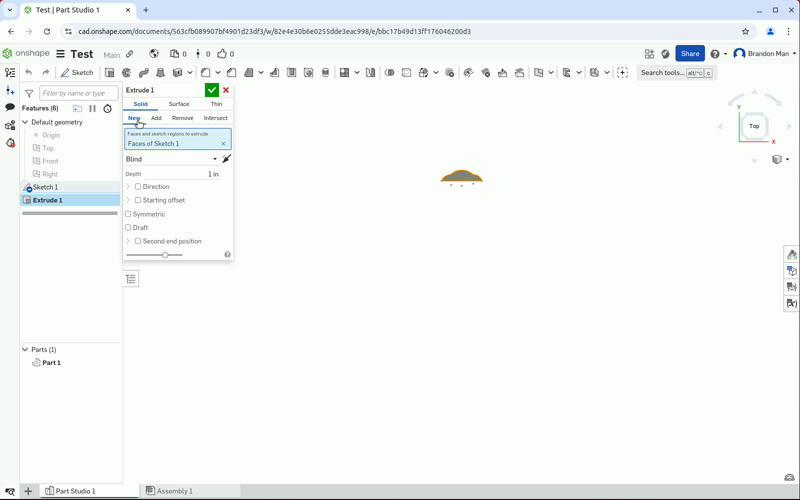
key(tab, 4)
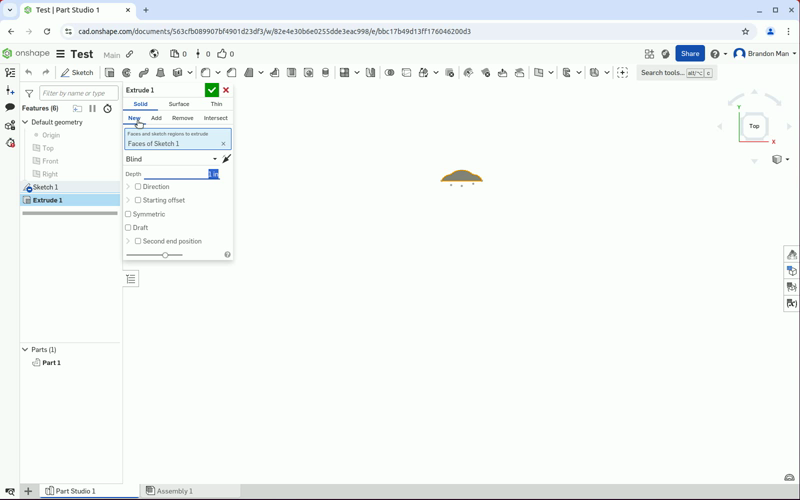
text(0.241)
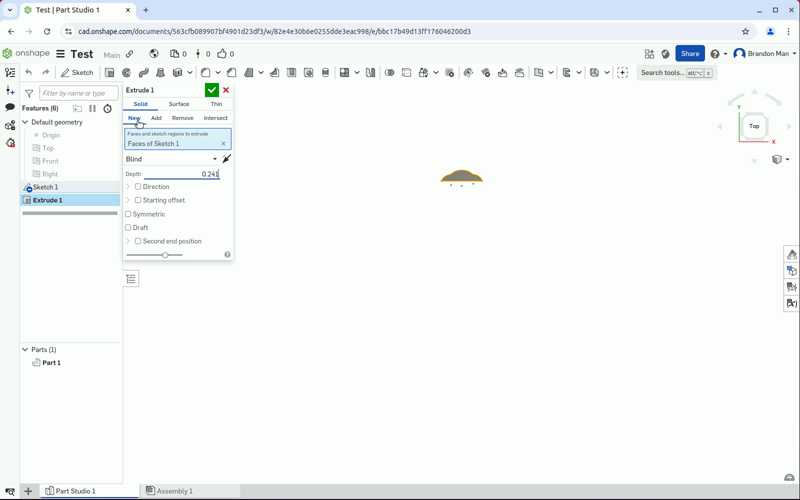
key(enter)
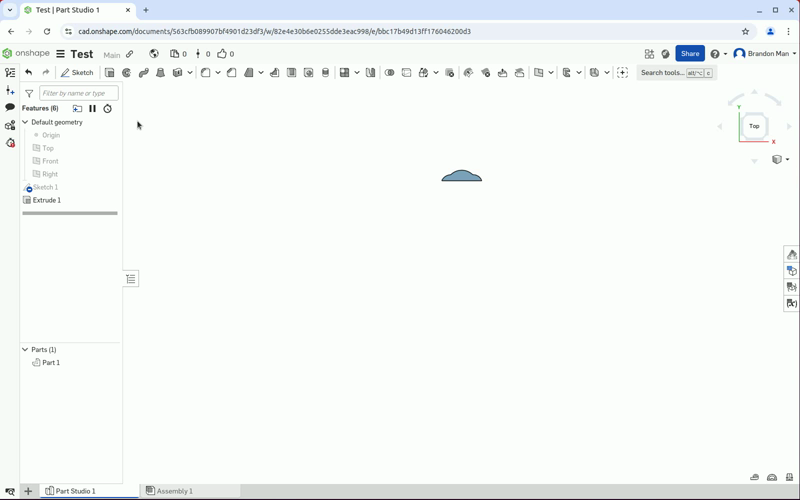
key(shift+h)
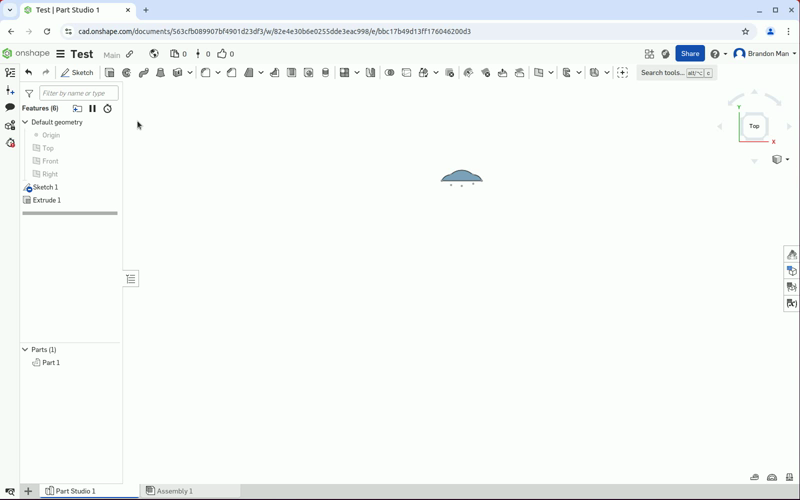
key(shift+h)
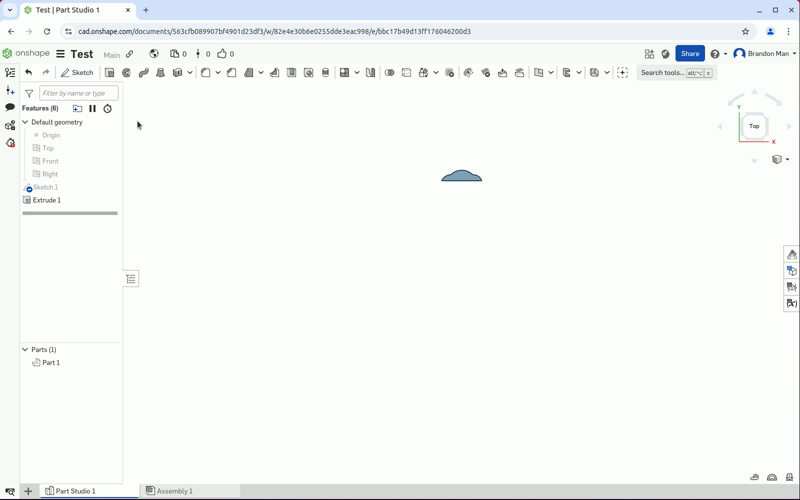
mouse_move(73, 189)
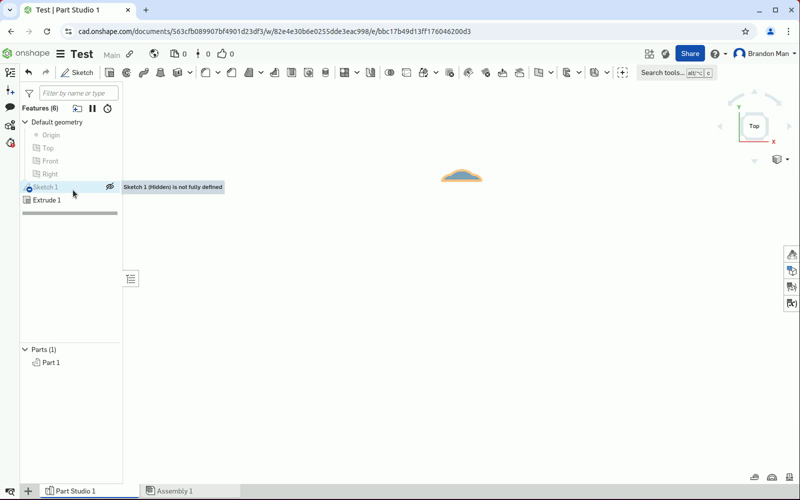
click(73, 189)
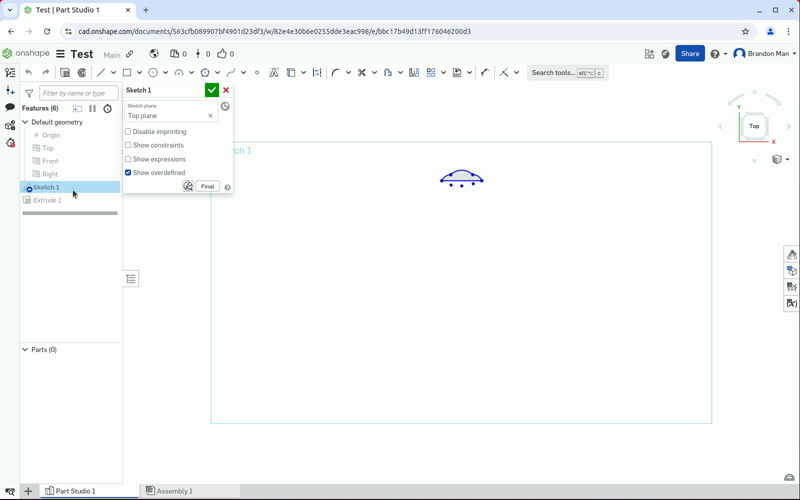
mouse_move(229, 92)
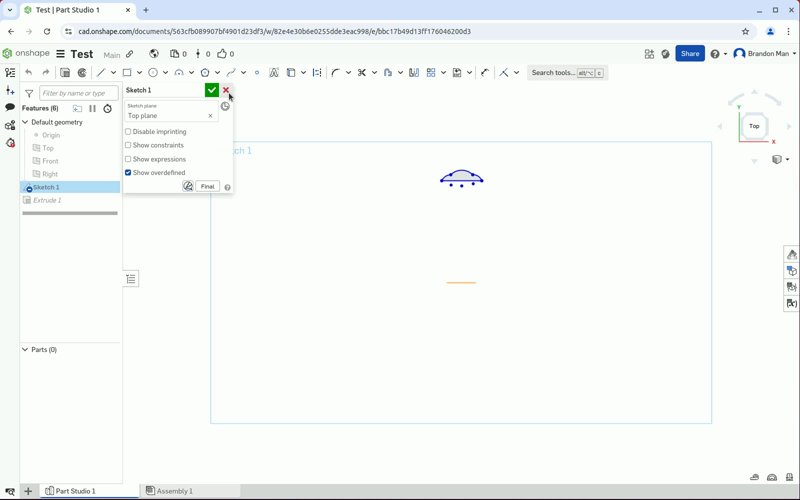
click(229, 92)
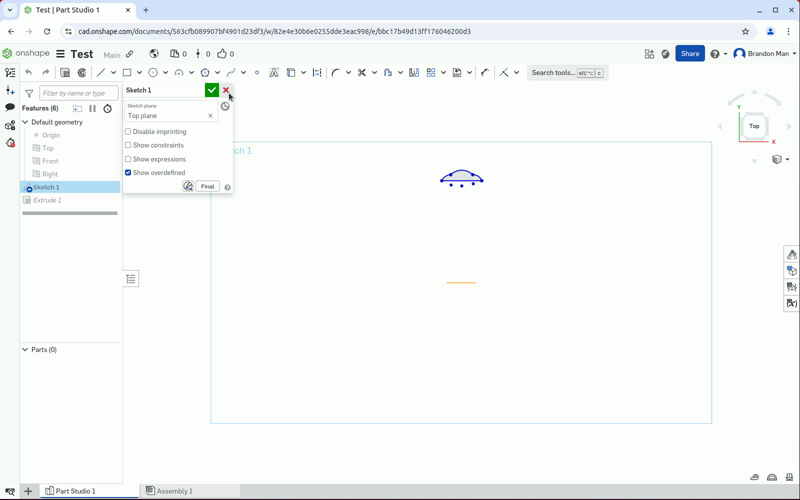
key(shift+s)
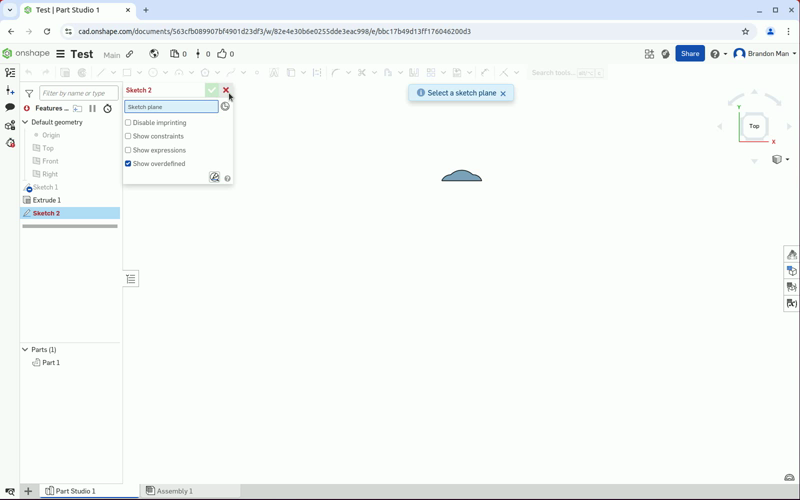
mouse_move(73, 150)
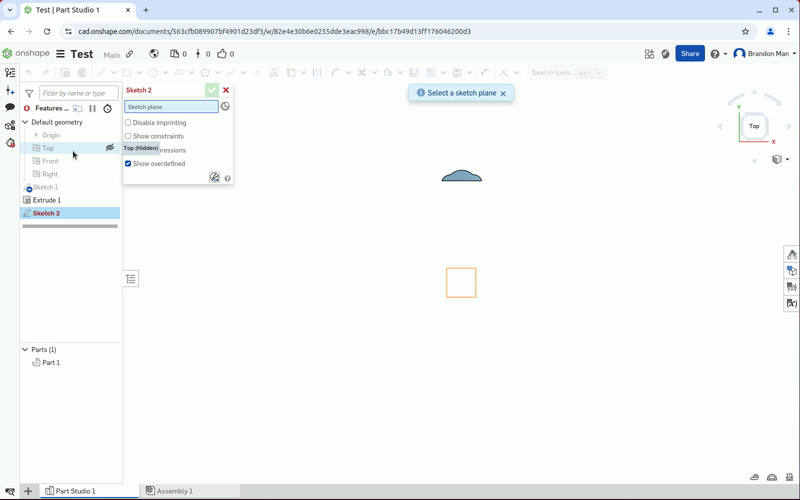
click(73, 150)
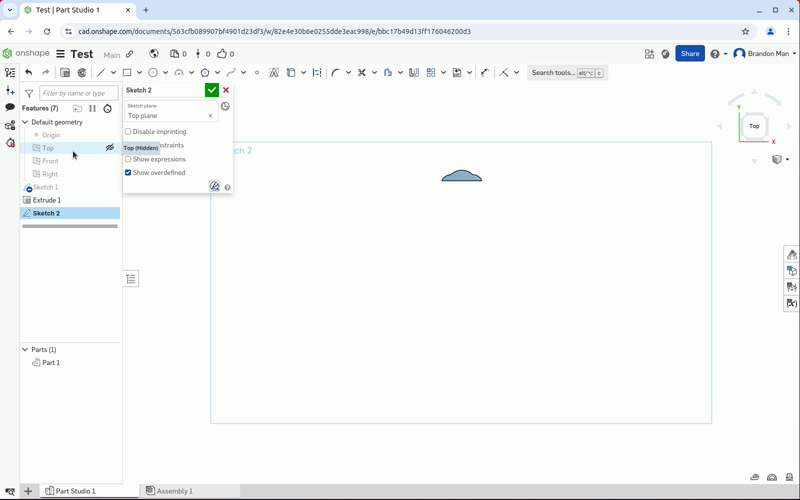
mouse_move(73, 352)
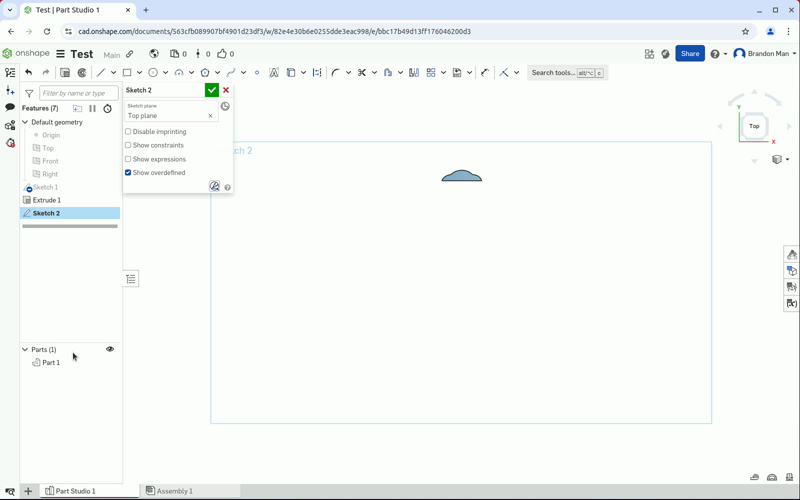
key(y)
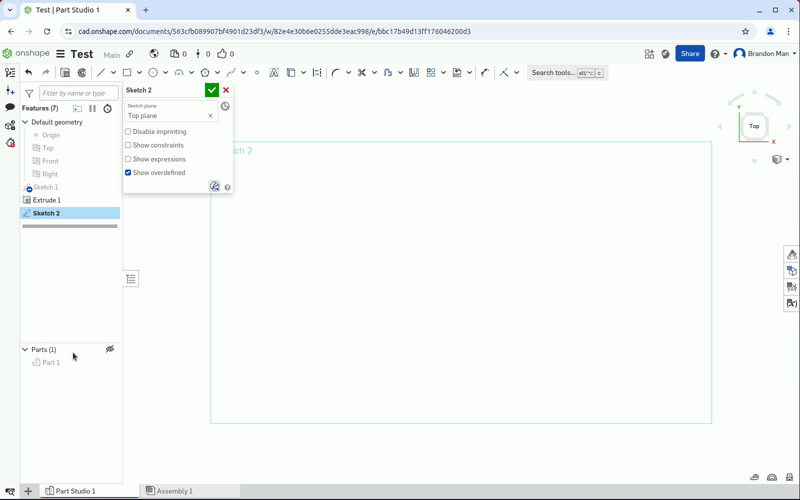
key(a)
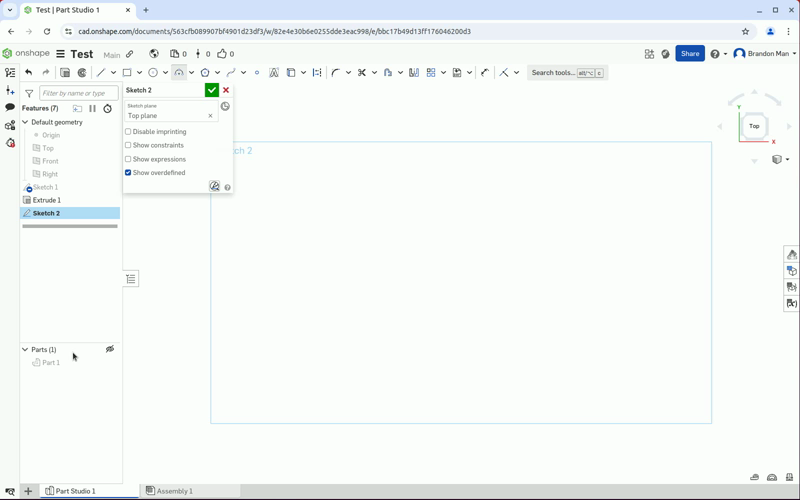
key_down(shift)
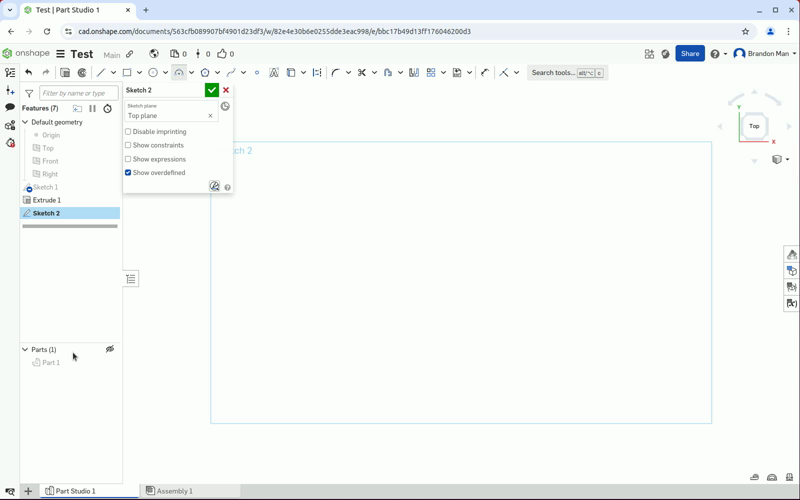
mouse_move(447, 288)
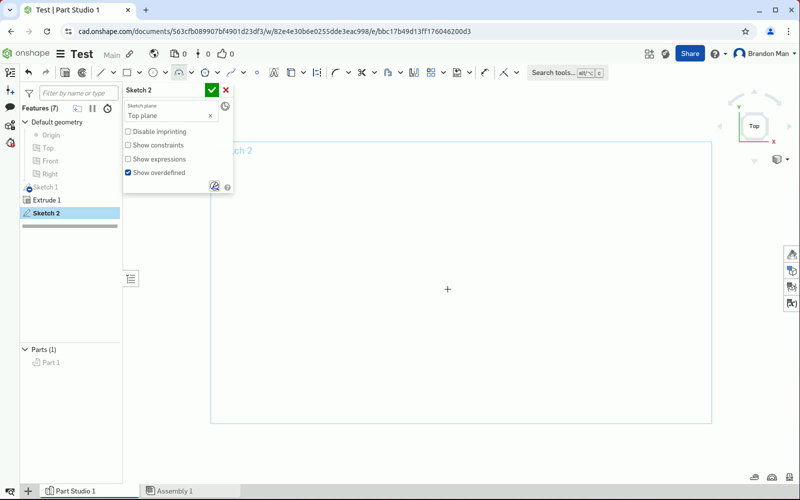
click(447, 288)
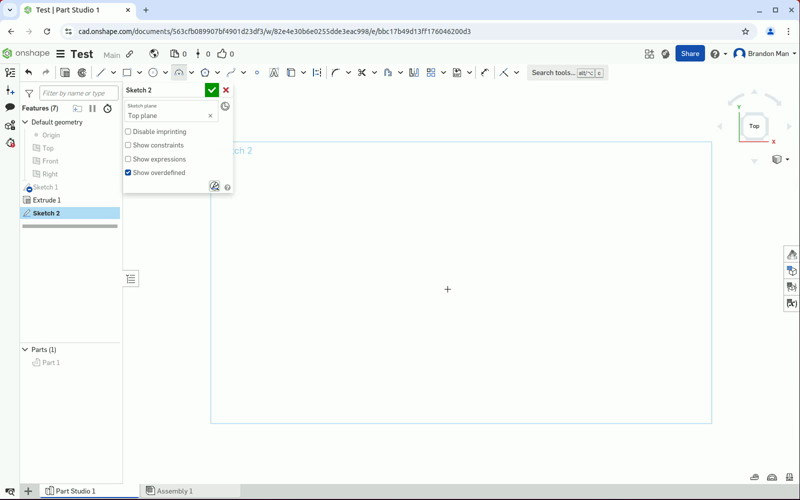
key_up(shift)
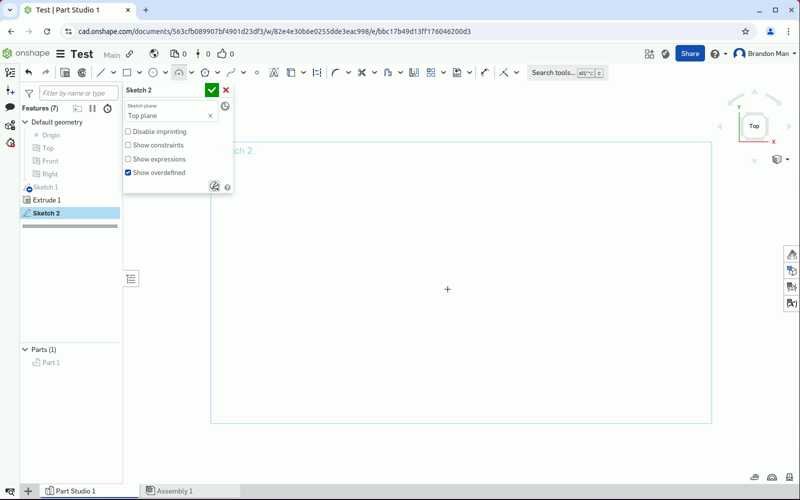
key_down(shift)
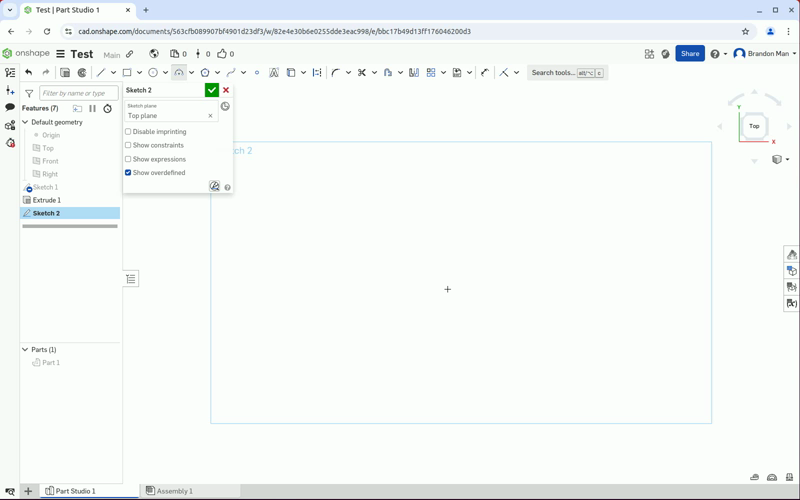
mouse_move(474, 288)
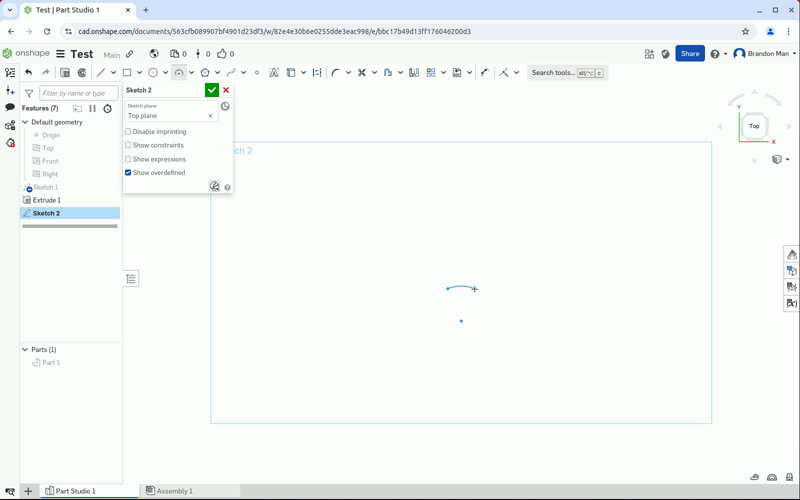
click(474, 288)
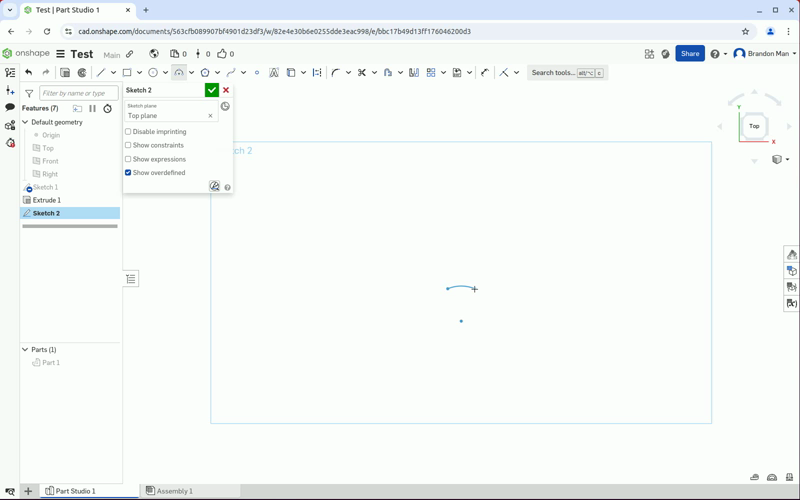
mouse_move(461, 301)
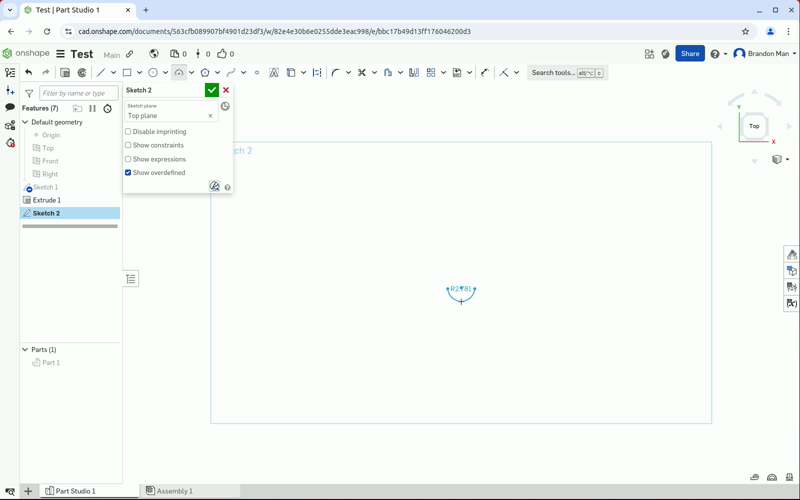
click(461, 301)
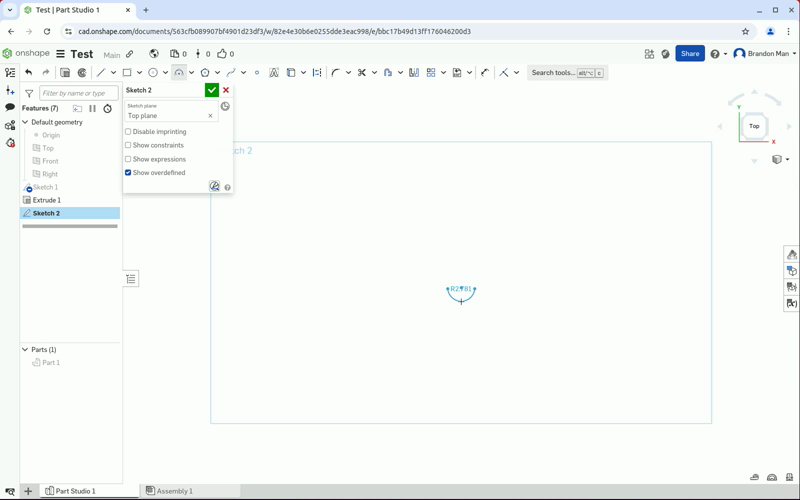
key_up(shift)
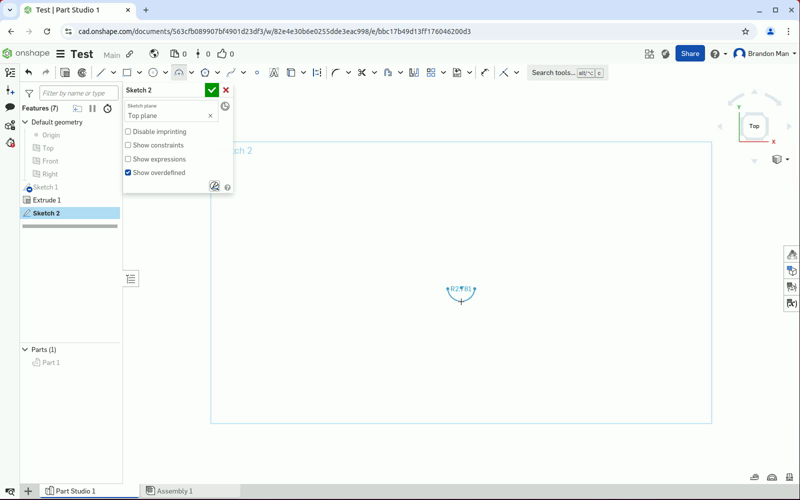
key(esc)
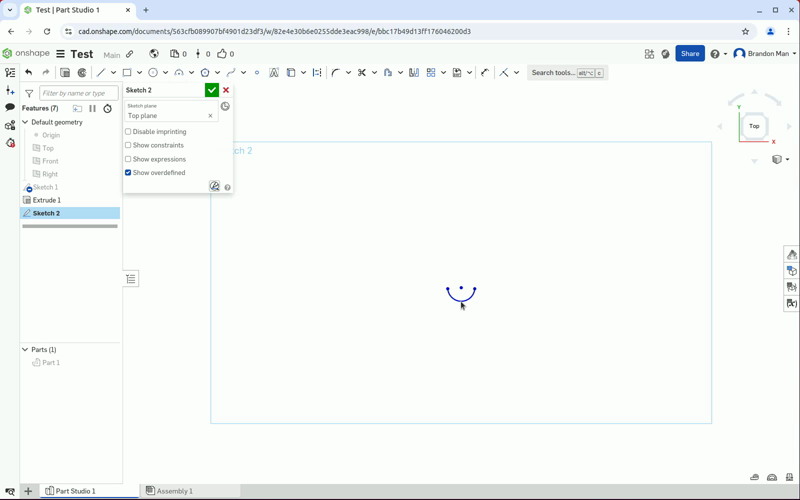
key(l)
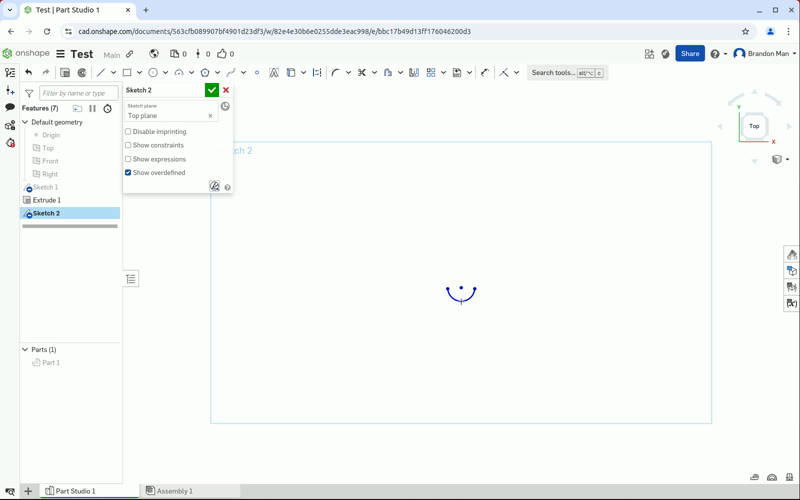
mouse_move(474, 288)
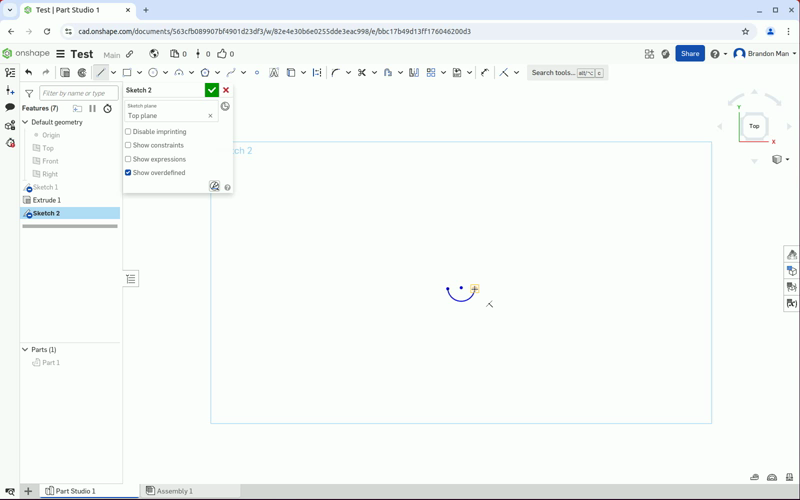
click(474, 288)
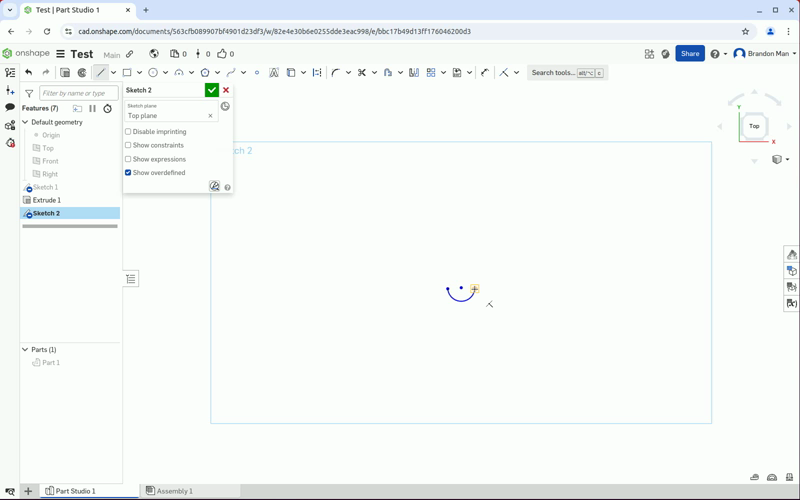
mouse_move(504, 288)
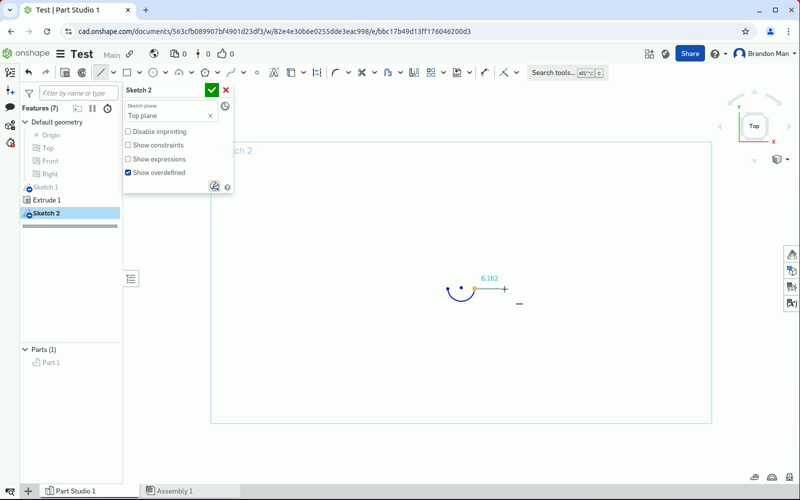
key_down(shift)
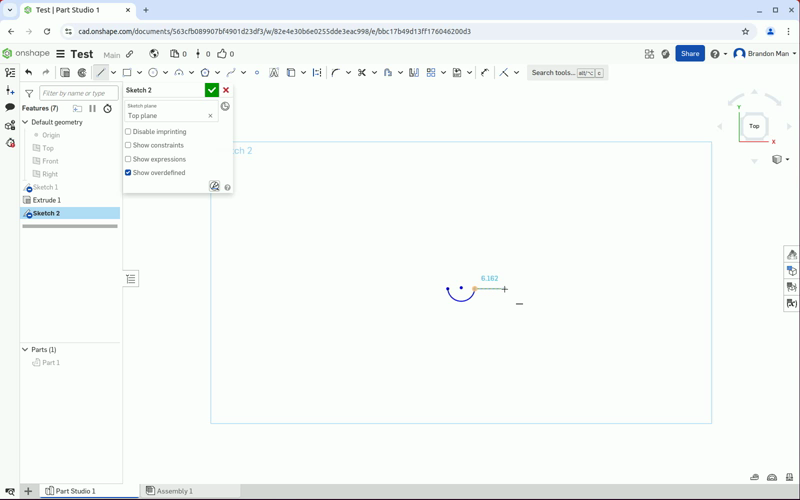
mouse_move(447, 288)
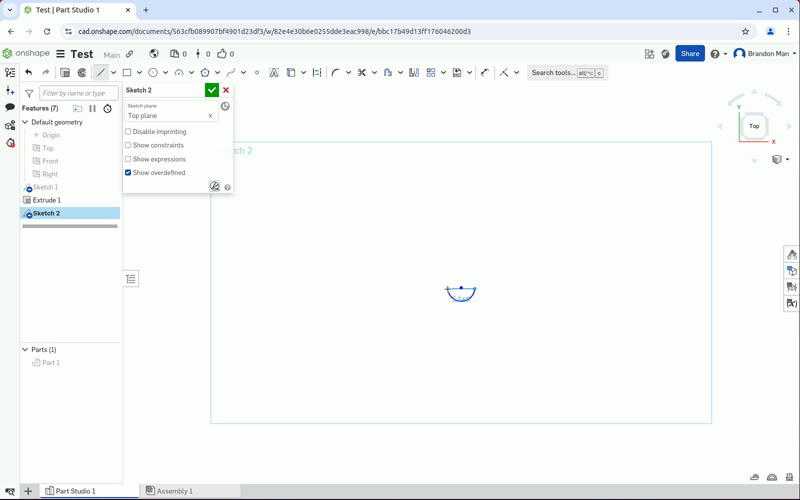
key_up(shift)
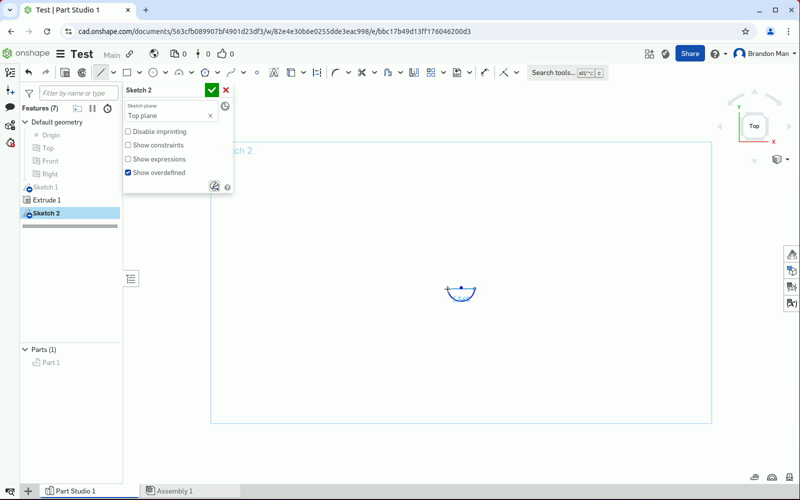
click(447, 288)
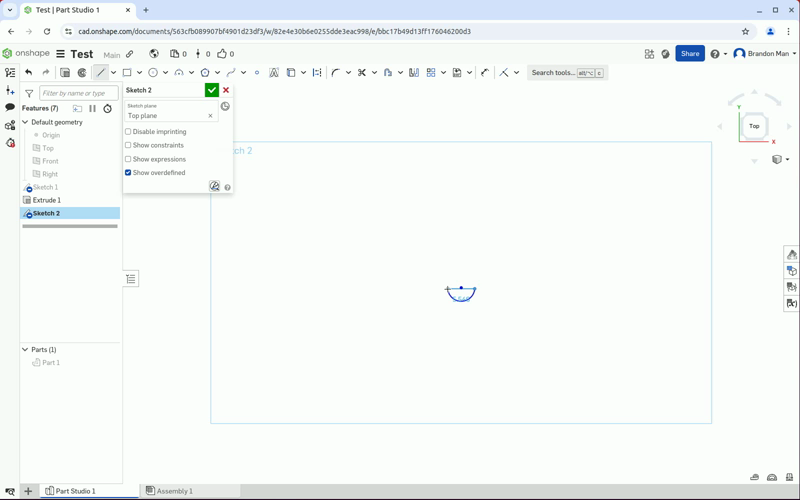
key(esc)
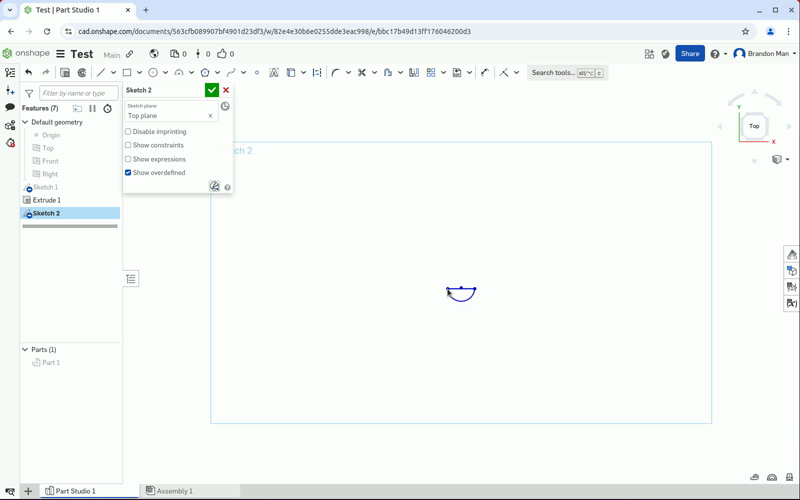
key(c)
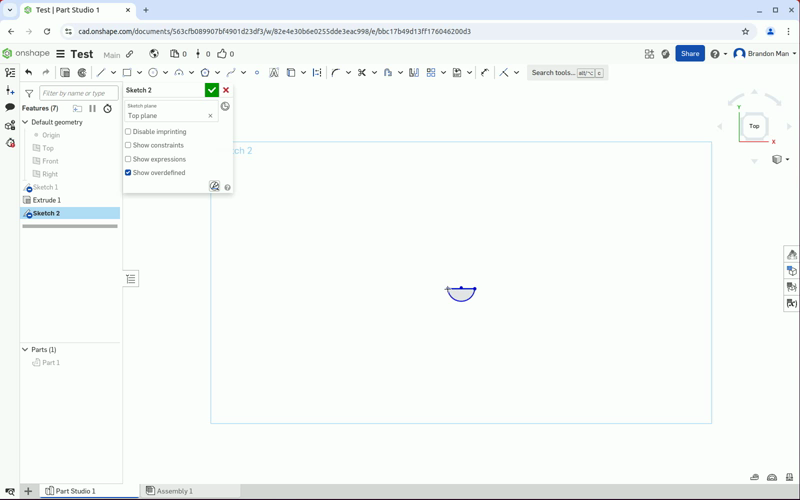
key_down(shift)
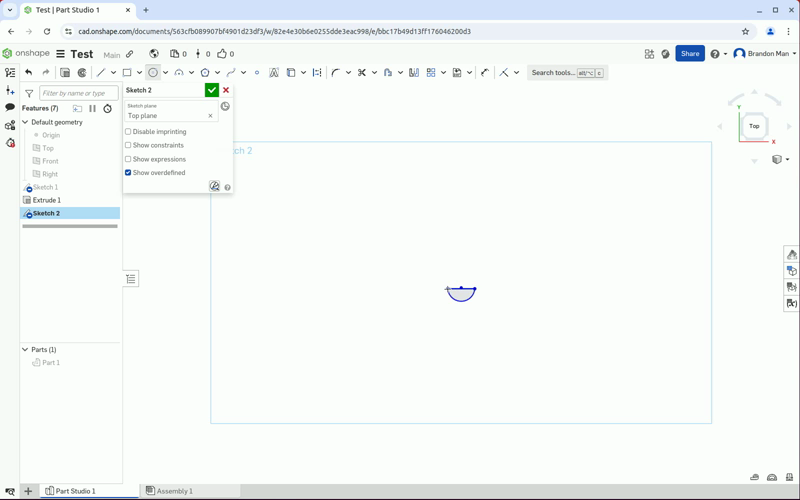
mouse_move(461, 297)
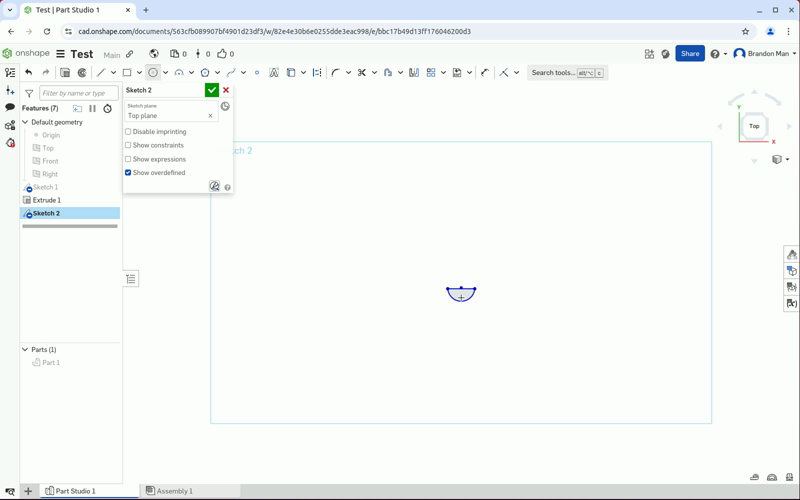
scroll(6)
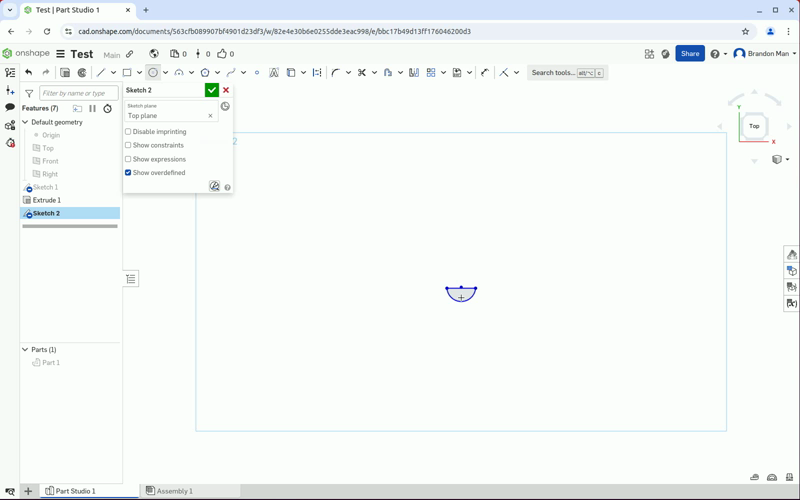
scroll(6)
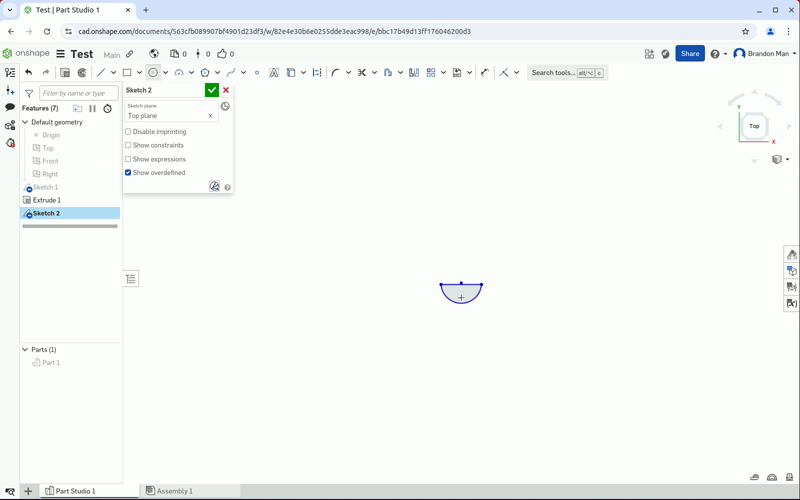
scroll(6)
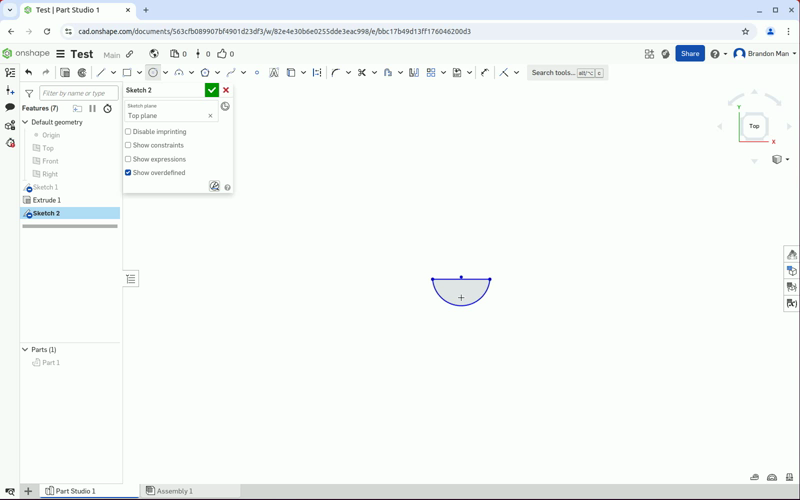
scroll(6)
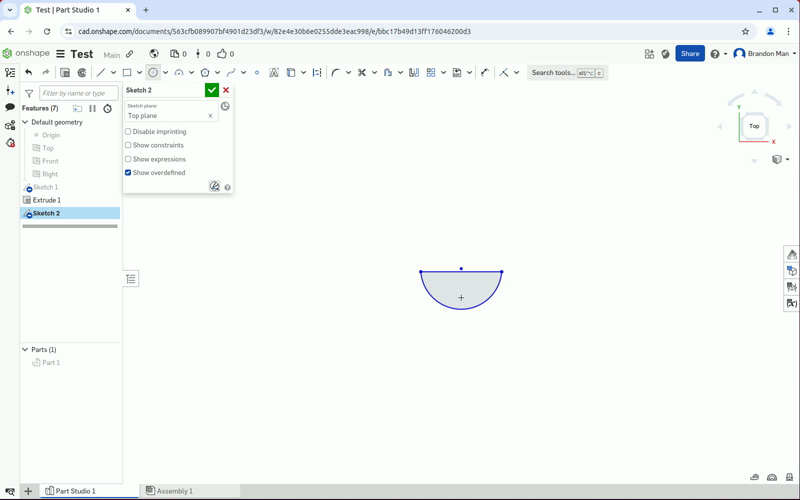
scroll(6)
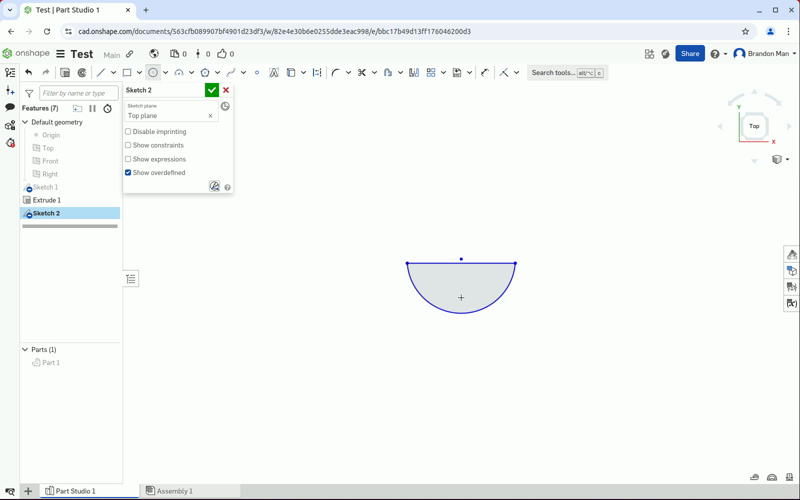
scroll(6)
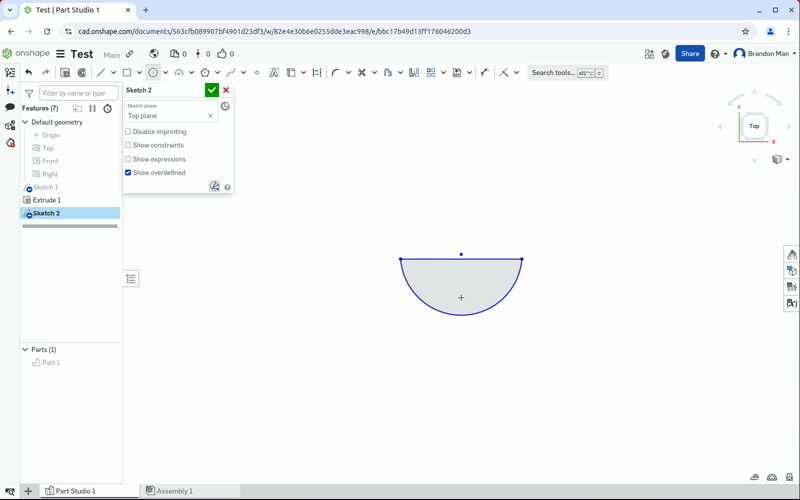
scroll(6)
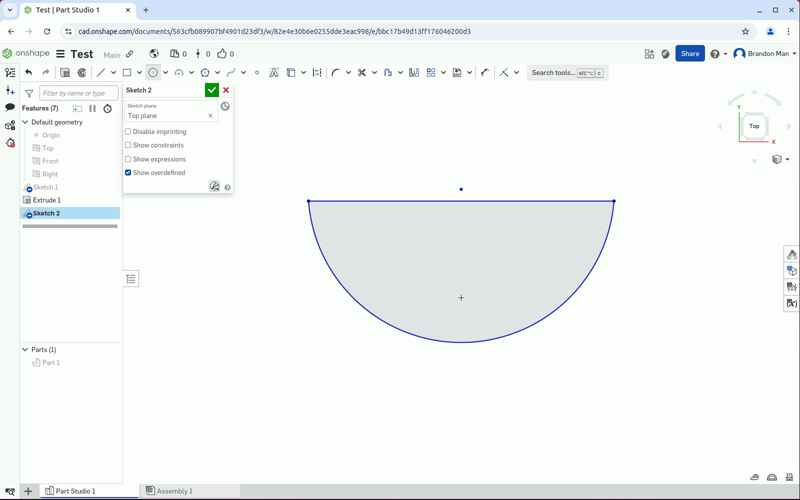
click(461, 297)
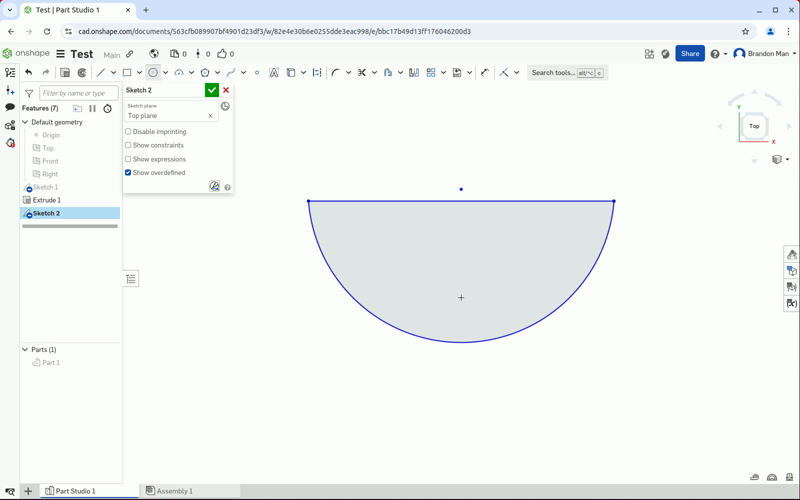
scroll(-6)
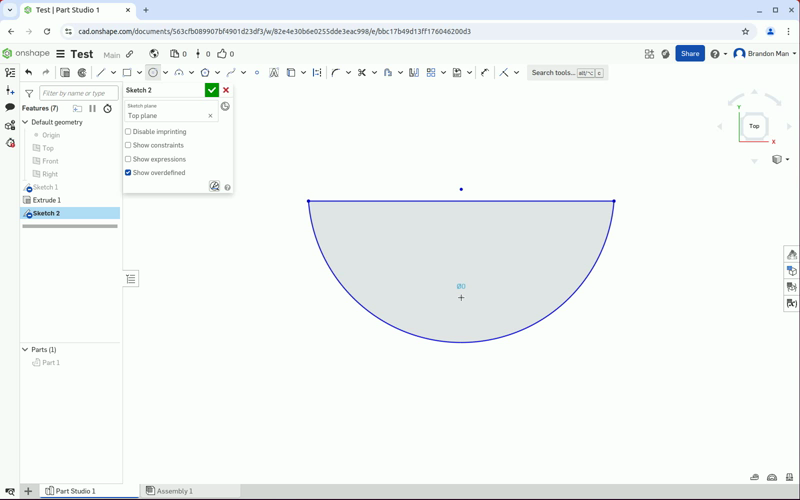
scroll(-6)
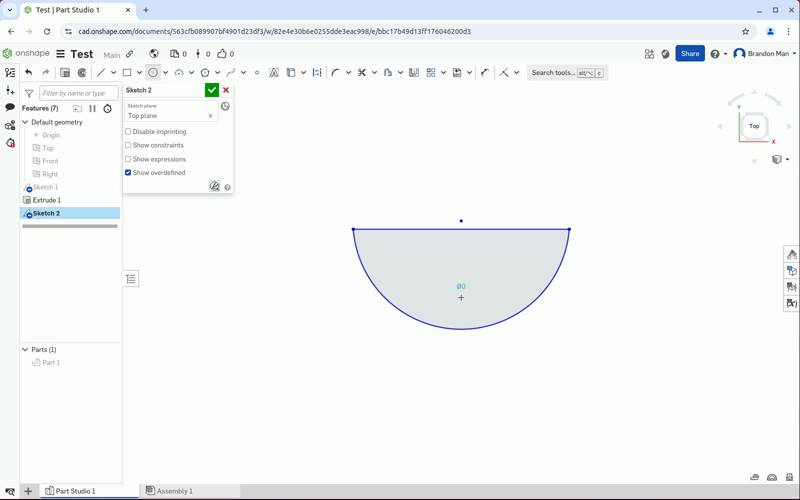
scroll(-6)
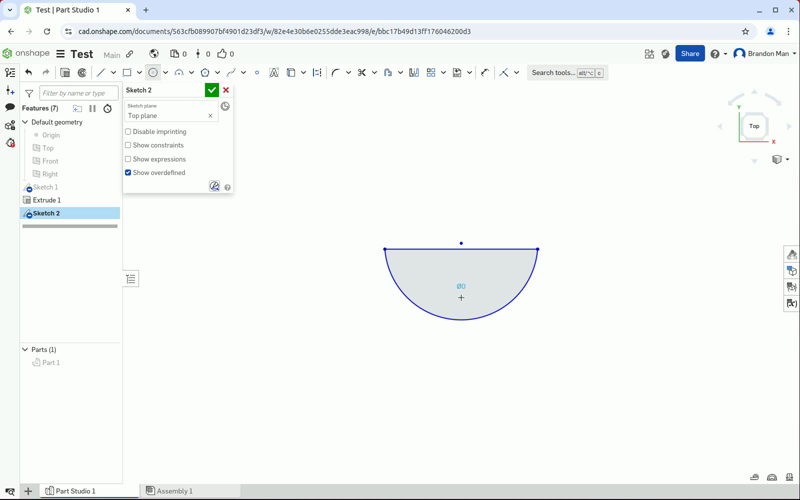
scroll(-6)
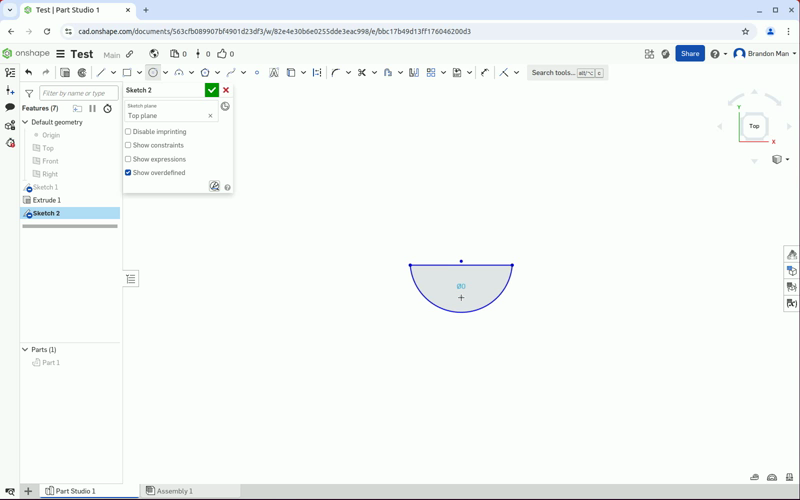
scroll(-6)
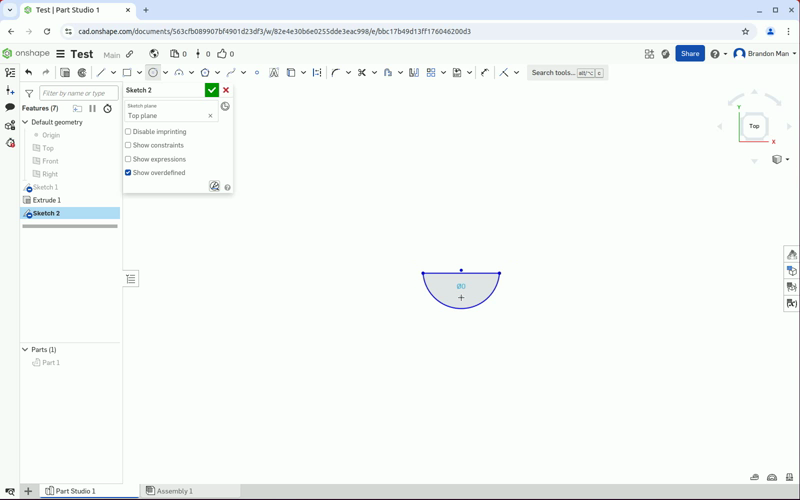
scroll(-6)
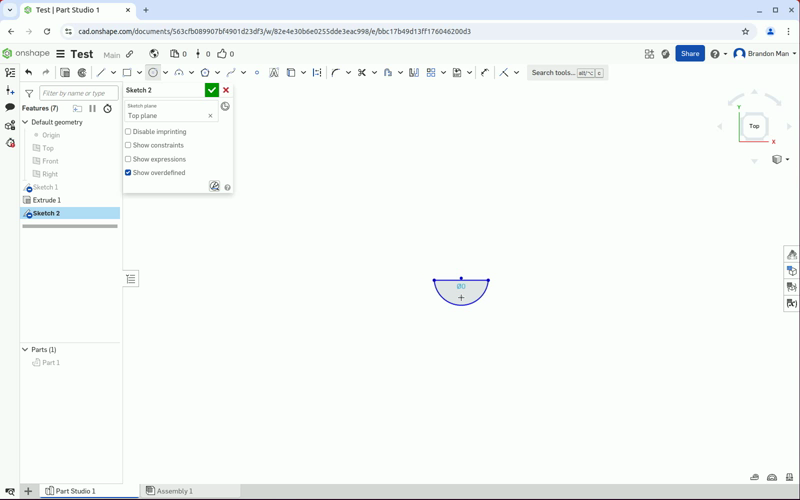
scroll(-6)
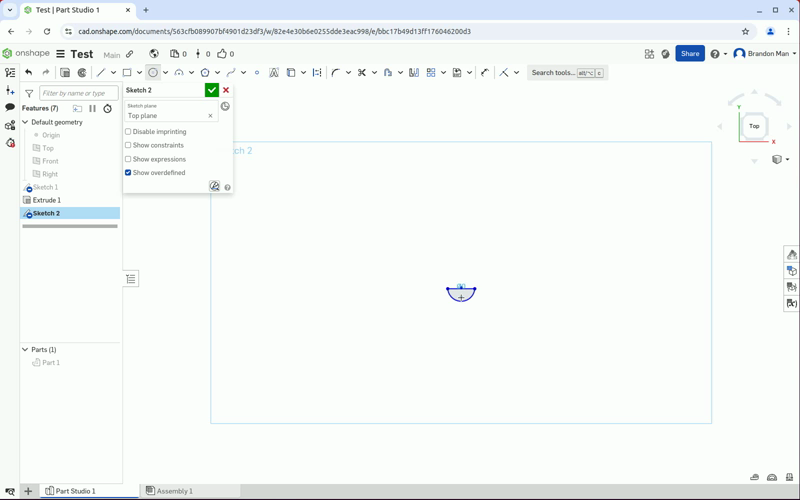
key_up(shift)
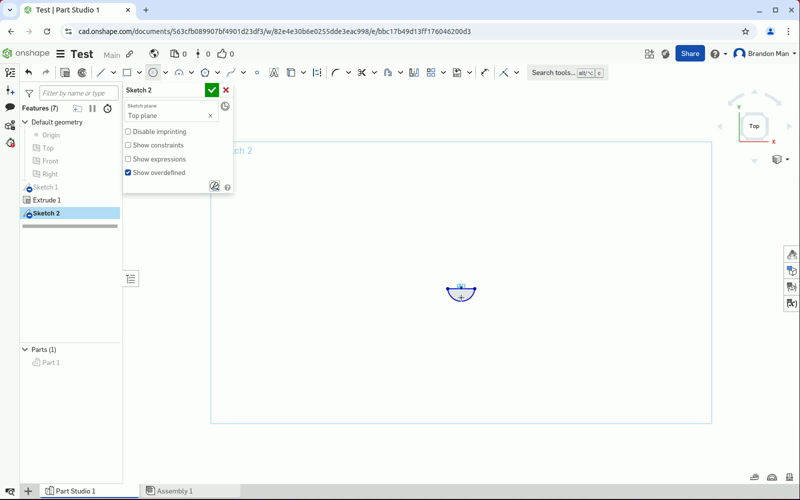
mouse_move(461, 297)
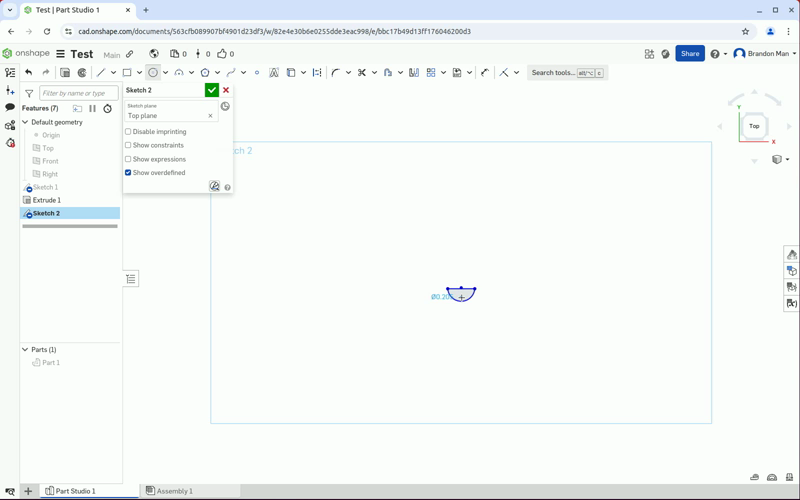
scroll(6)
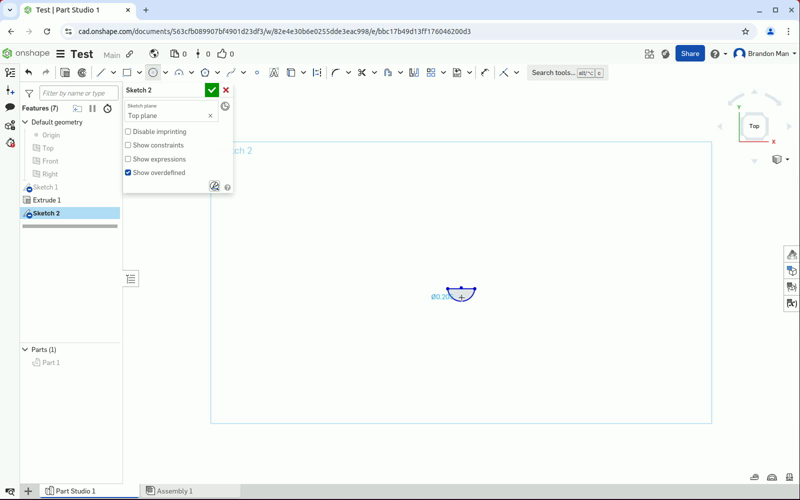
scroll(6)
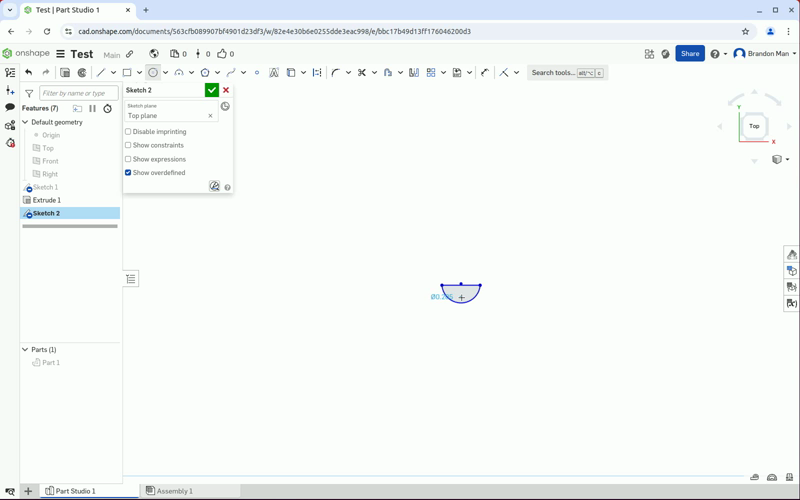
scroll(6)
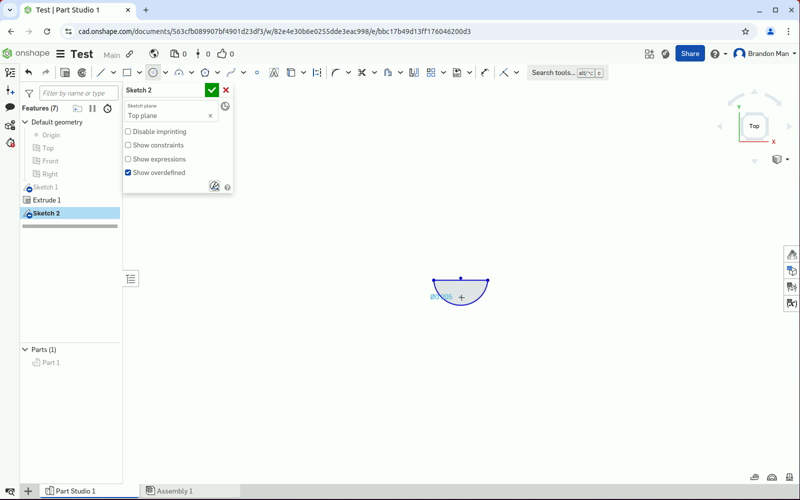
scroll(6)
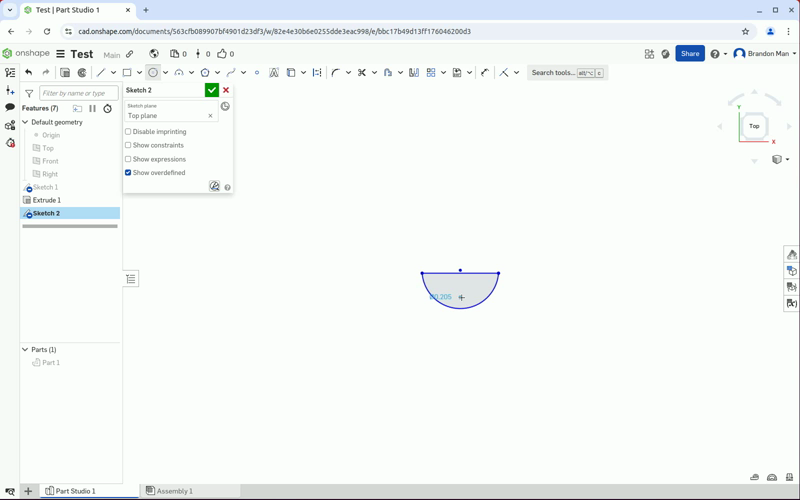
scroll(6)
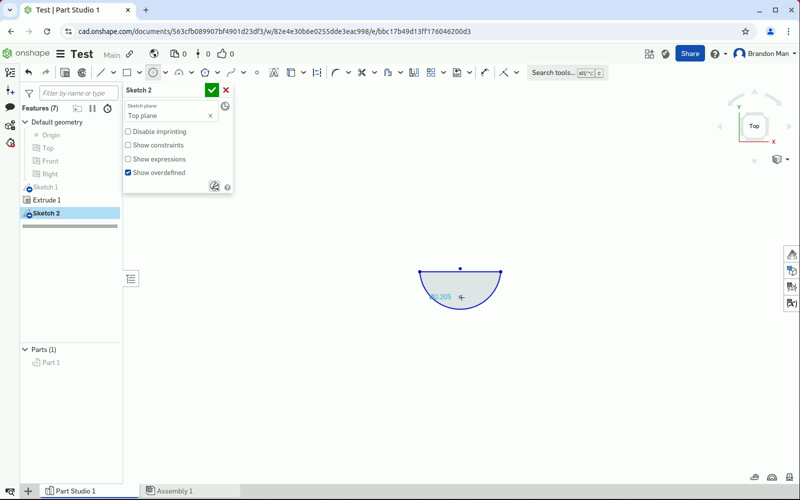
scroll(6)
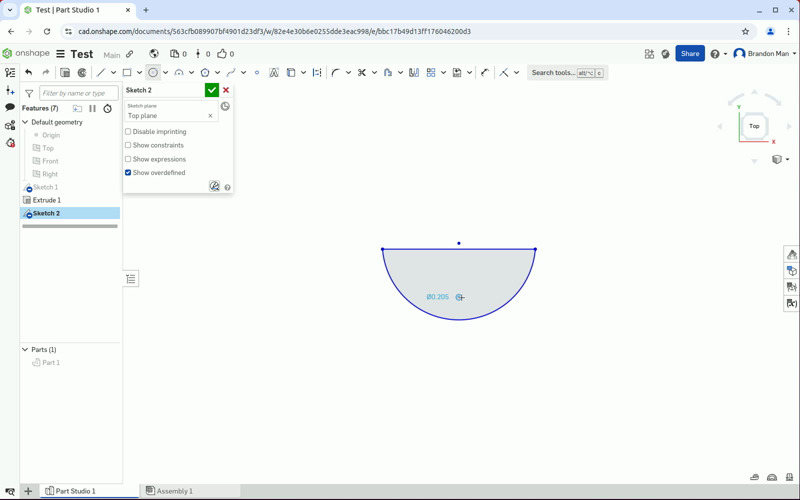
scroll(6)
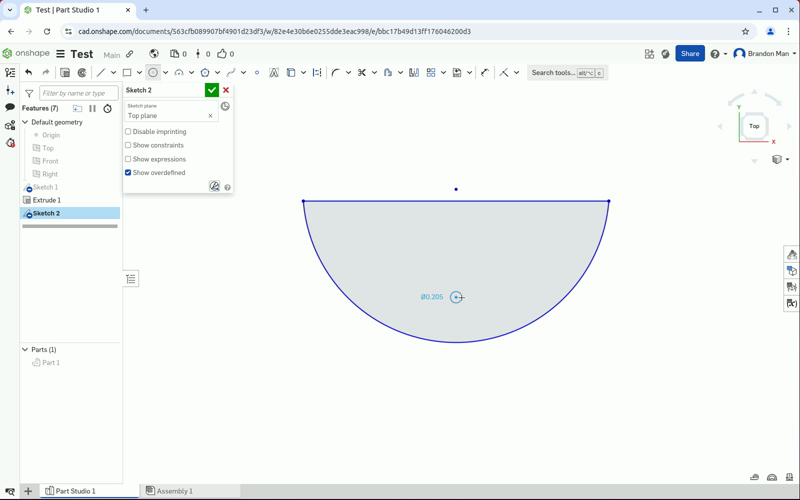
click(461, 297)
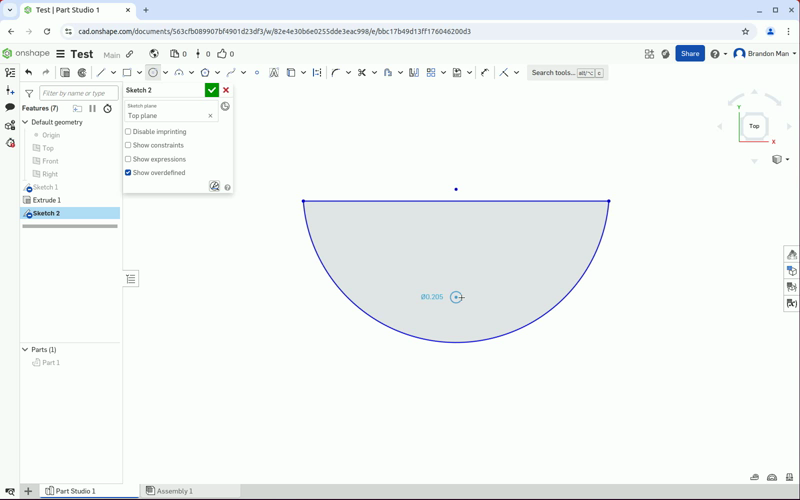
scroll(-6)
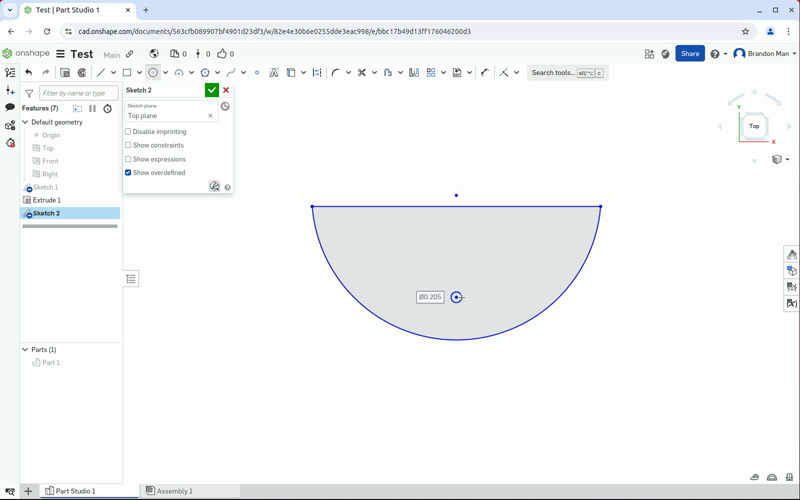
scroll(-6)
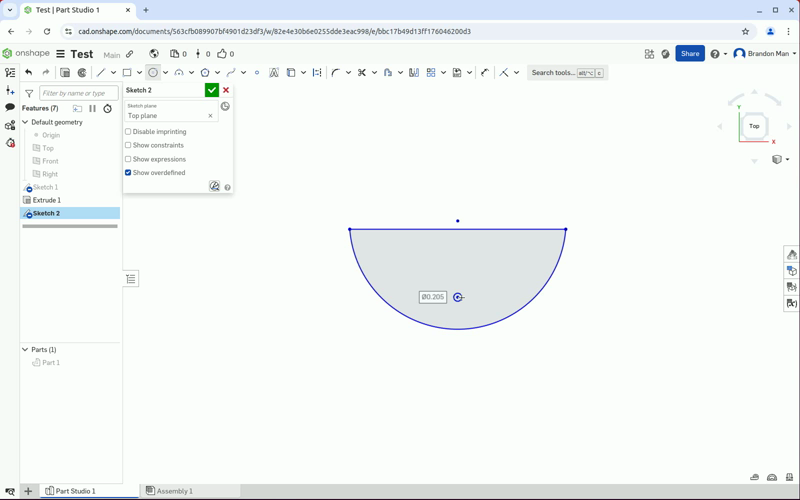
scroll(-6)
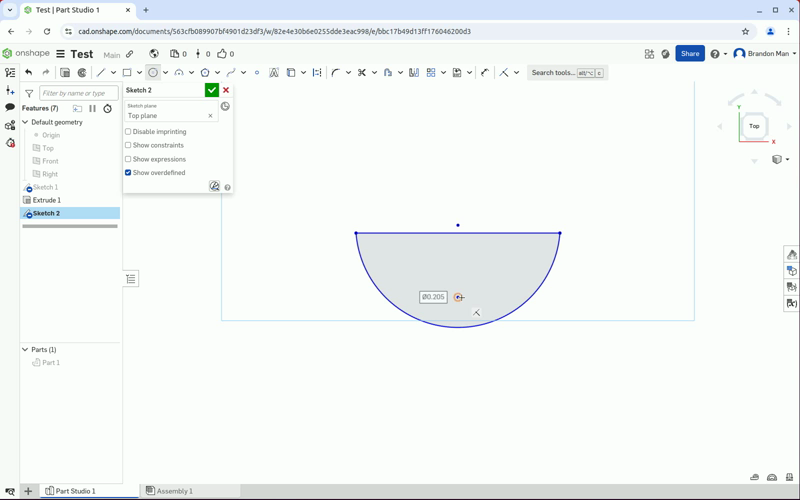
scroll(-6)
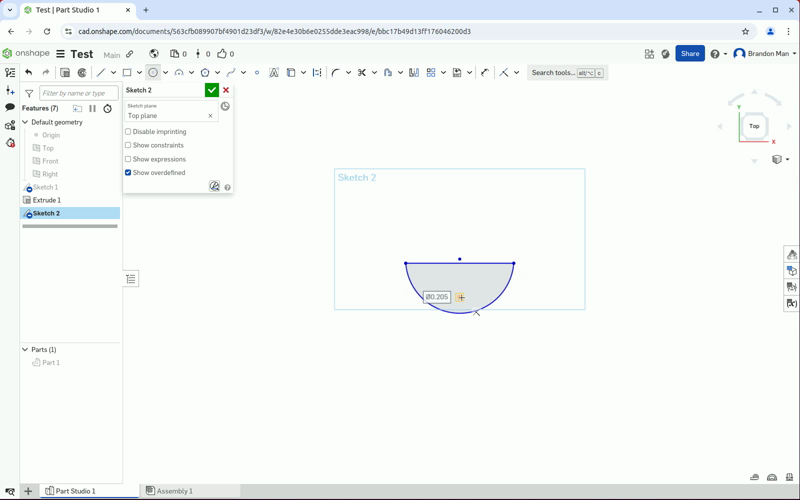
scroll(-6)
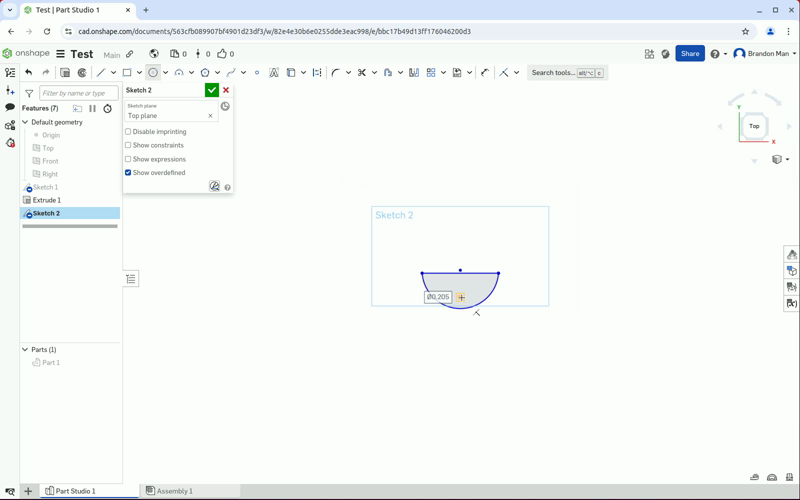
scroll(-6)
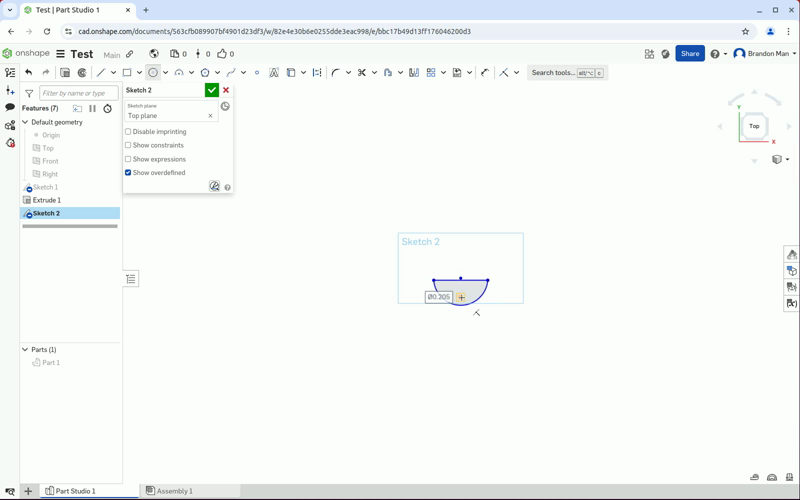
scroll(-6)
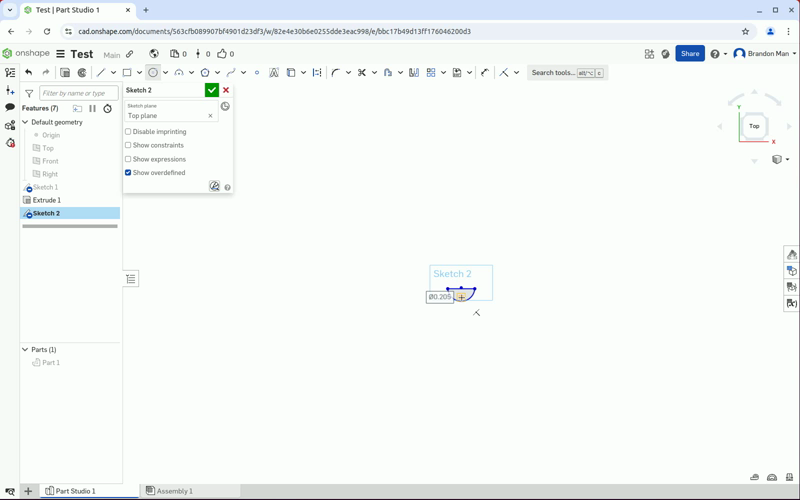
key(esc)
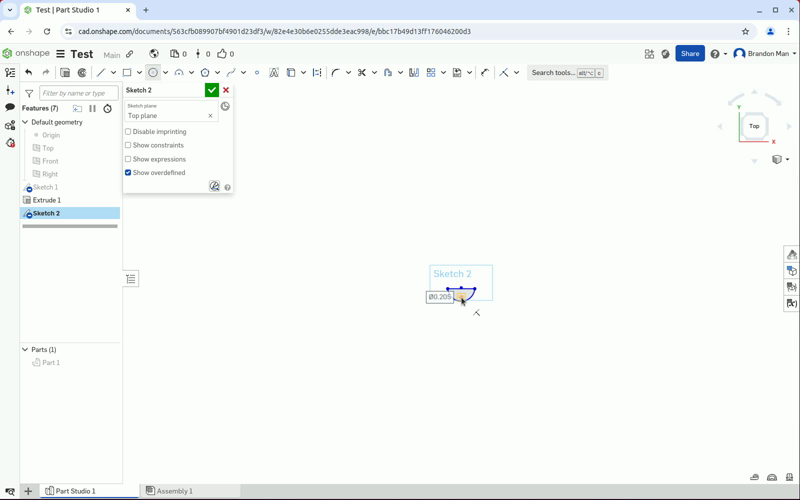
mouse_move(453, 292)
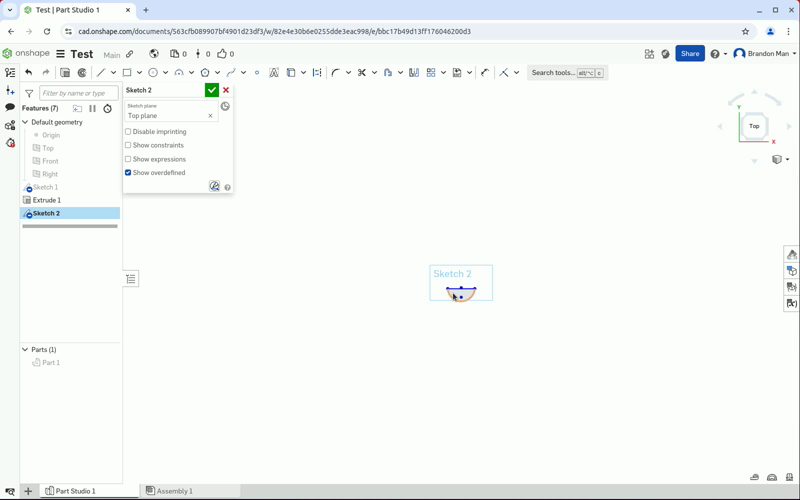
scroll(6)
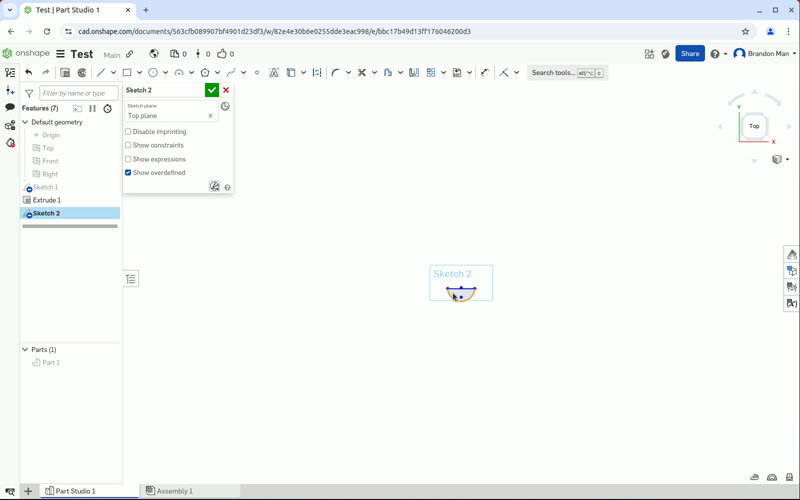
scroll(6)
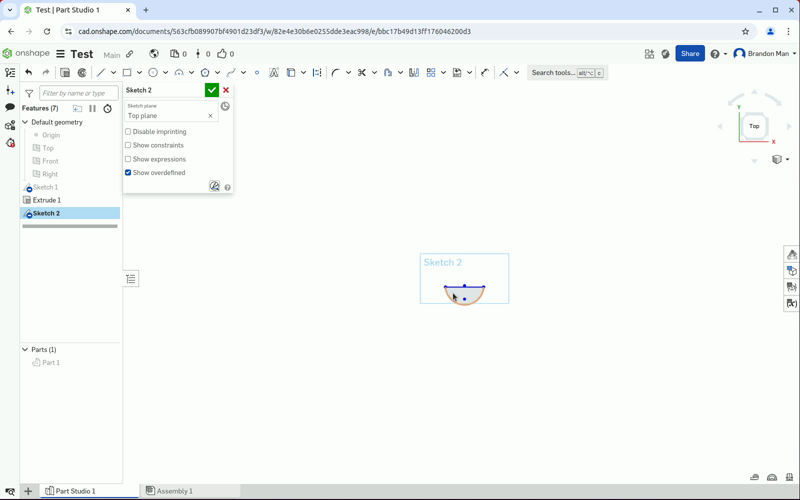
scroll(6)
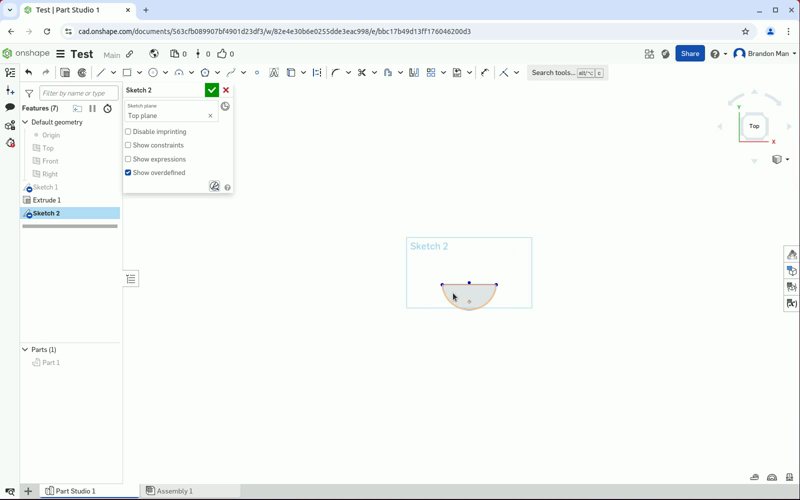
scroll(6)
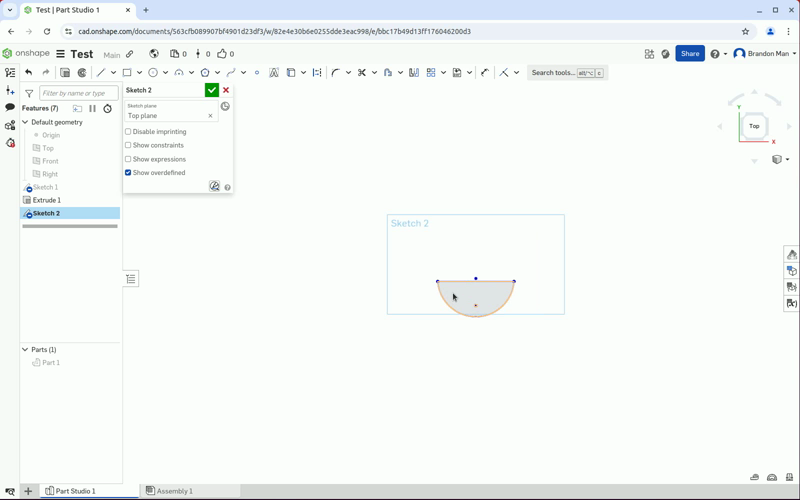
scroll(6)
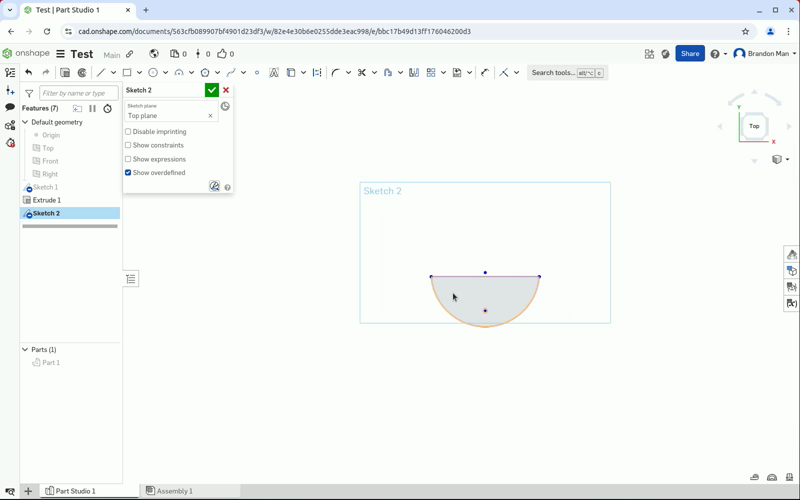
scroll(6)
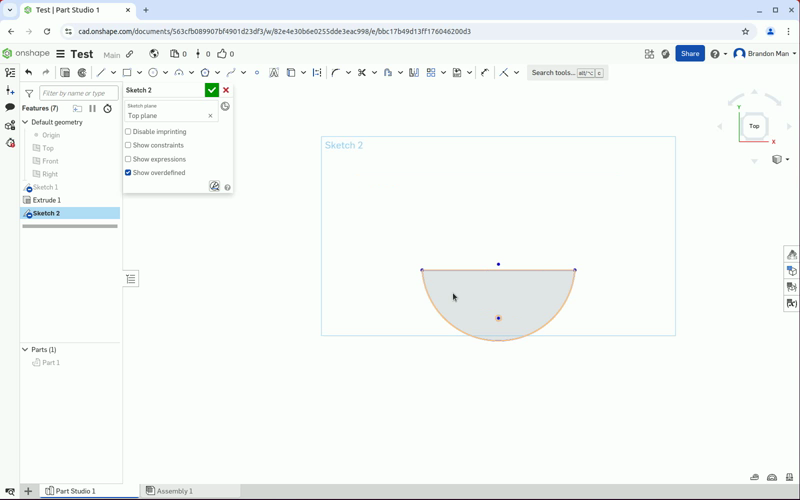
scroll(6)
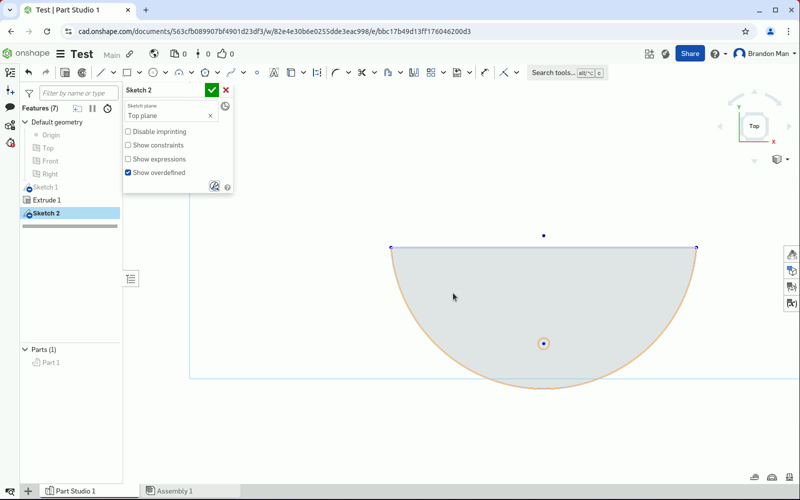
click(453, 292)
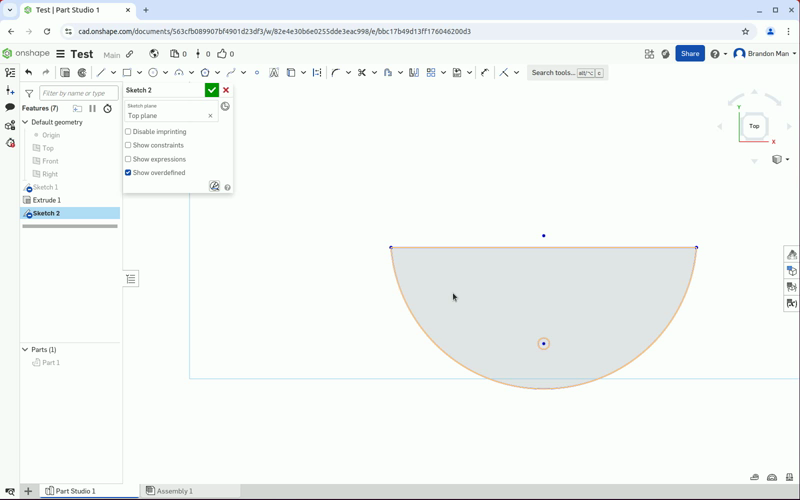
scroll(-6)
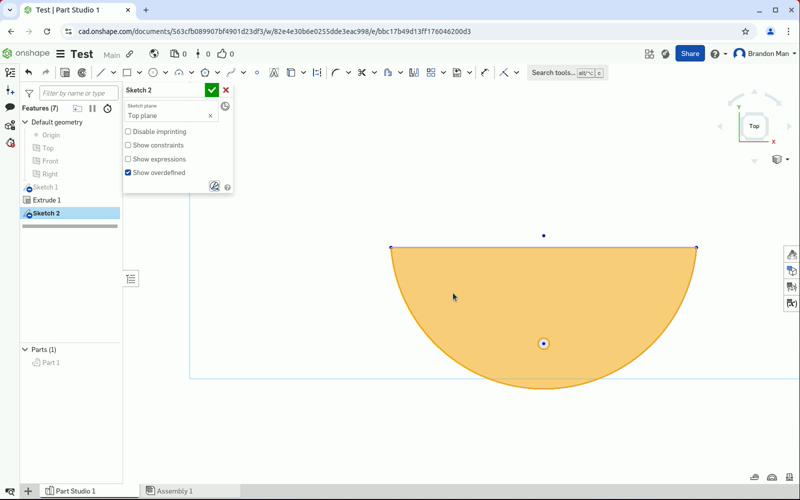
scroll(-6)
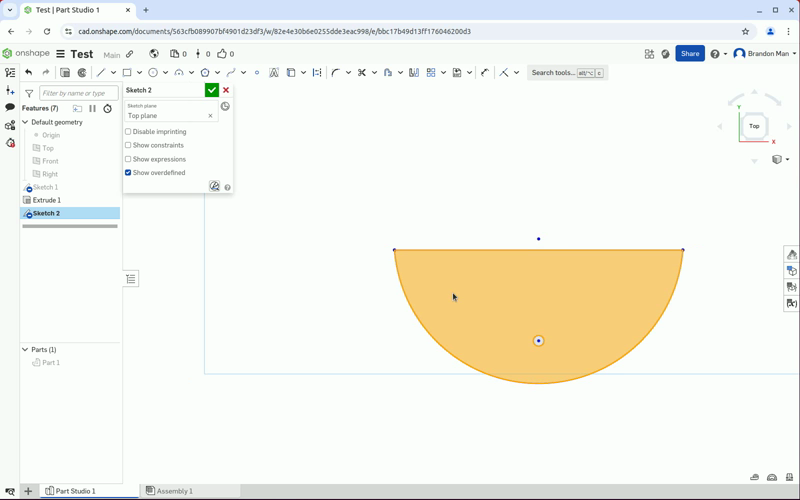
scroll(-6)
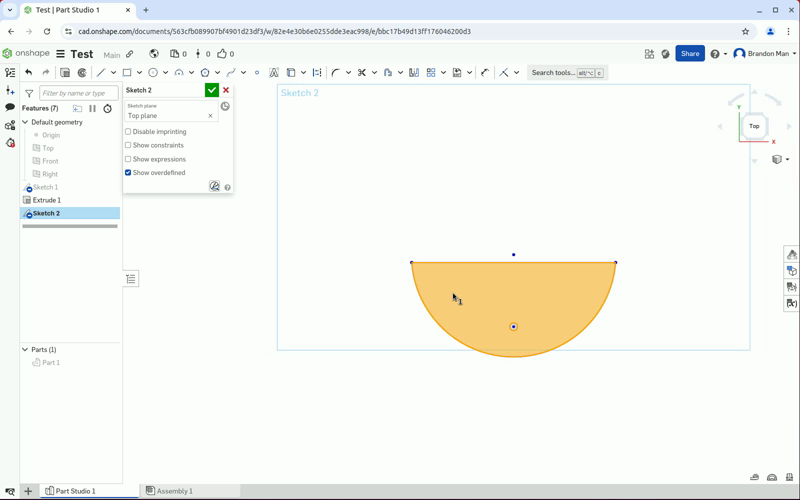
scroll(-6)
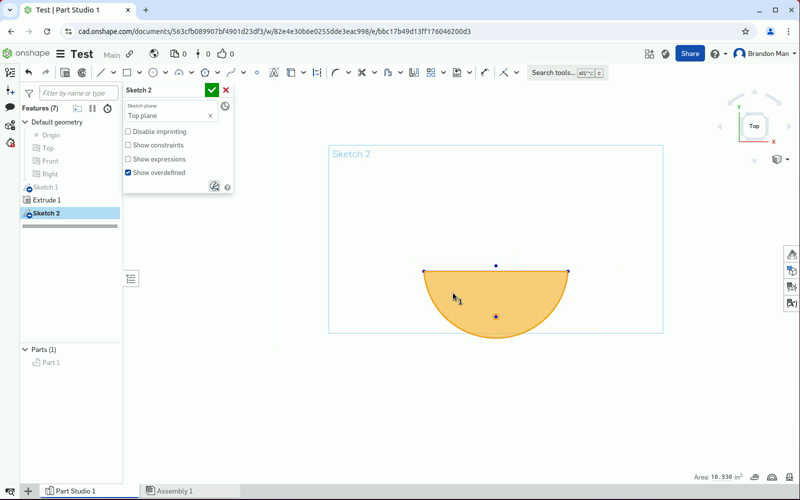
scroll(-6)
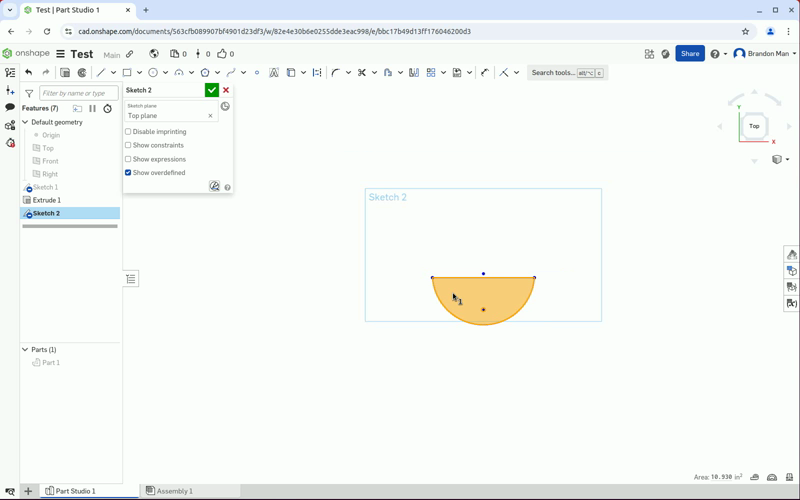
scroll(-6)
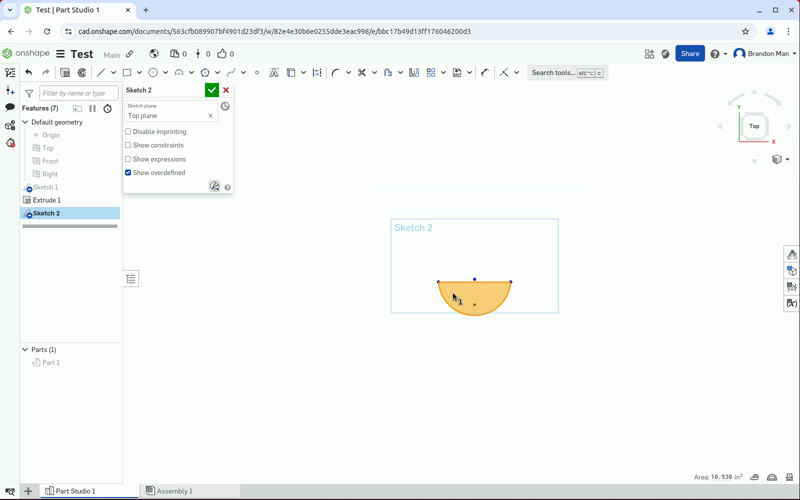
scroll(-6)
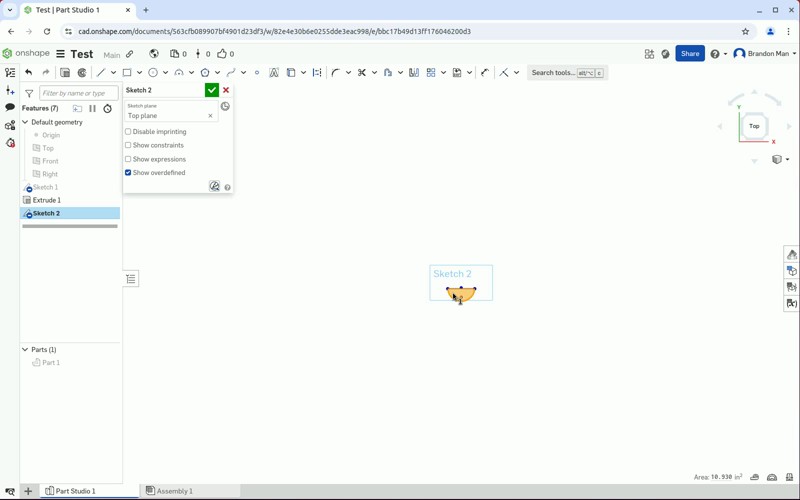
mouse_move(73, 352)
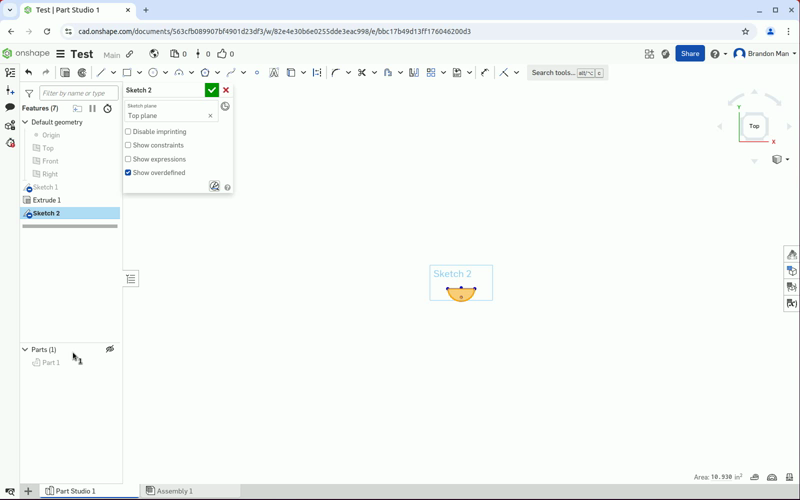
key(shift+y)
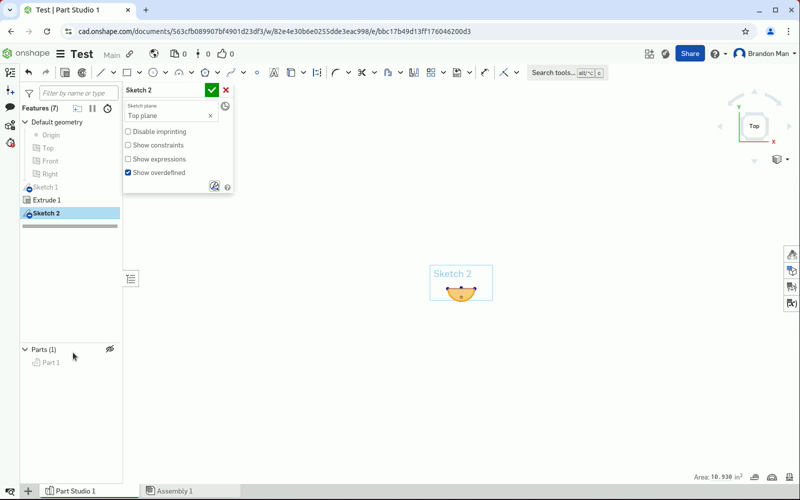
key(shift+e)
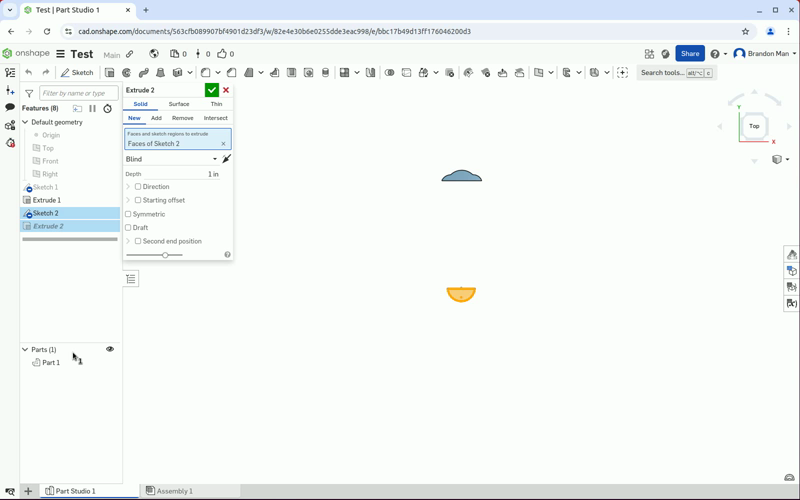
mouse_move(143, 106)
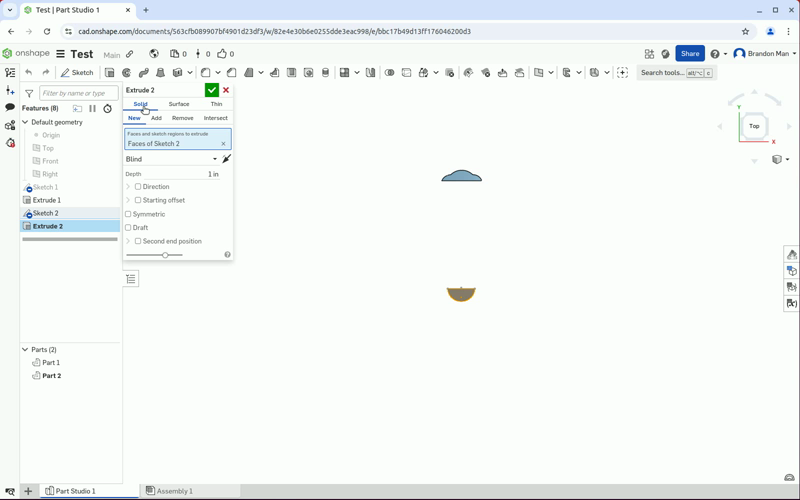
click(143, 106)
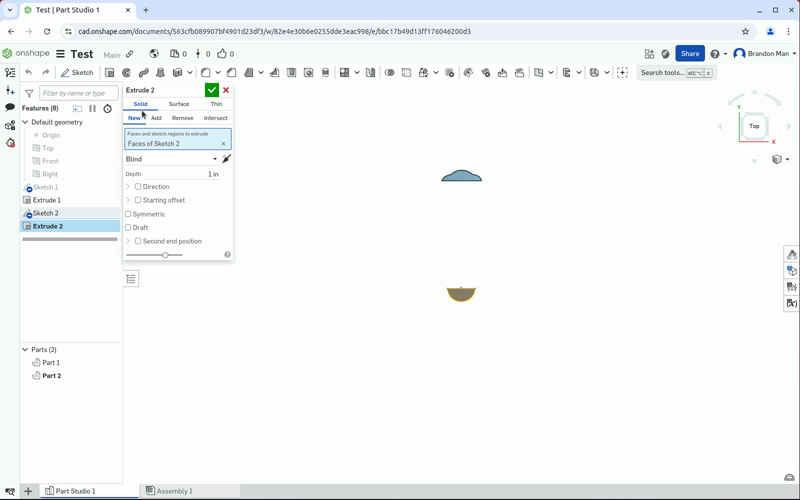
mouse_move(137, 120)
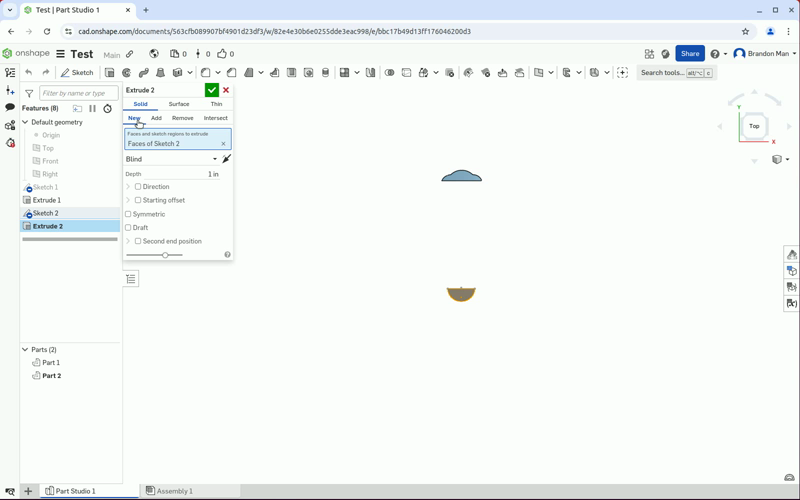
click(137, 120)
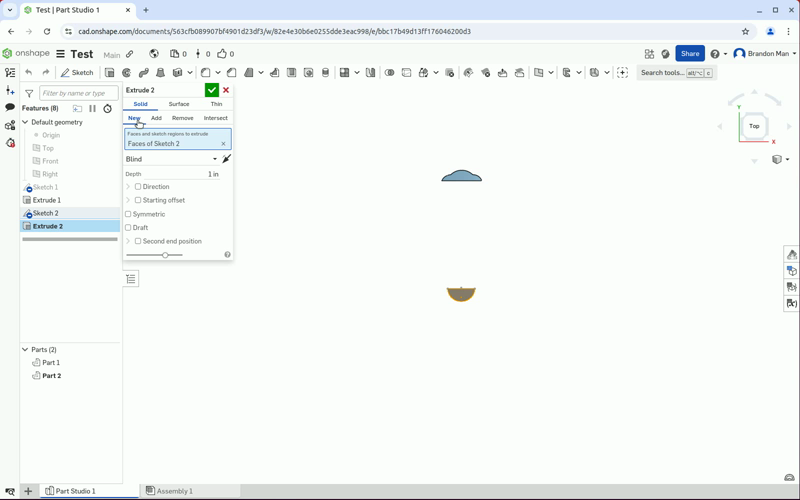
key(tab, 4)
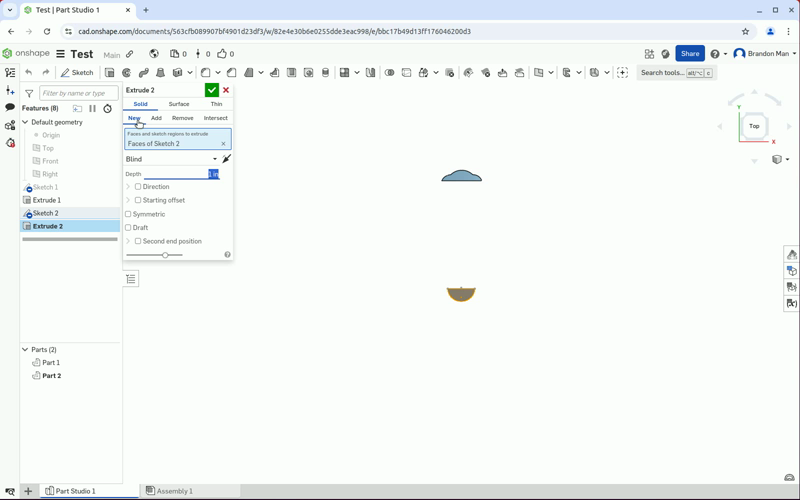
text(0.241)
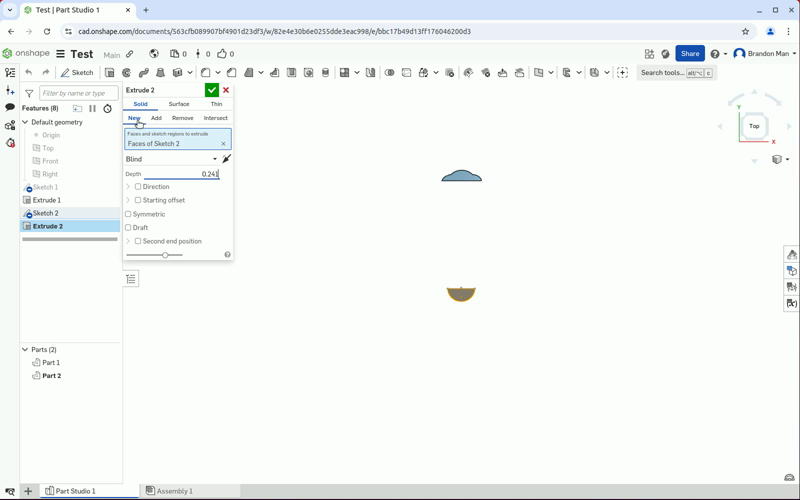
key(enter)
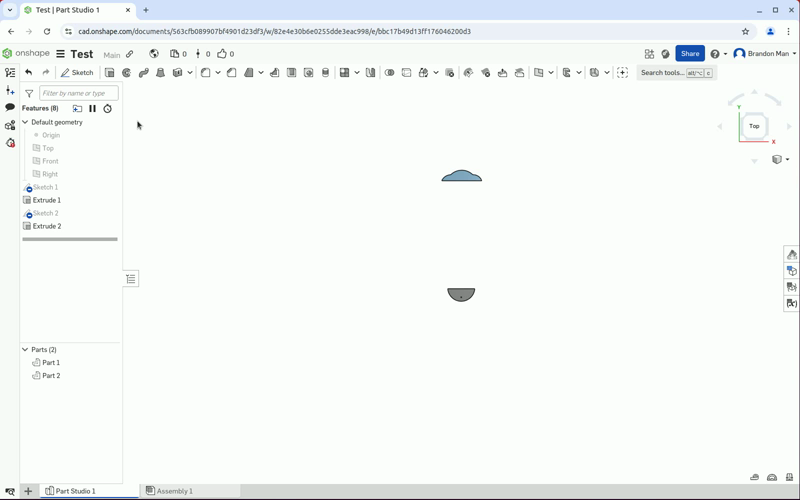
key(shift+h)
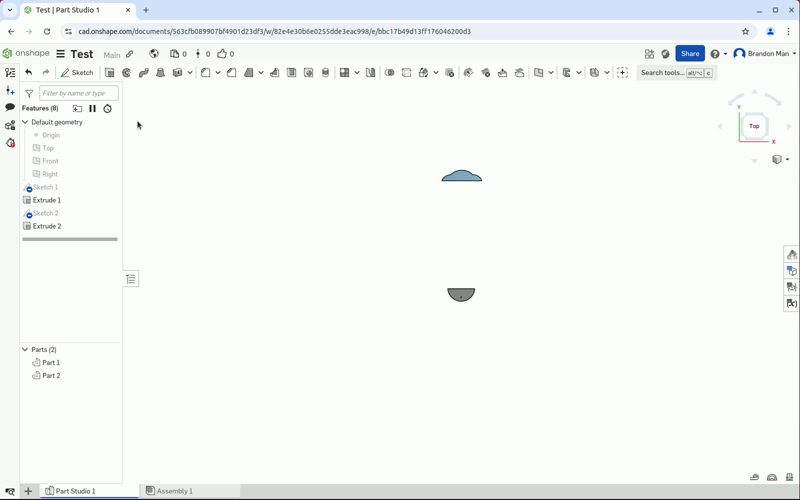
key(shift+h)
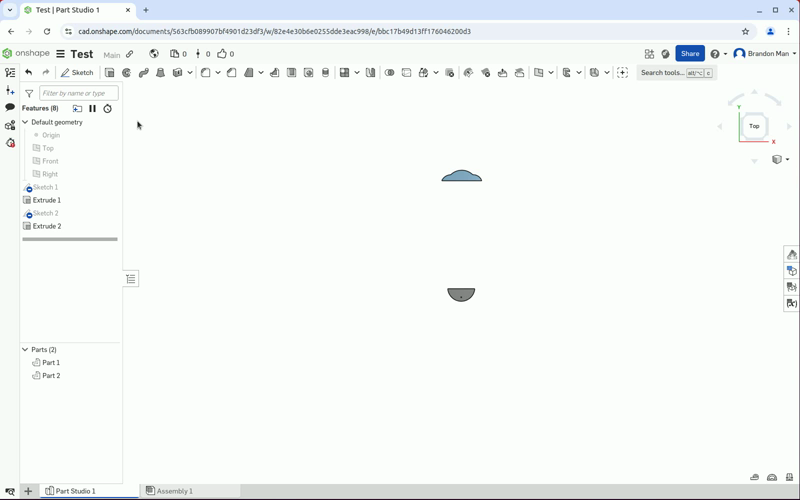
mouse_move(73, 189)
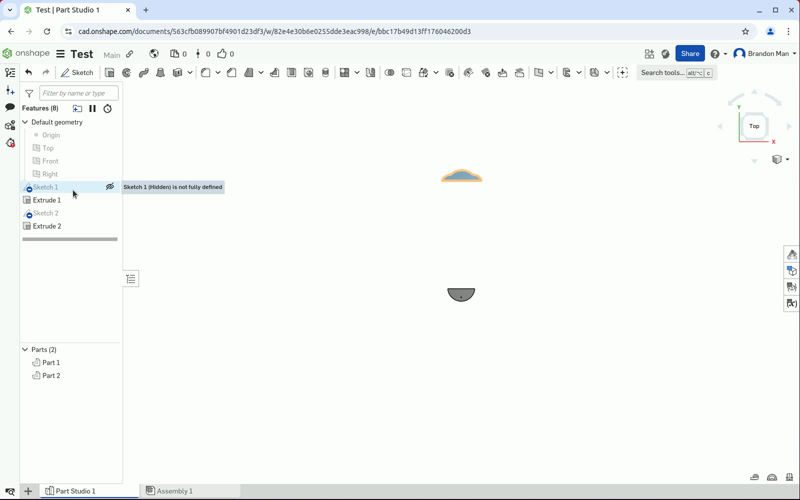
click(73, 189)
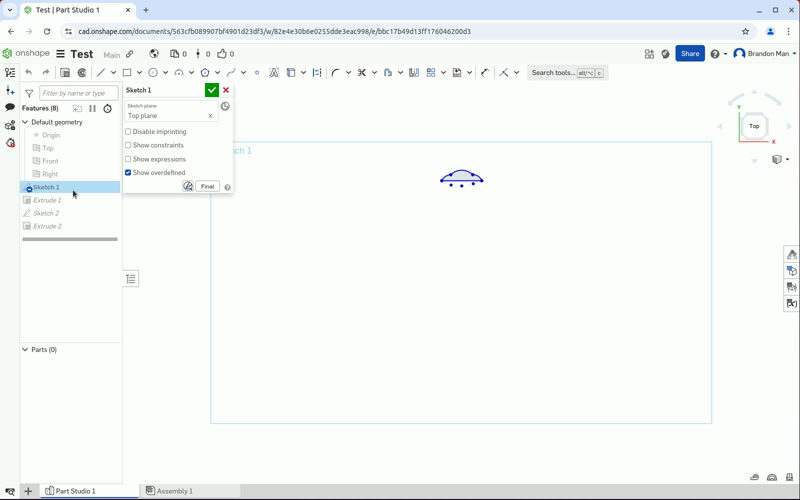
mouse_move(229, 92)
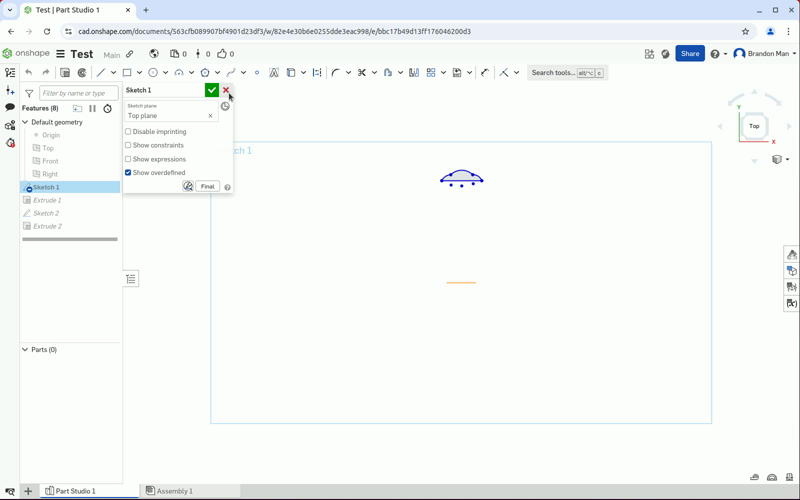
click(229, 92)
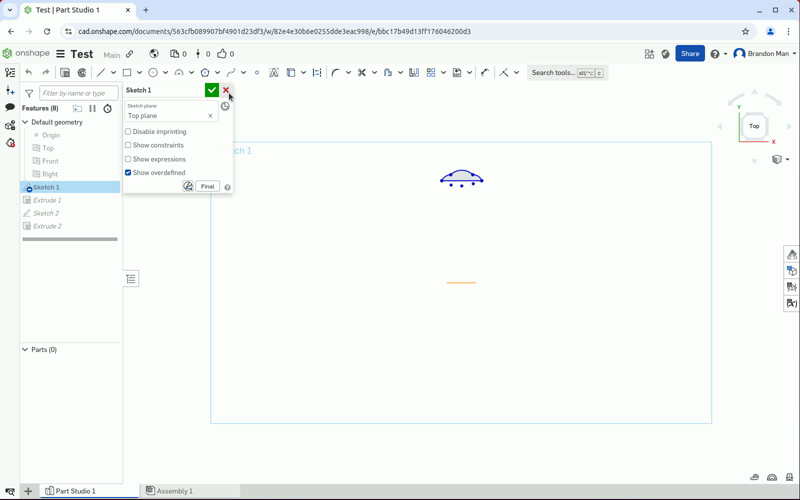
key(shift+s)
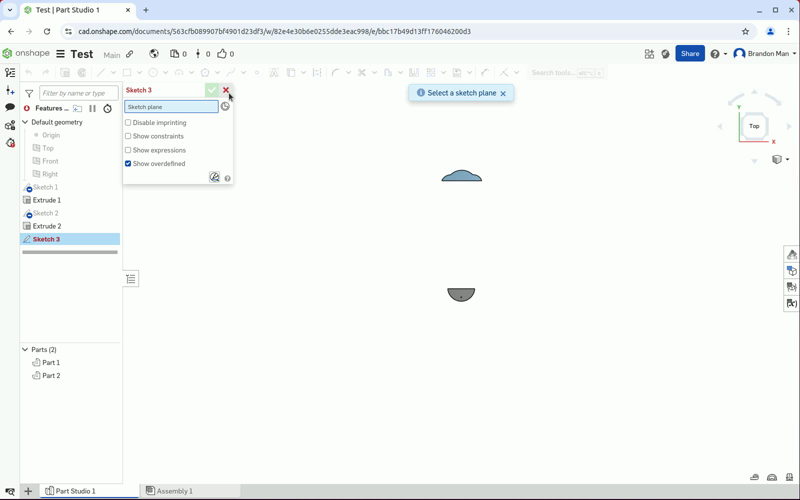
mouse_move(73, 150)
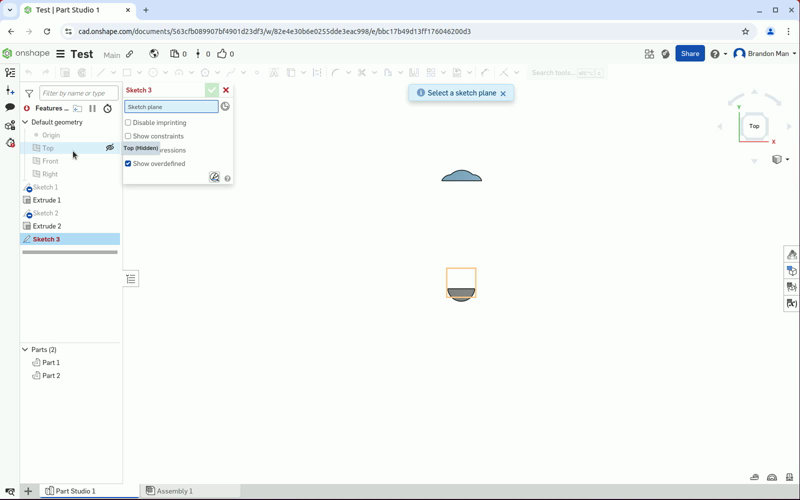
click(73, 150)
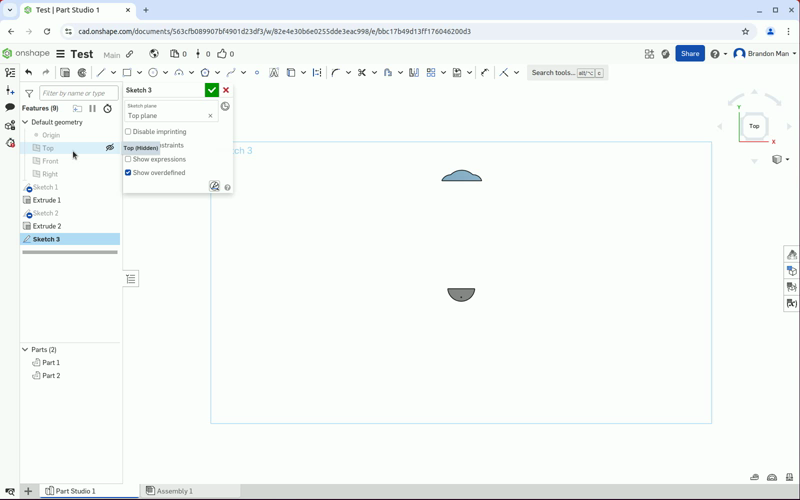
mouse_move(73, 352)
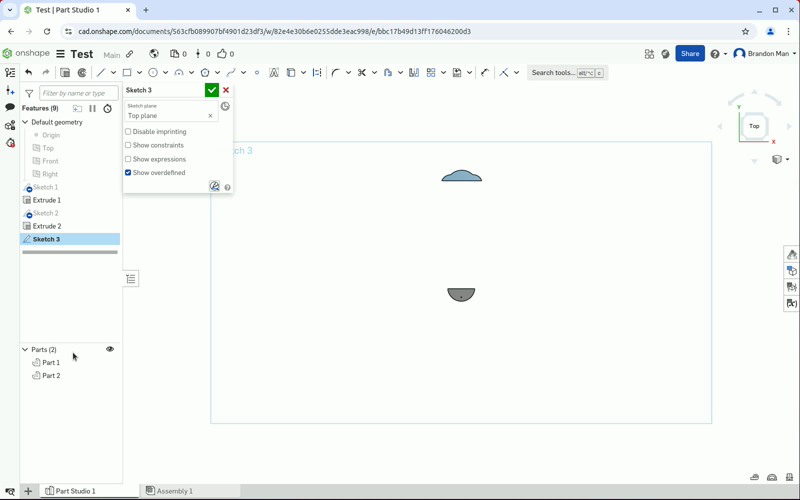
key(y)
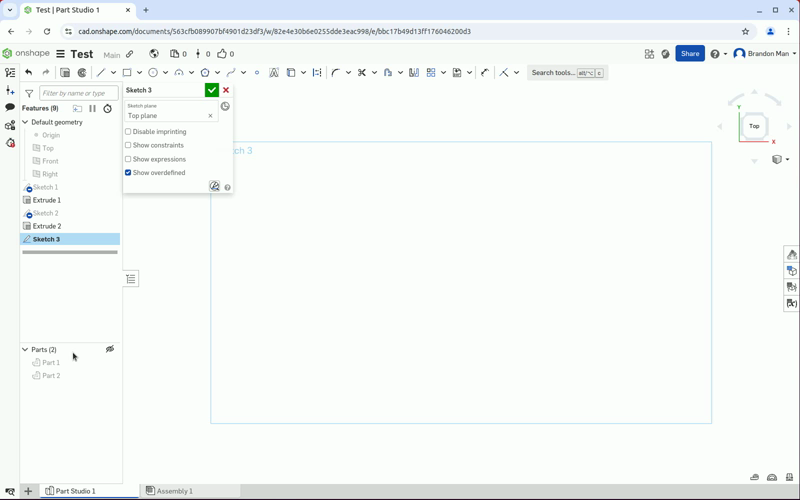
key(l)
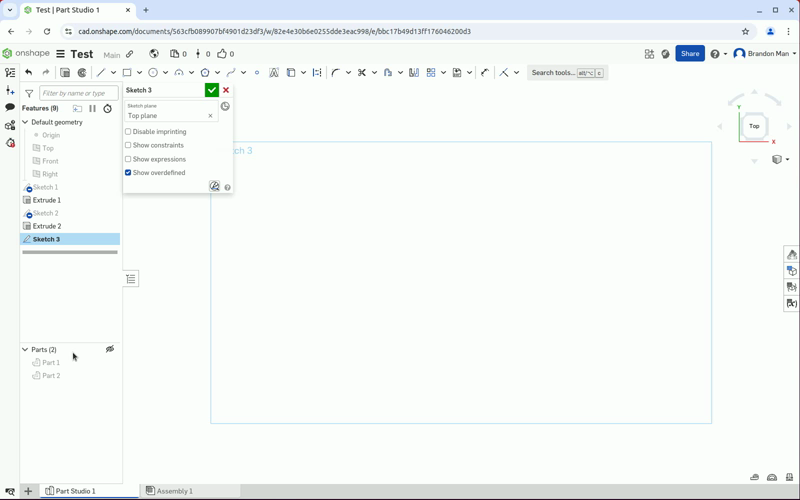
key_down(shift)
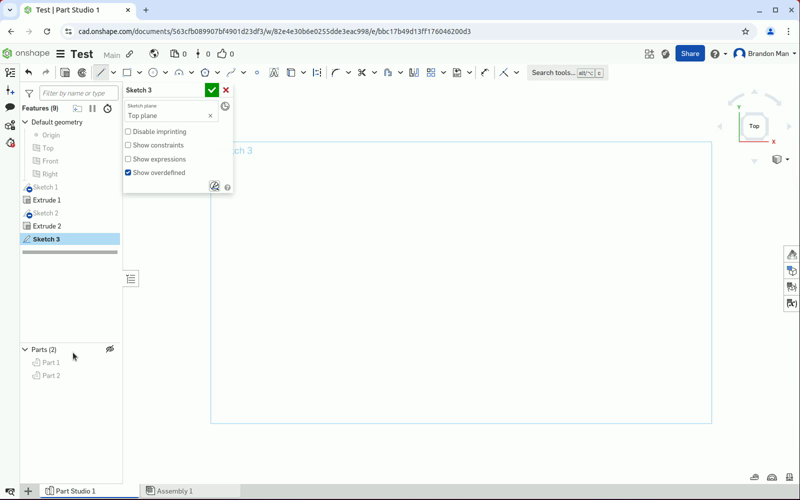
mouse_move(441, 180)
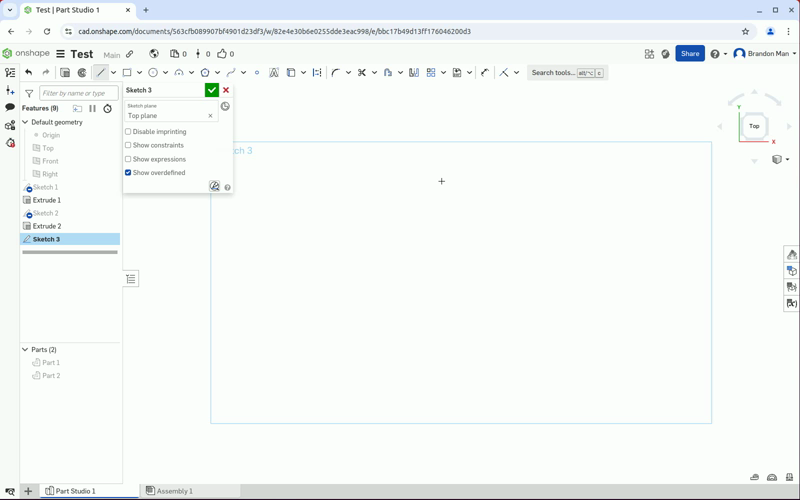
click(441, 180)
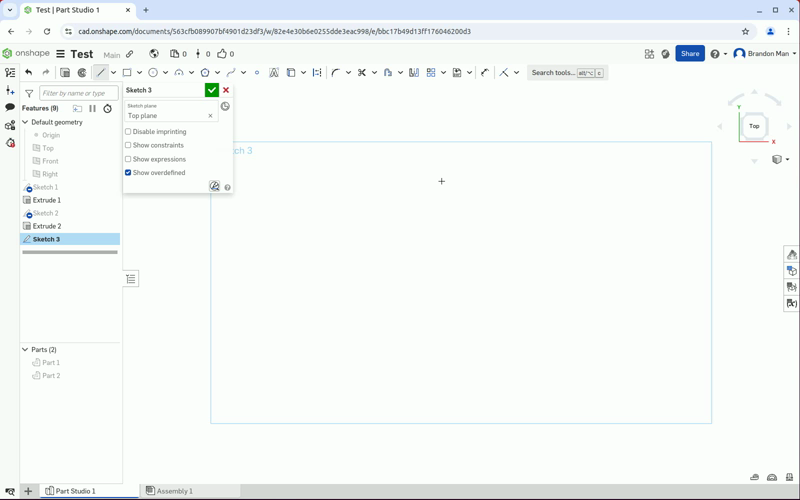
key_up(shift)
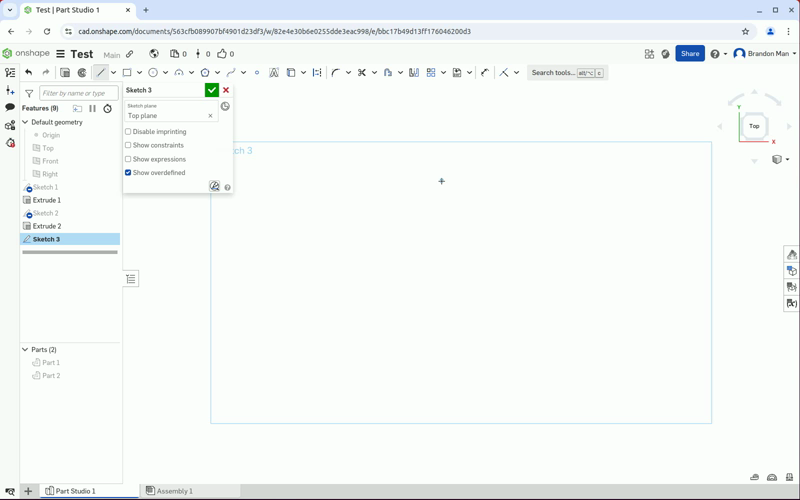
key_down(shift)
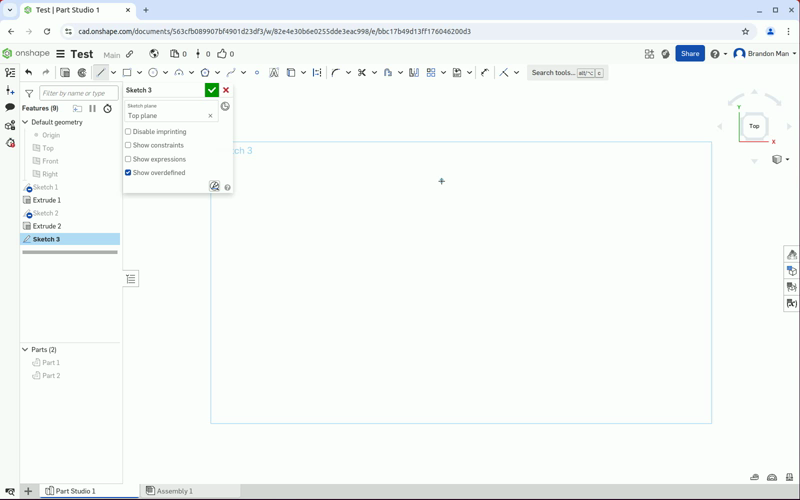
mouse_move(448, 288)
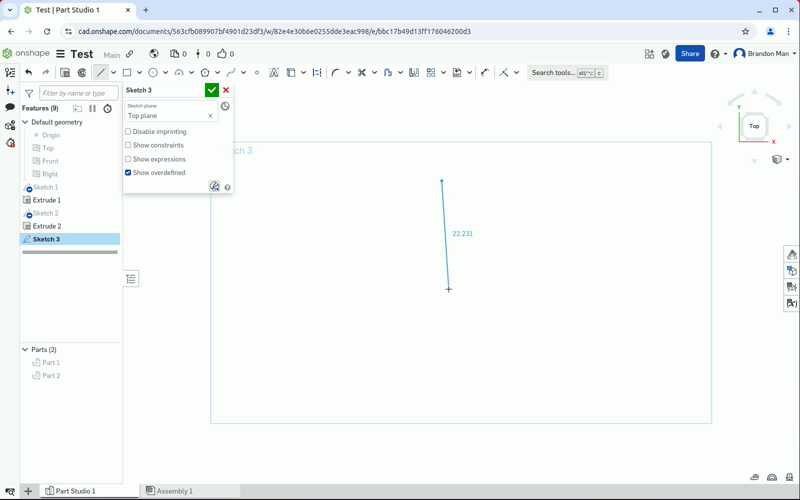
click(448, 288)
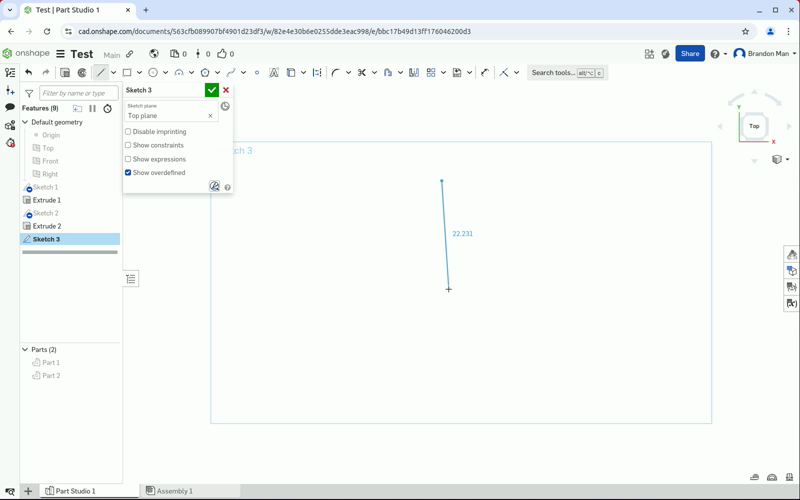
key_up(shift)
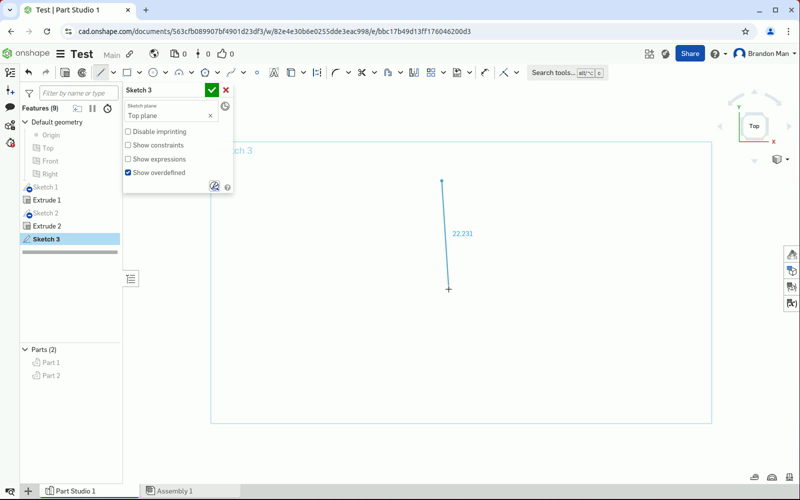
key_down(shift)
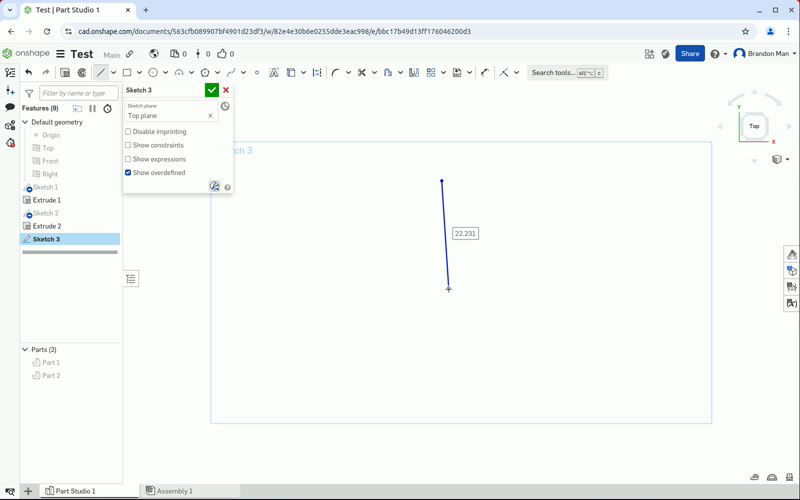
mouse_move(478, 288)
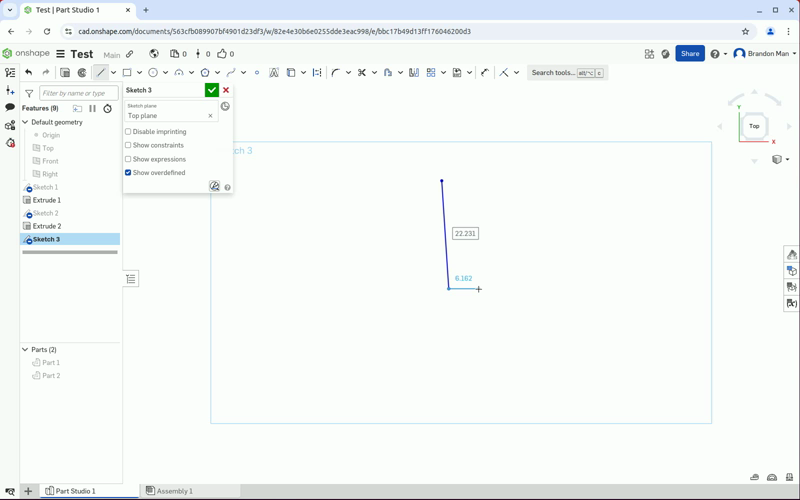
mouse_move(473, 288)
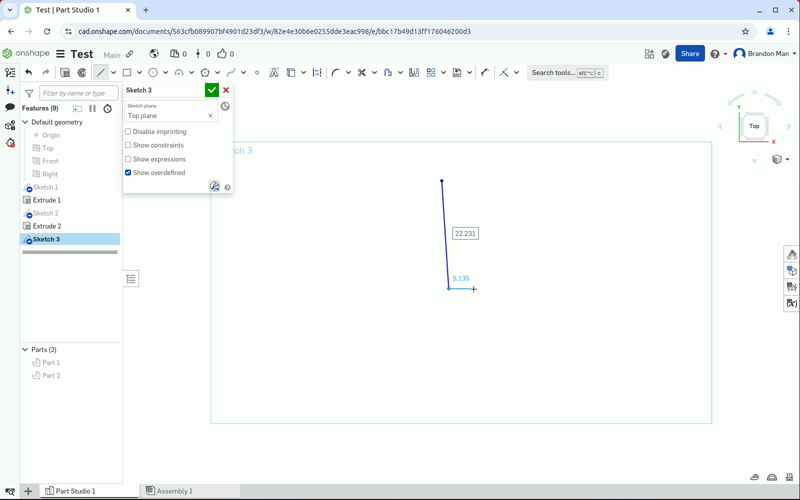
click(473, 288)
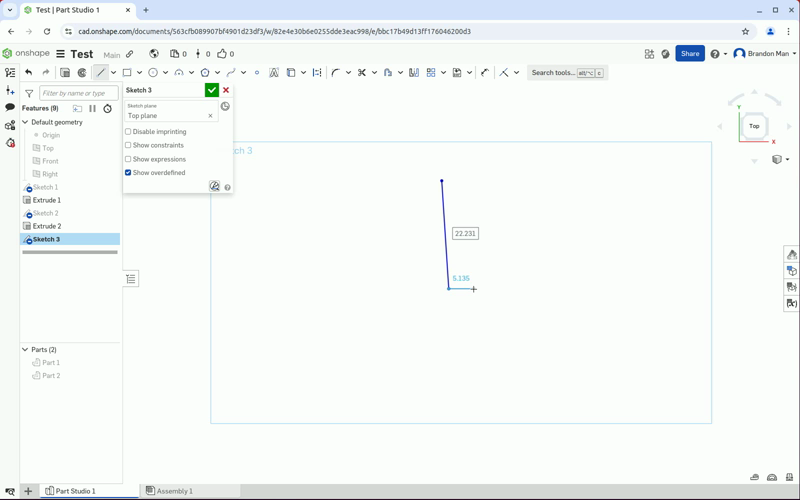
key_up(shift)
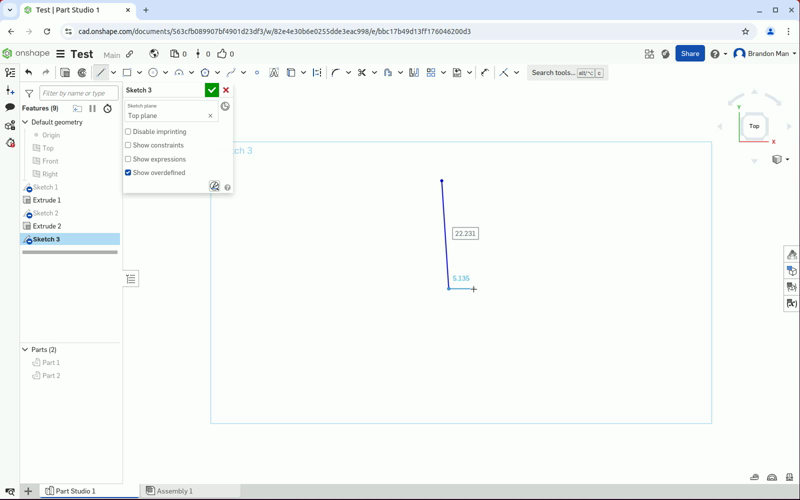
key_down(shift)
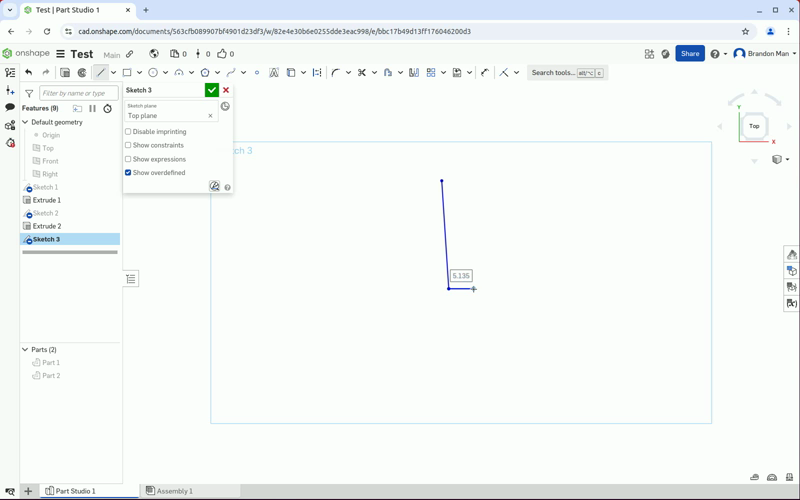
mouse_move(480, 180)
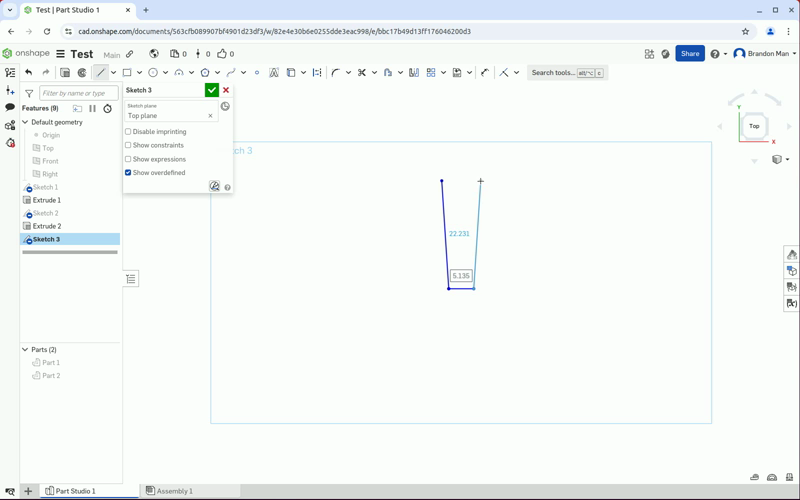
click(480, 180)
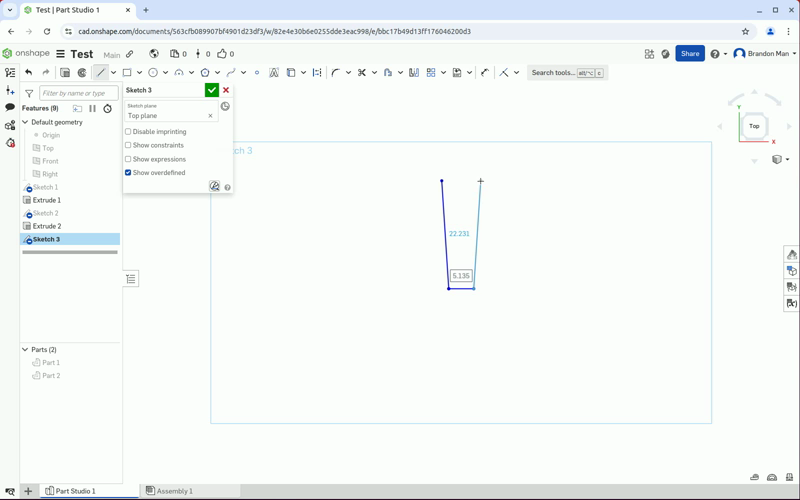
key_up(shift)
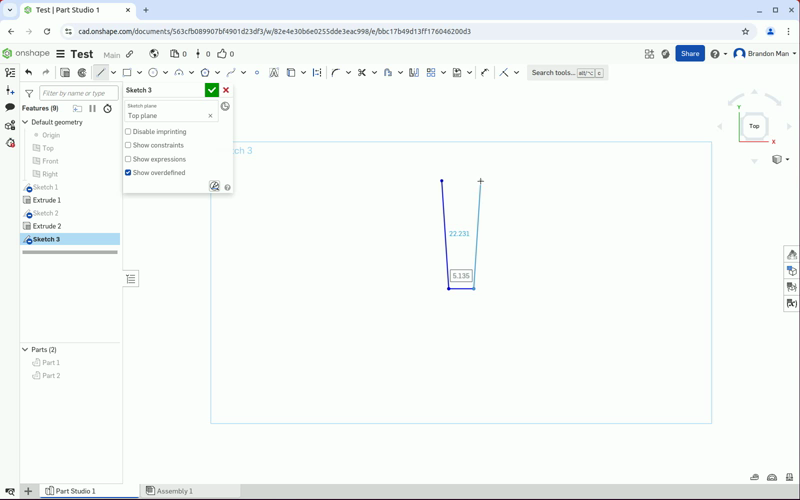
mouse_move(510, 180)
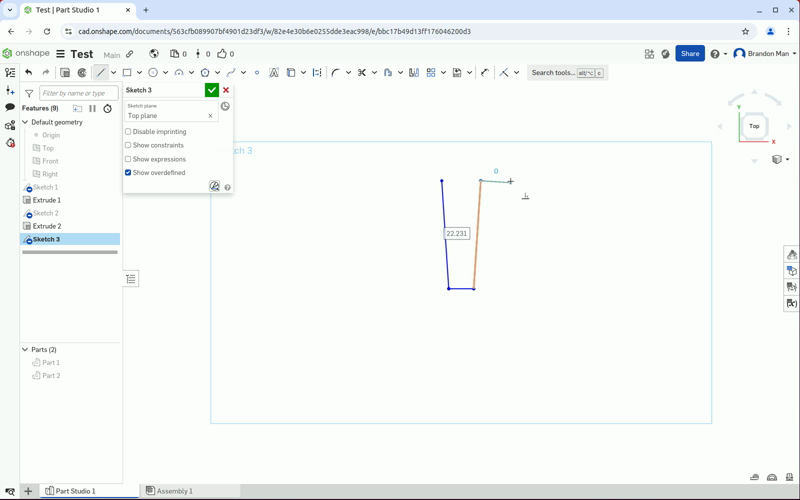
key_down(shift)
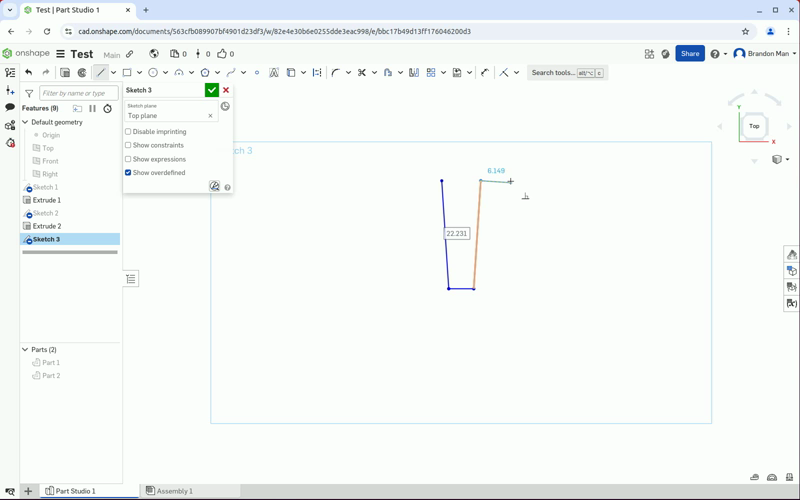
mouse_move(441, 180)
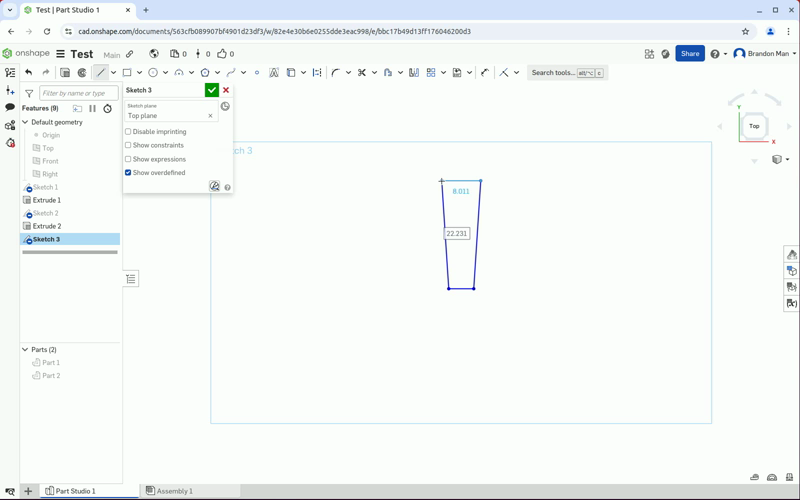
key_up(shift)
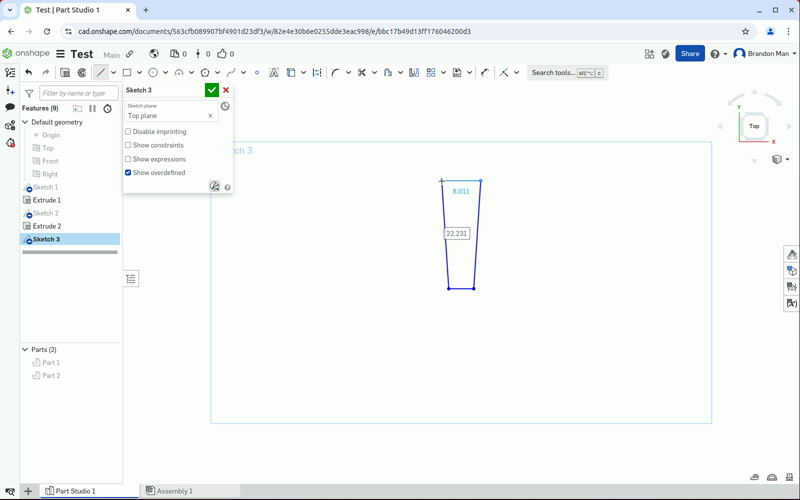
click(441, 180)
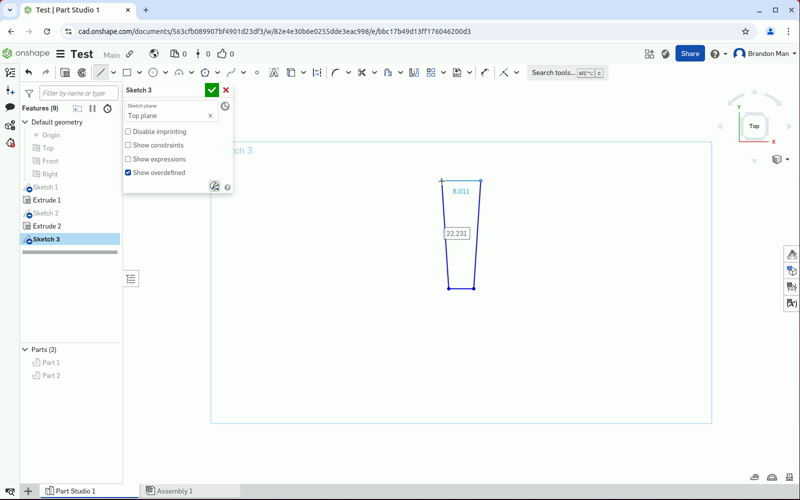
key(esc)
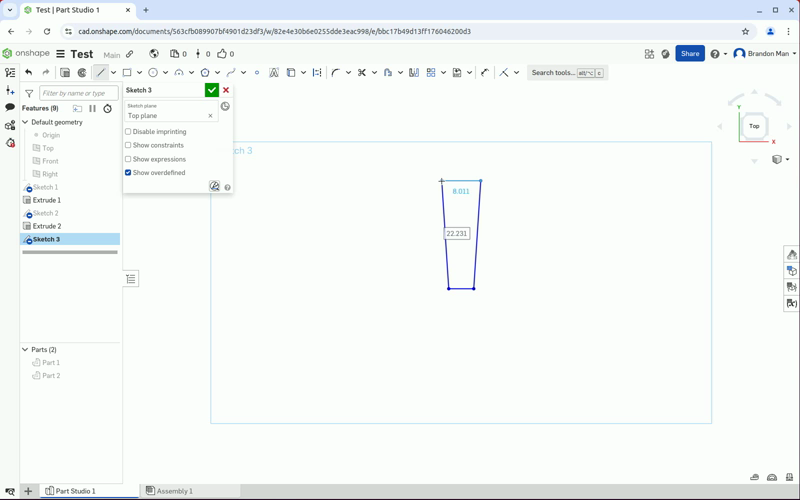
key(c)
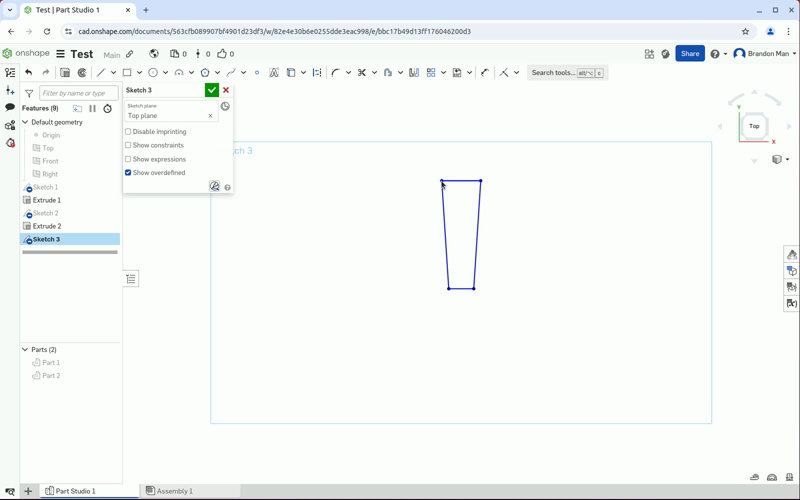
key_down(shift)
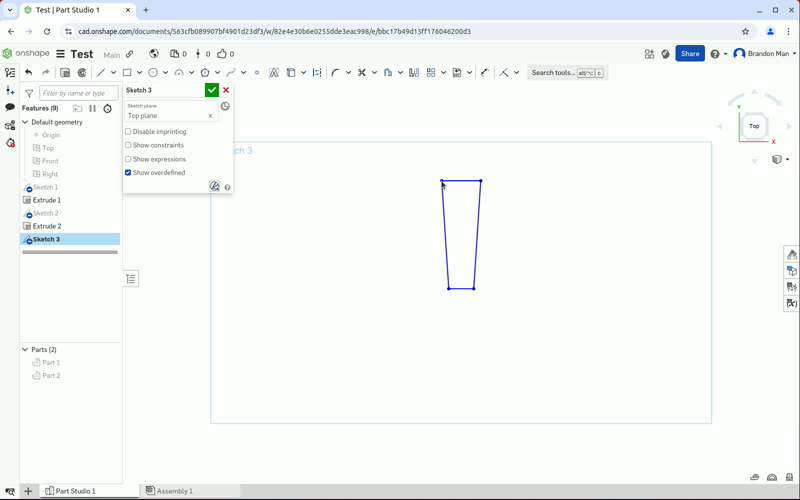
mouse_move(451, 285)
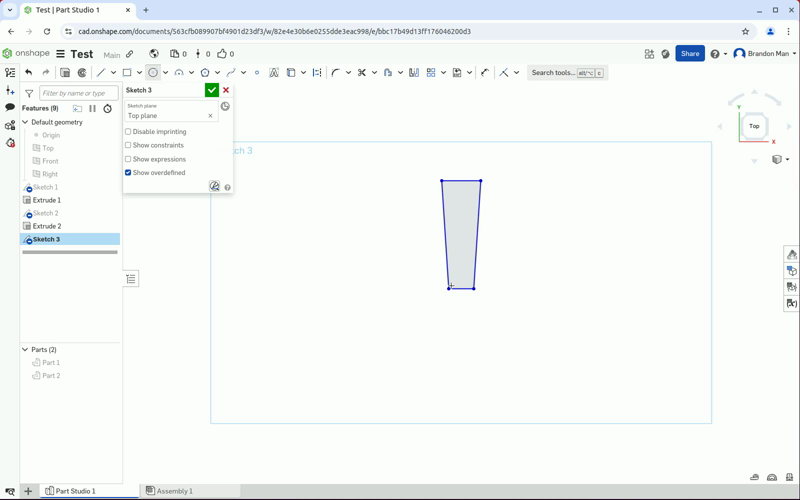
scroll(6)
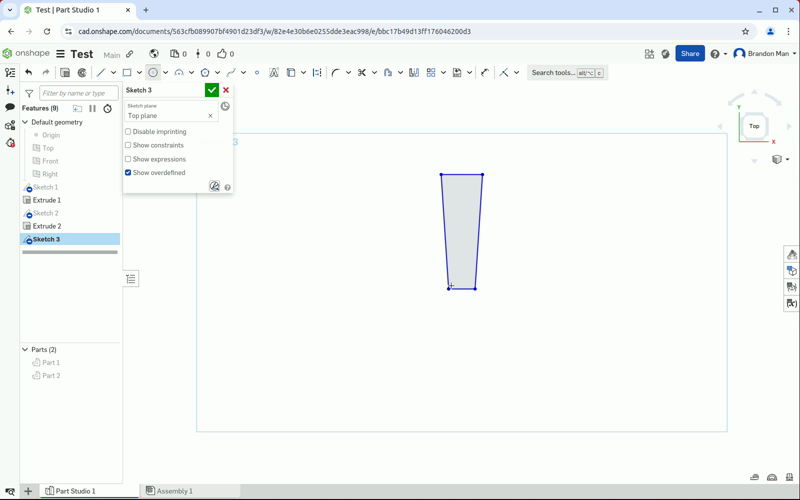
scroll(6)
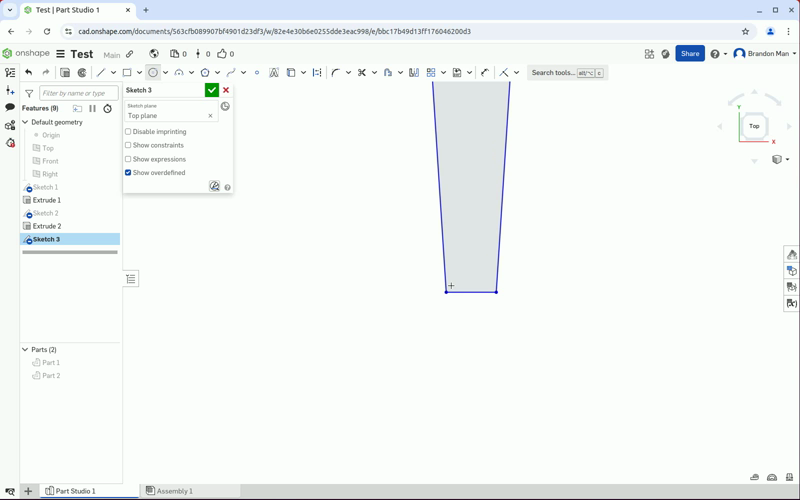
scroll(6)
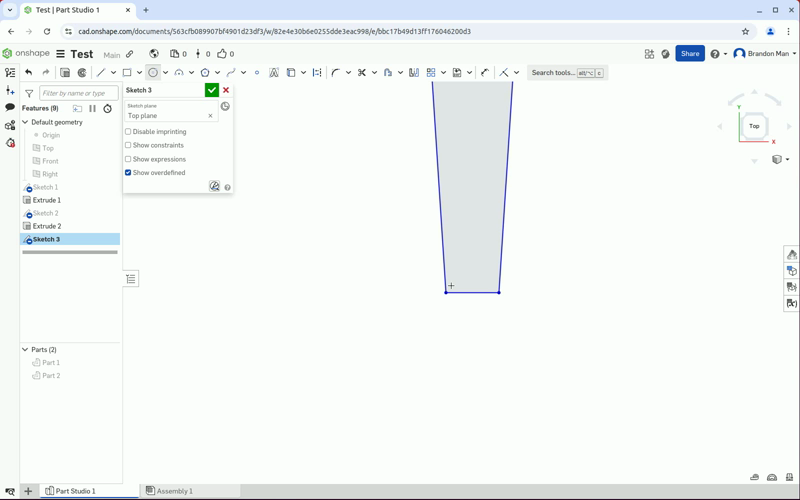
scroll(6)
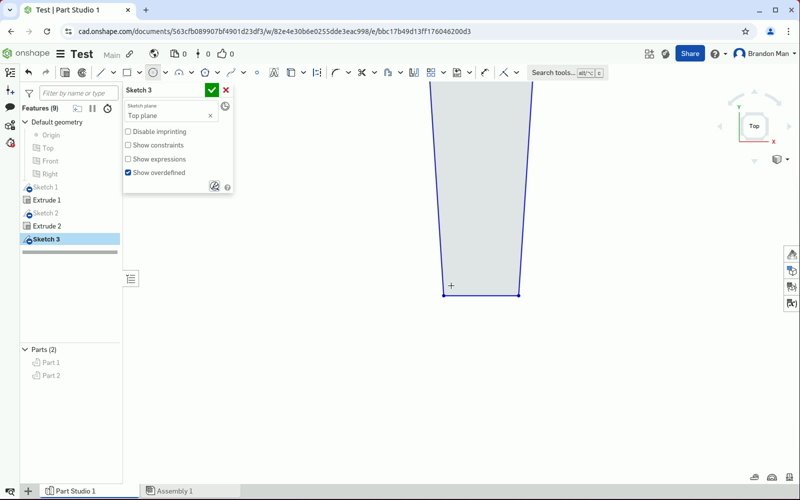
scroll(6)
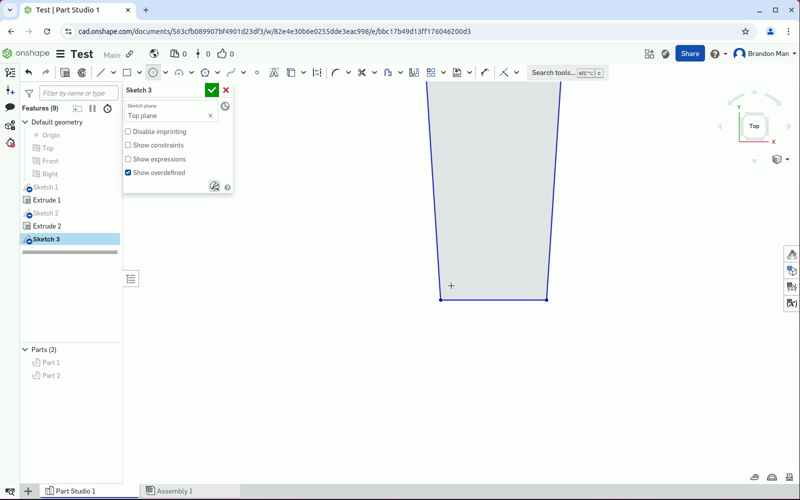
scroll(6)
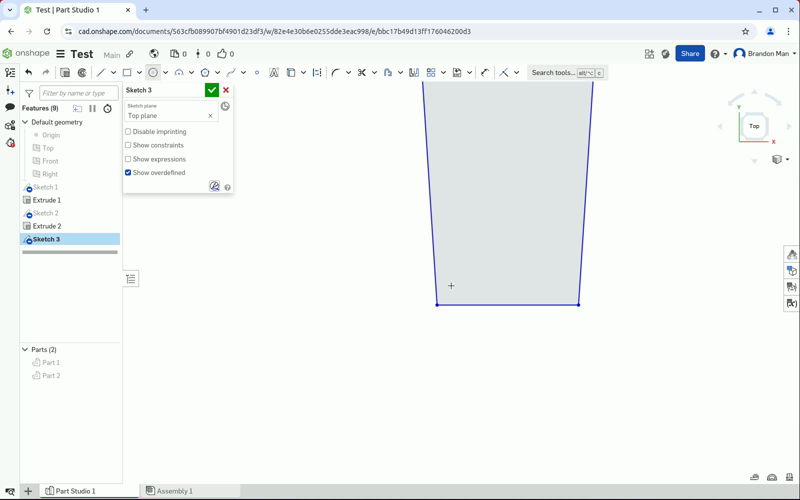
scroll(6)
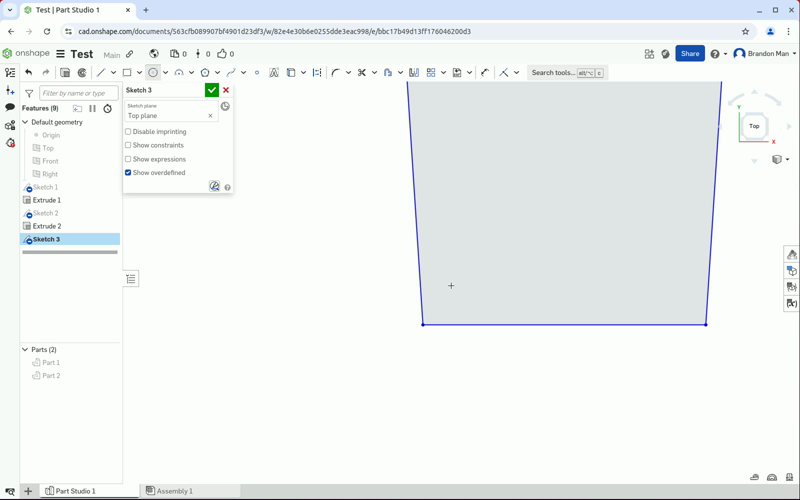
click(451, 285)
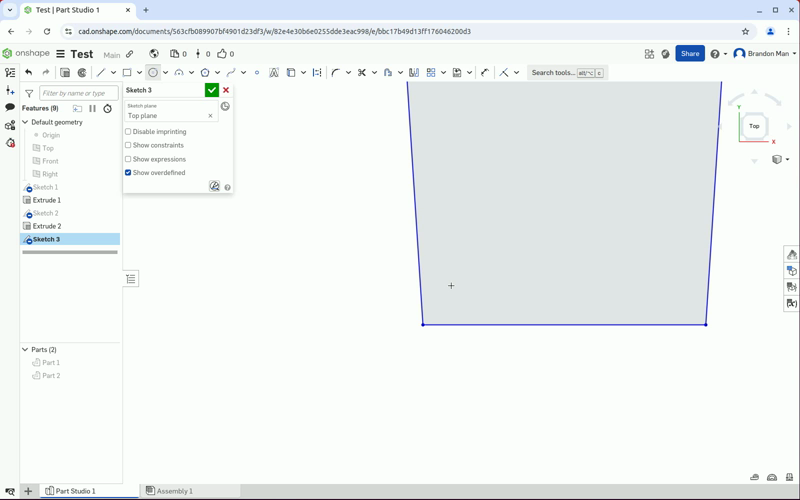
scroll(-6)
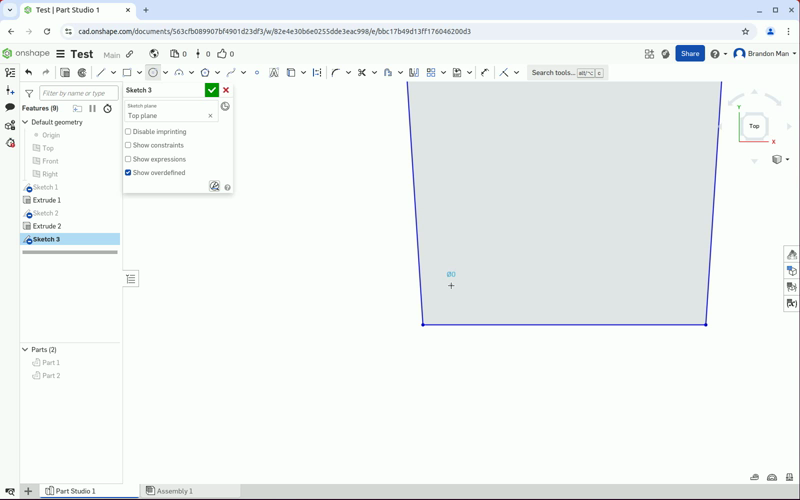
scroll(-6)
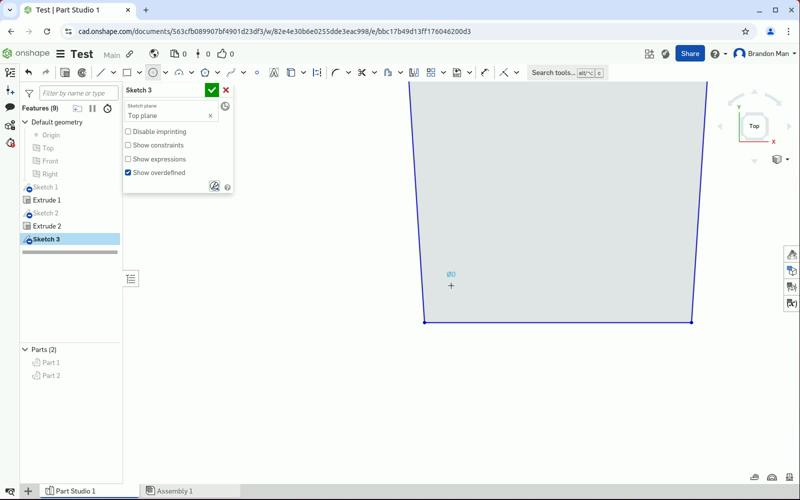
scroll(-6)
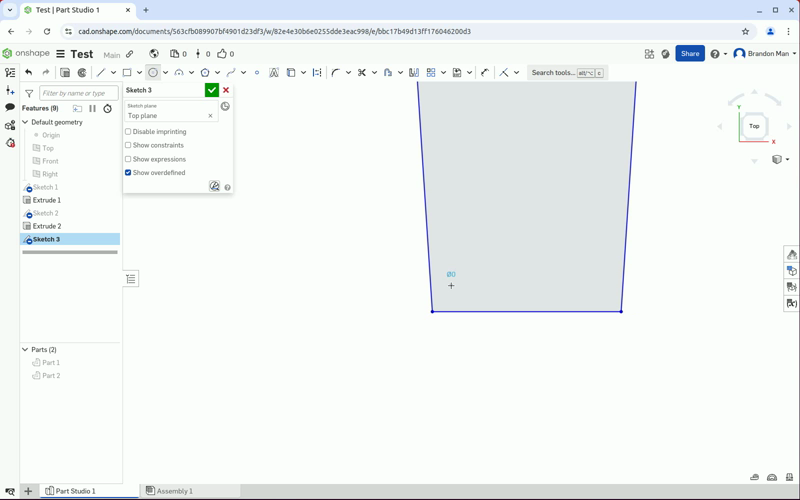
scroll(-6)
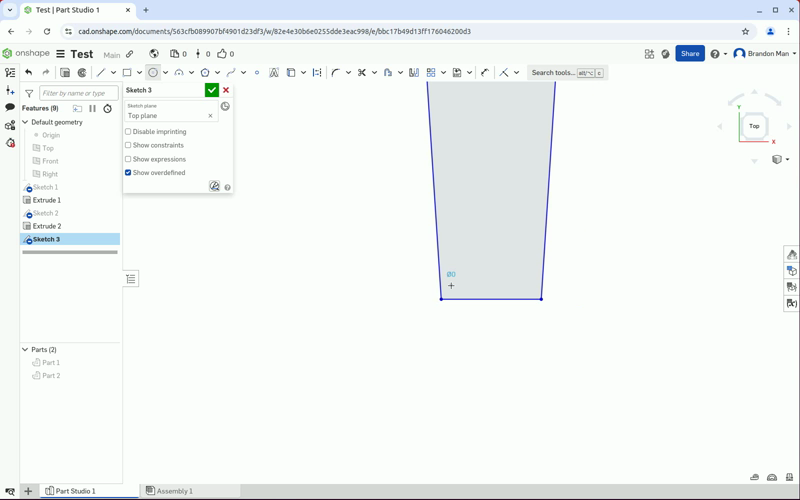
scroll(-6)
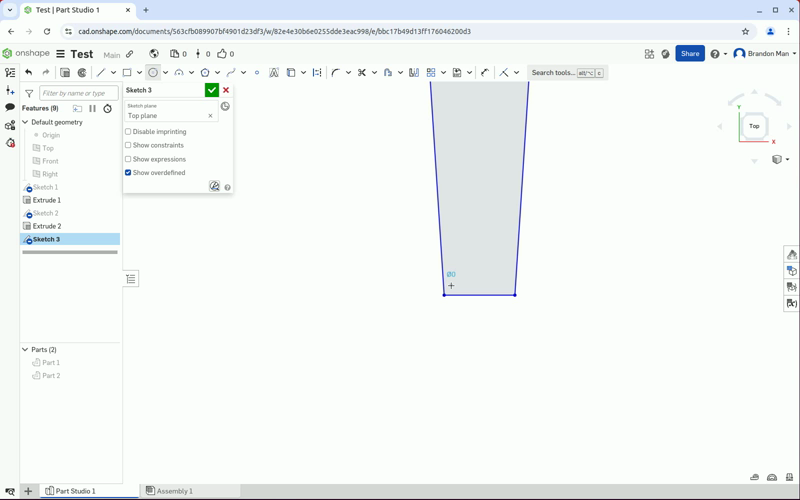
scroll(-6)
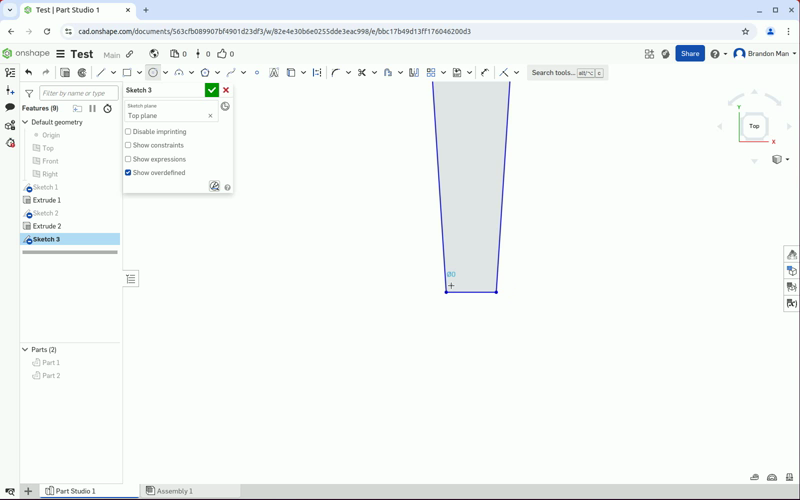
scroll(-6)
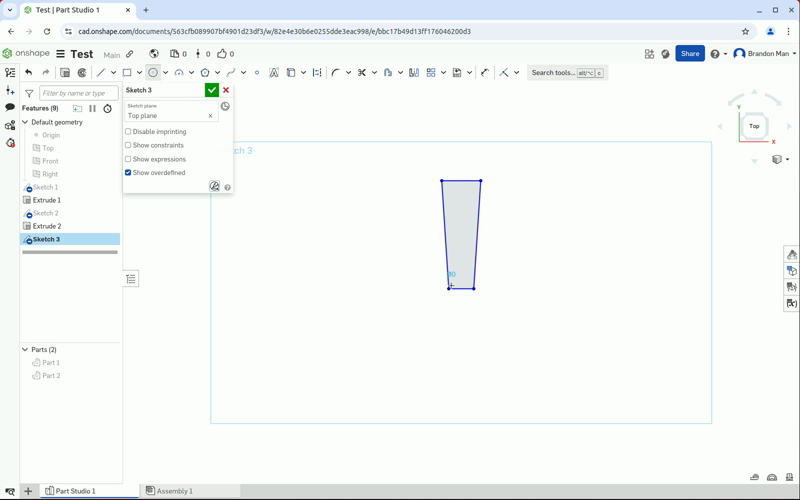
key_up(shift)
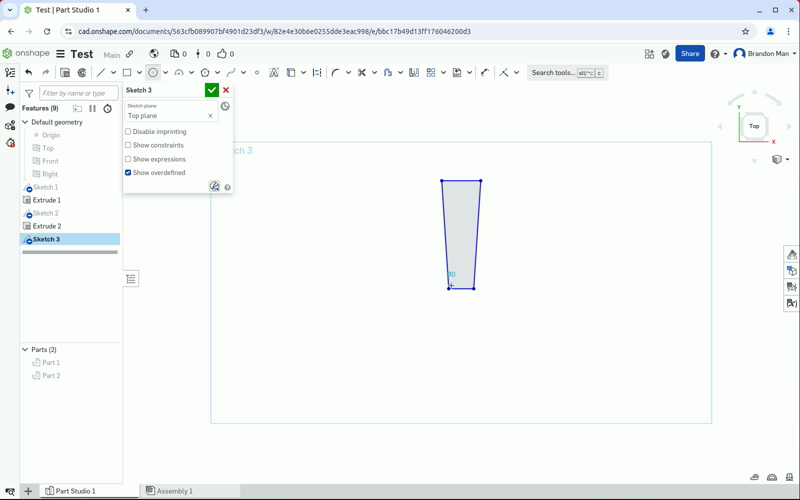
mouse_move(452, 285)
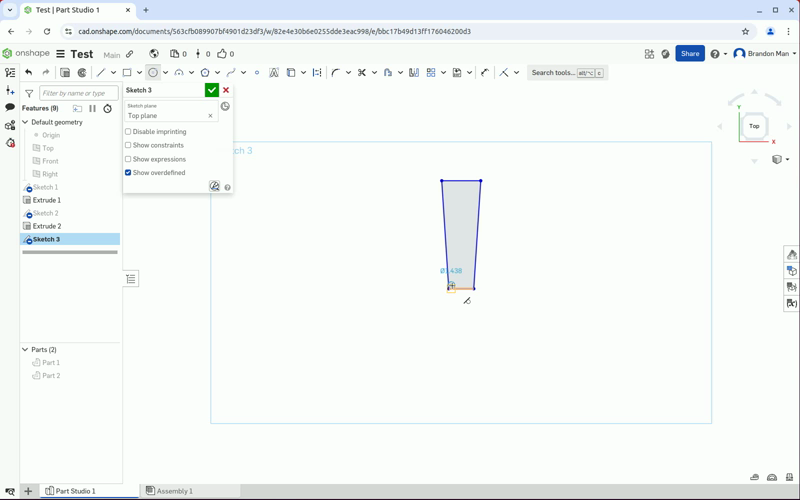
scroll(6)
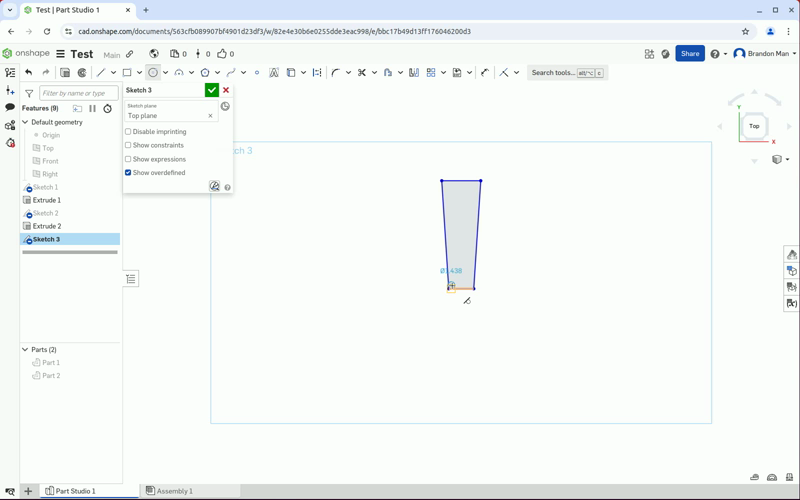
scroll(6)
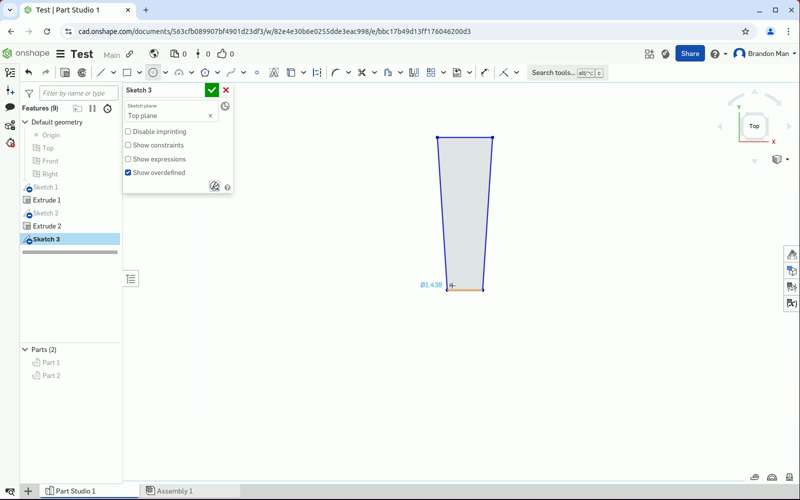
scroll(6)
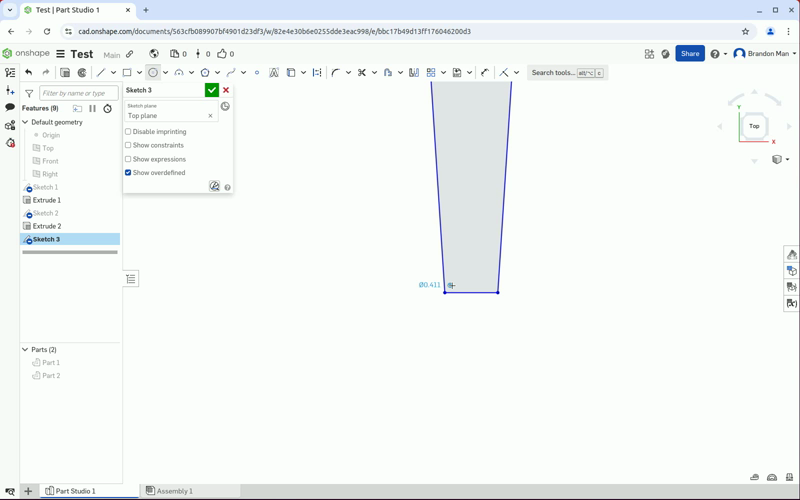
scroll(6)
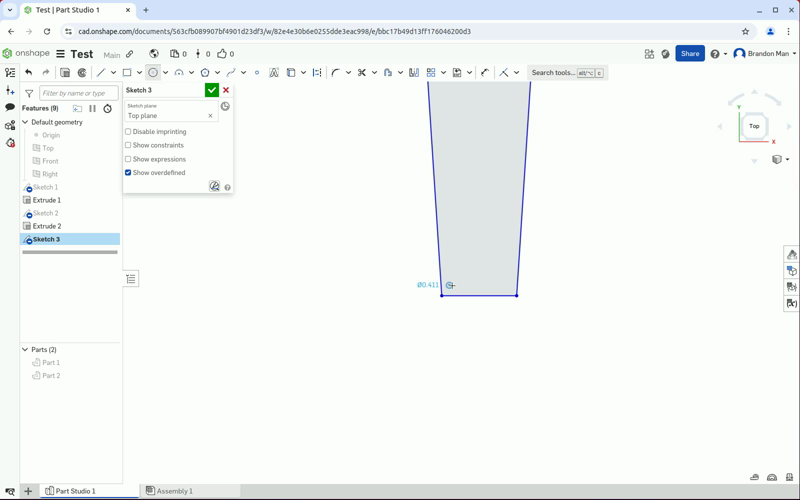
scroll(6)
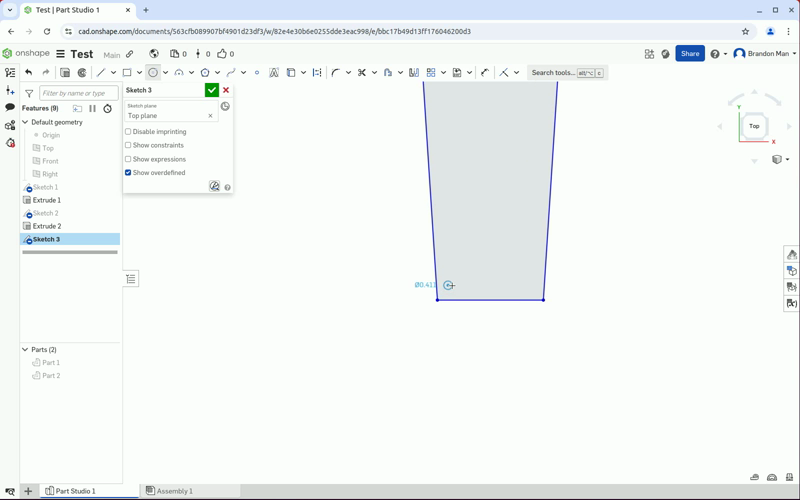
scroll(6)
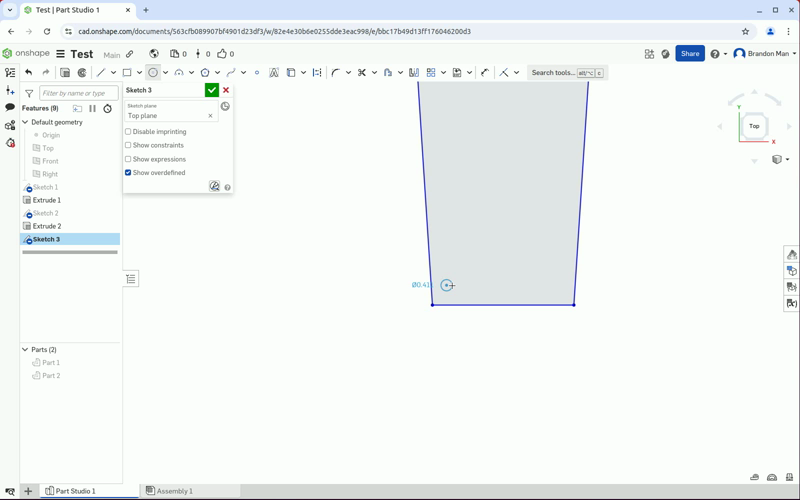
scroll(6)
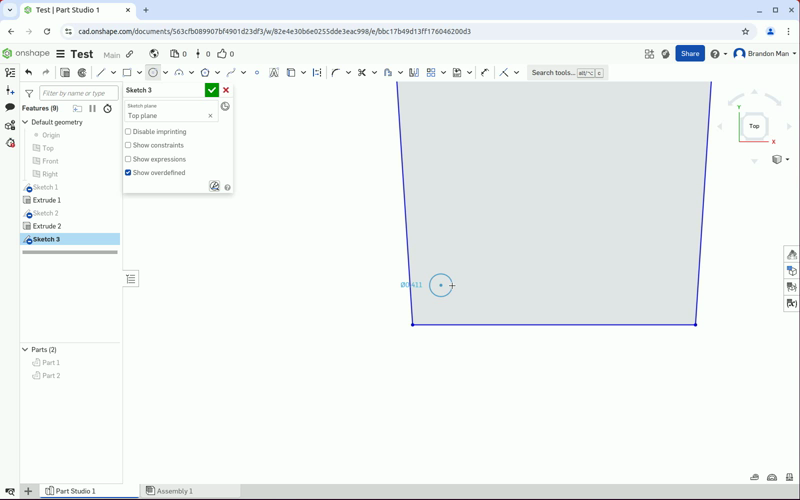
click(452, 285)
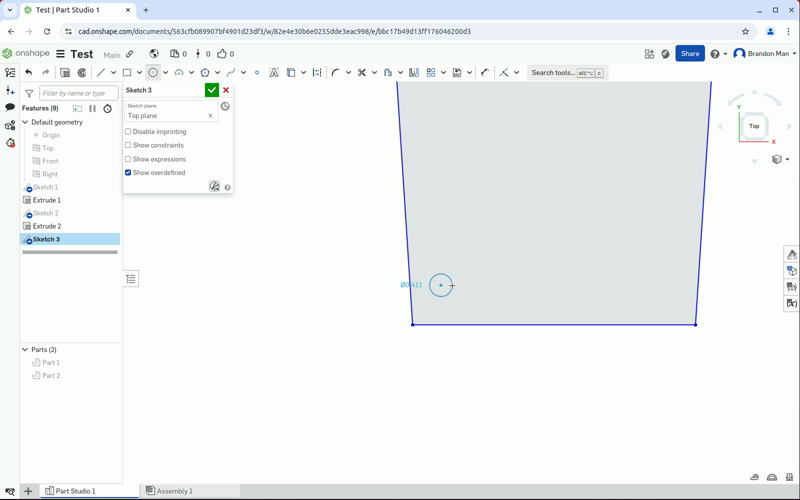
scroll(-6)
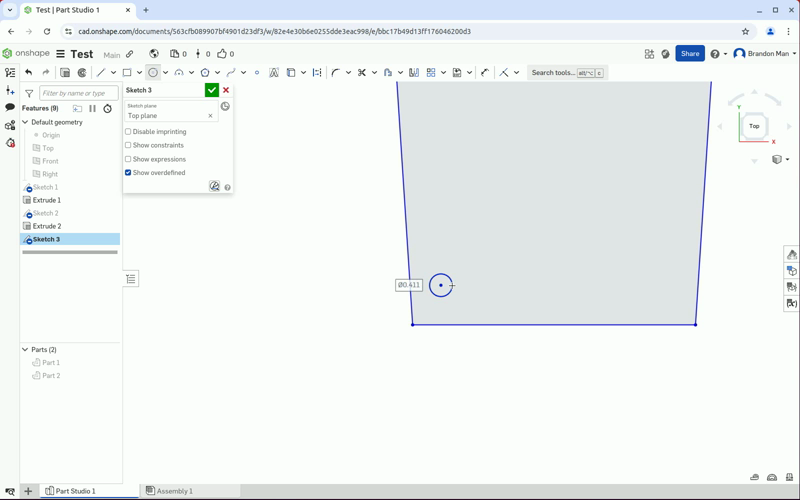
scroll(-6)
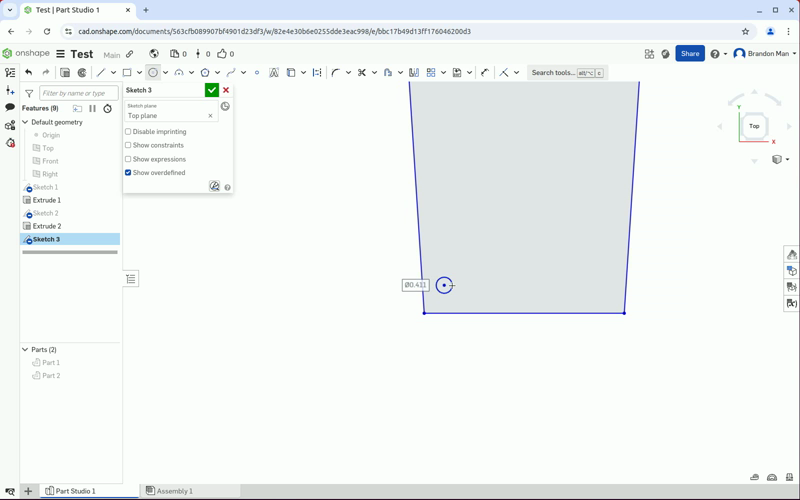
scroll(-6)
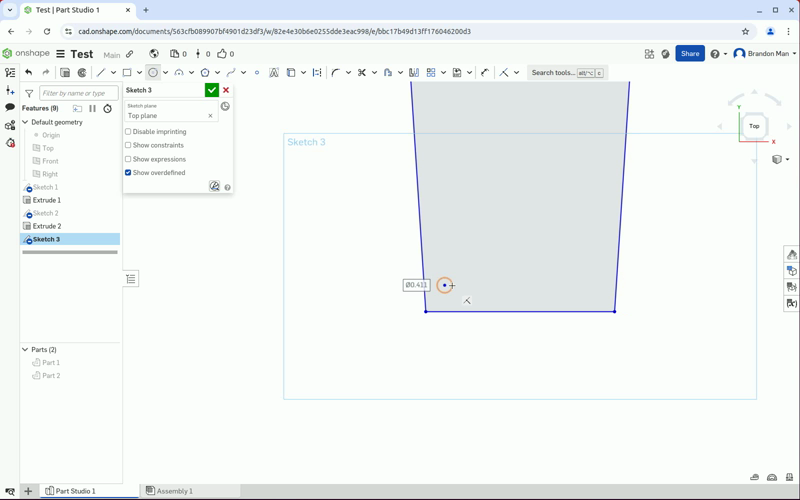
scroll(-6)
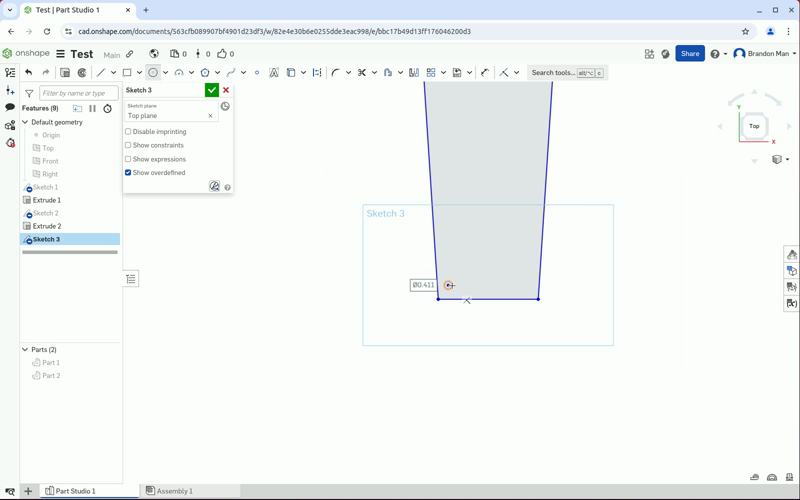
scroll(-6)
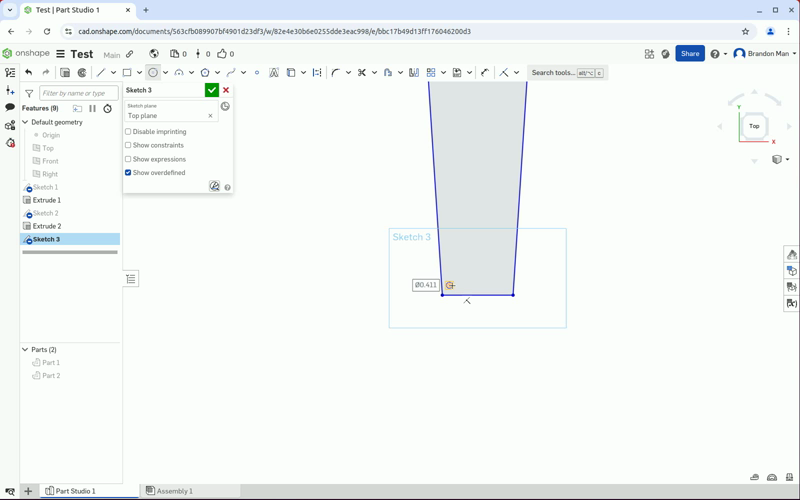
scroll(-6)
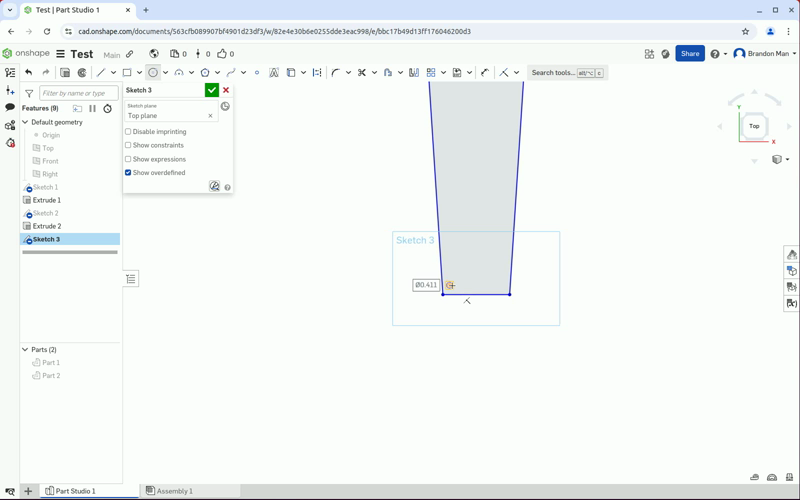
scroll(-6)
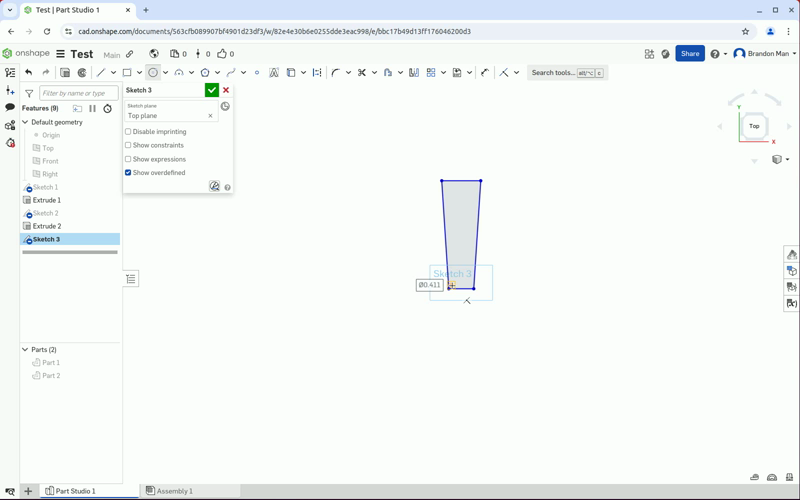
key(esc)
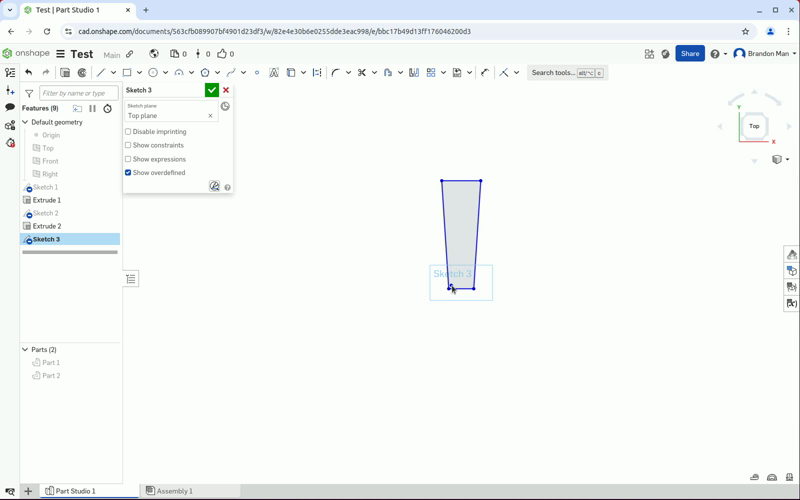
key(c)
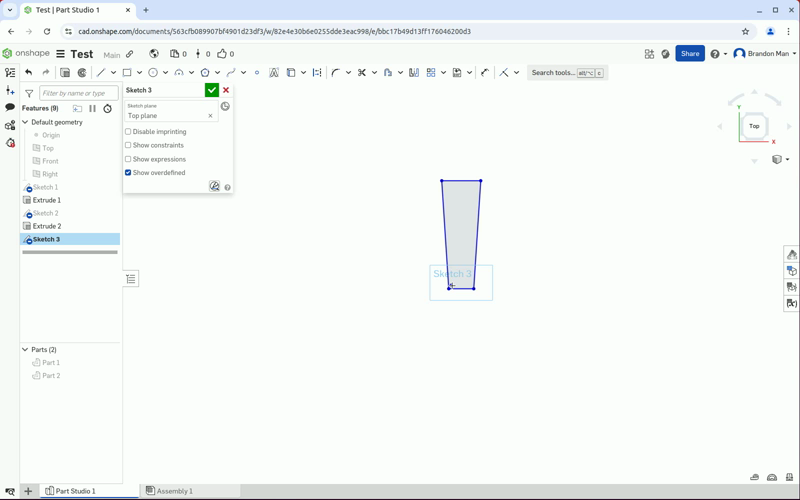
key_down(shift)
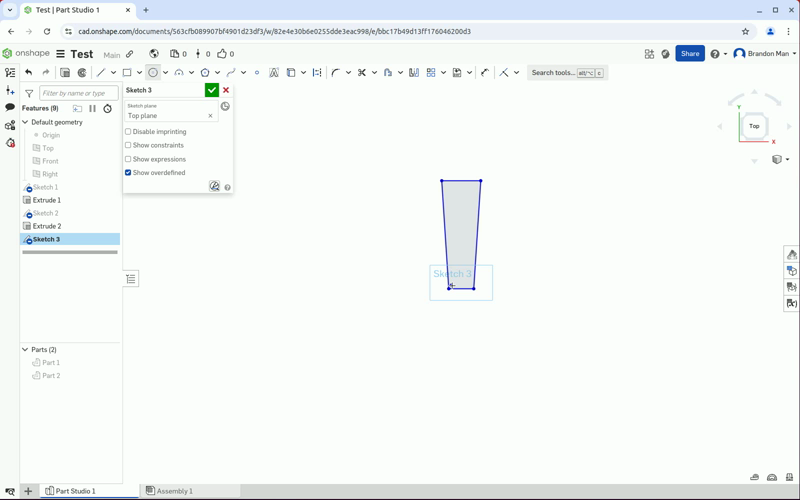
mouse_move(471, 285)
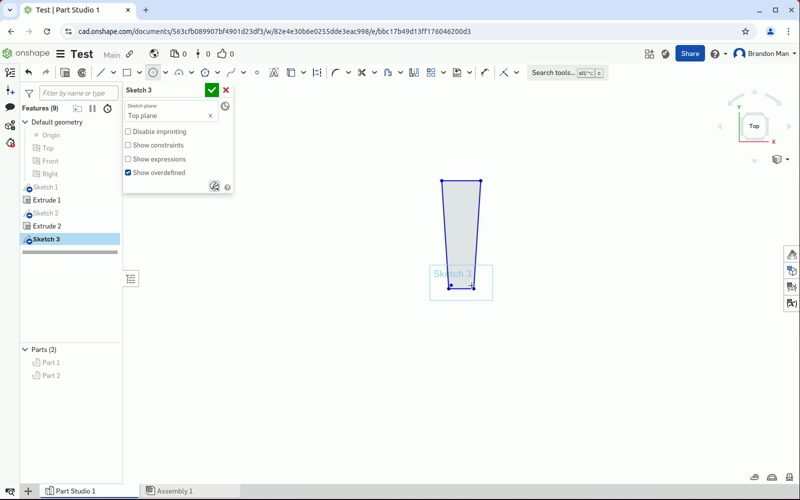
scroll(6)
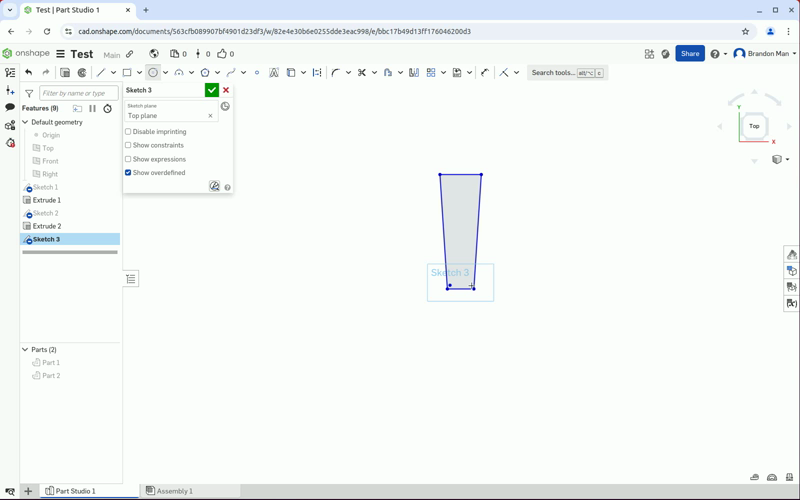
scroll(6)
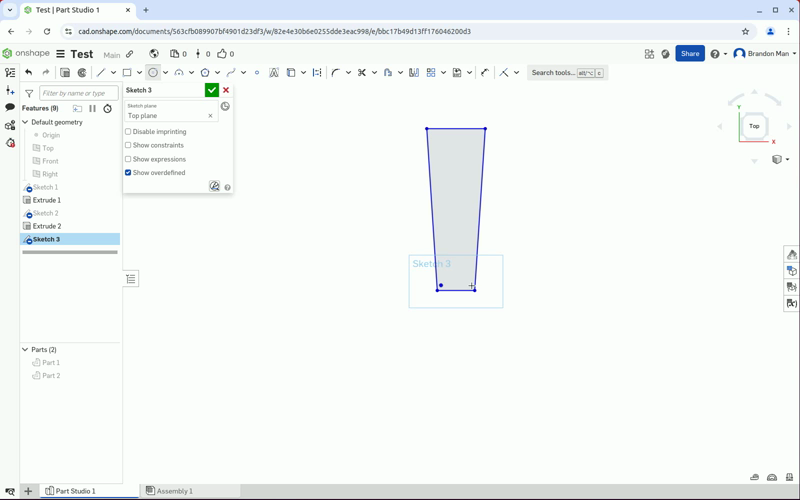
scroll(6)
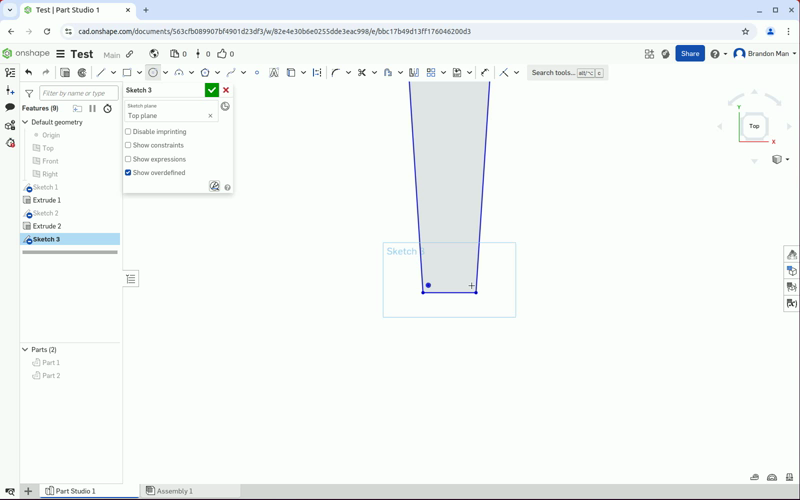
scroll(6)
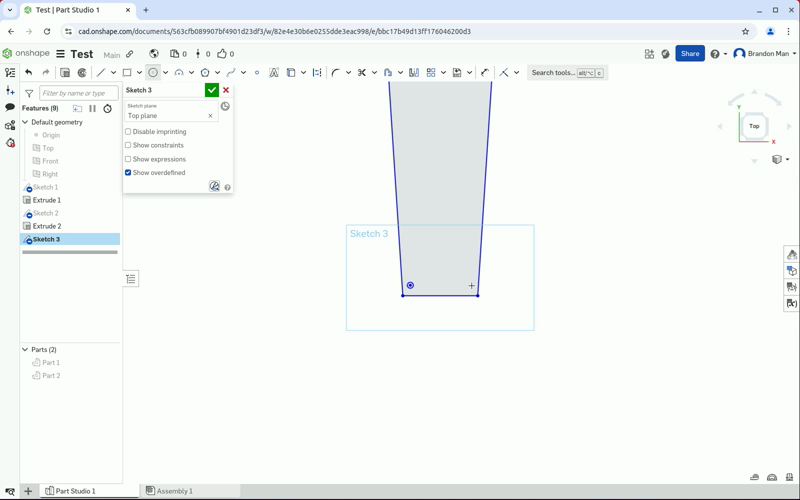
scroll(6)
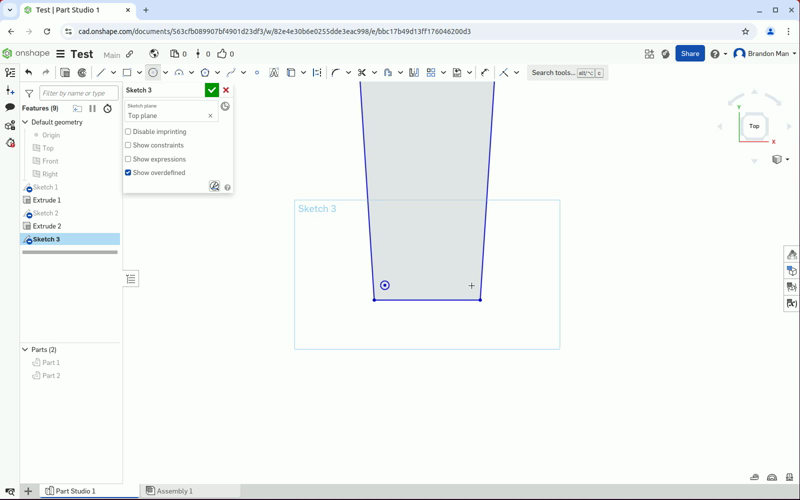
scroll(6)
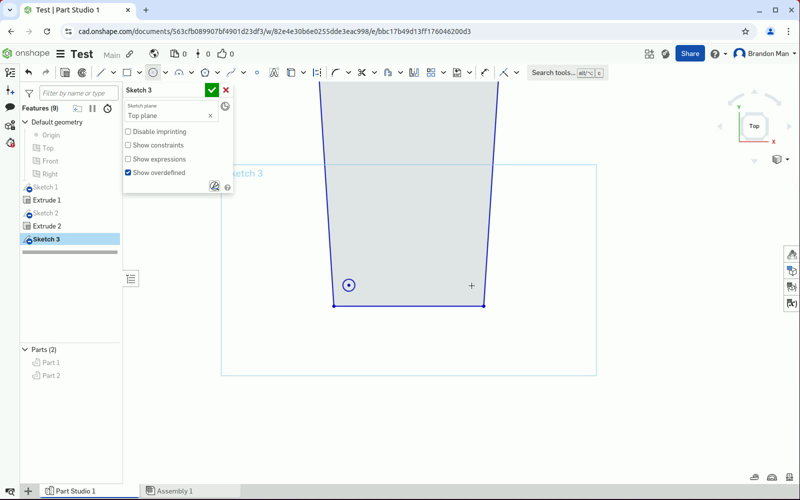
scroll(6)
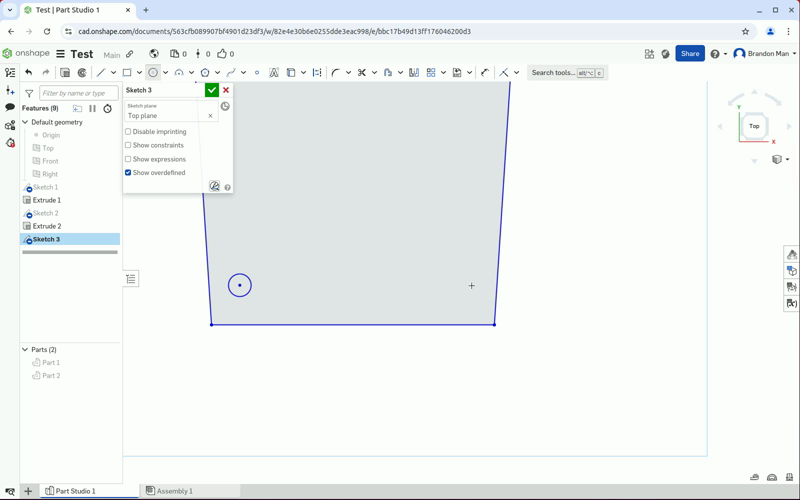
click(471, 285)
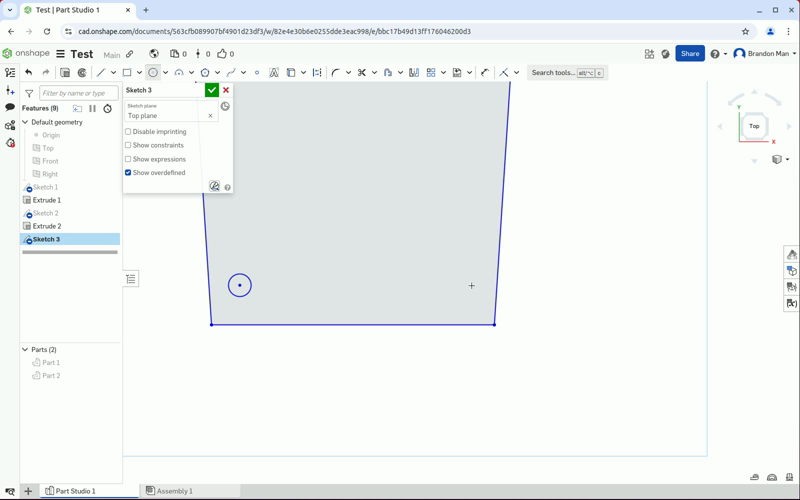
scroll(-6)
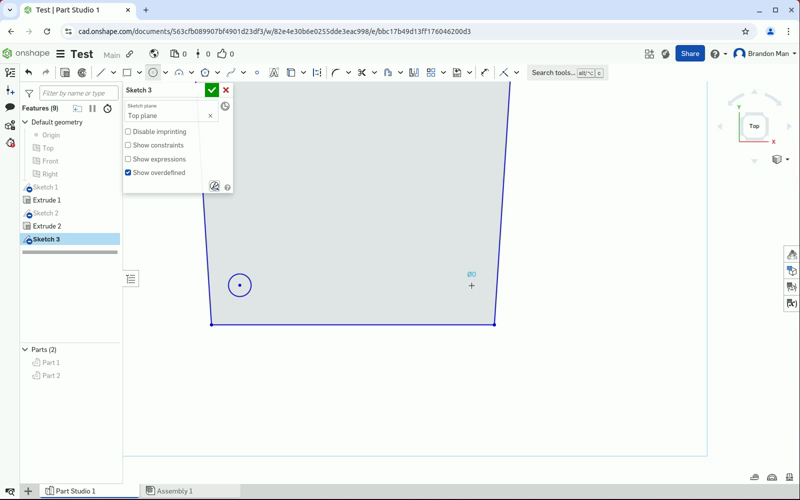
scroll(-6)
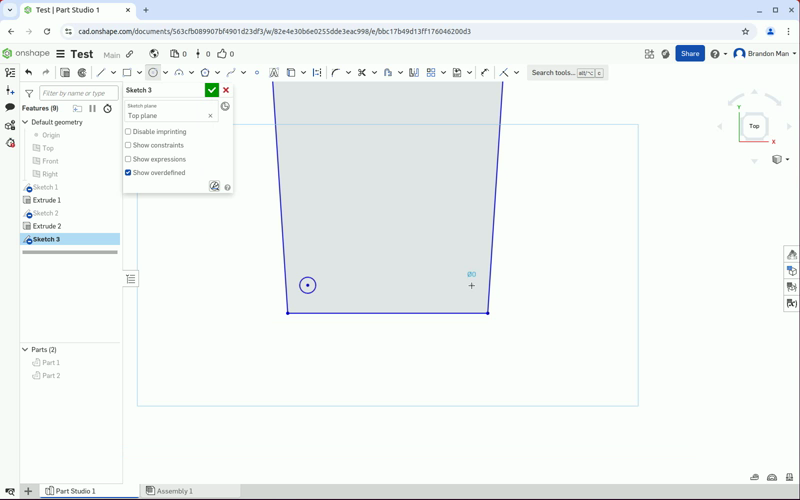
scroll(-6)
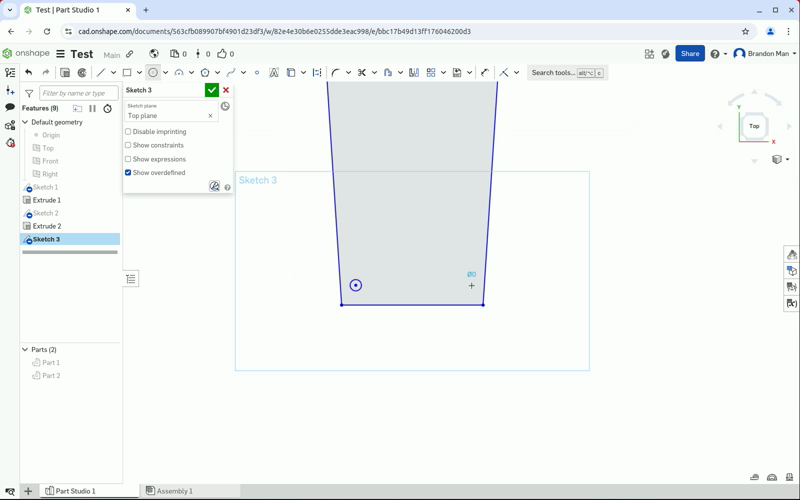
scroll(-6)
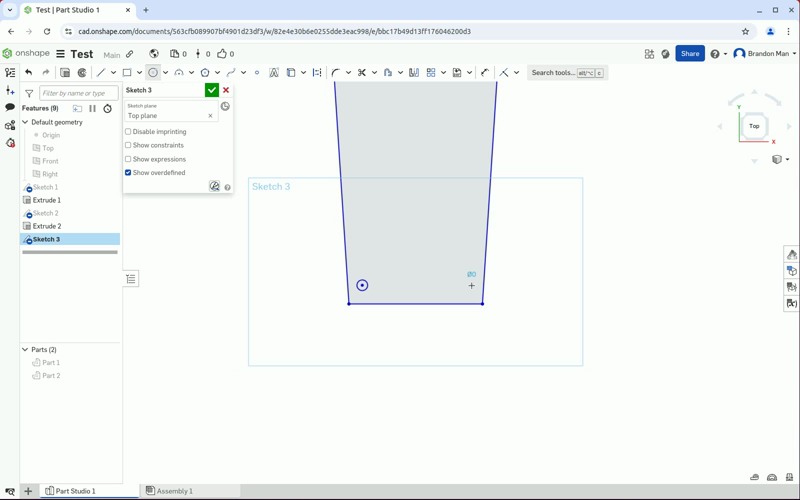
scroll(-6)
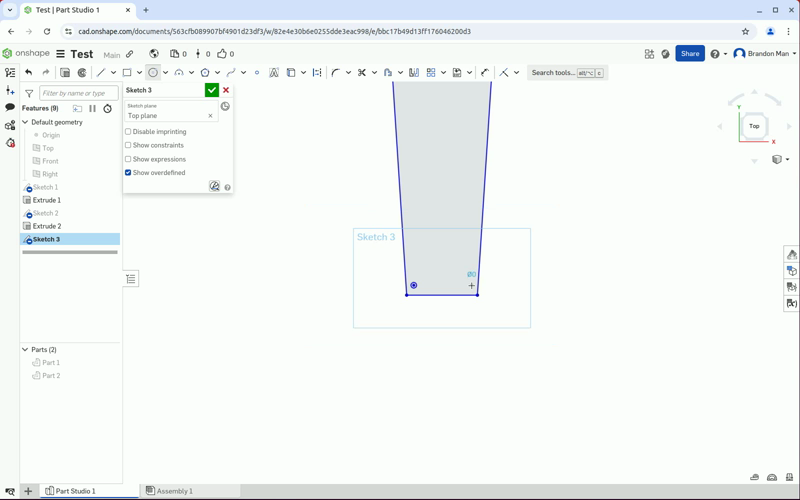
scroll(-6)
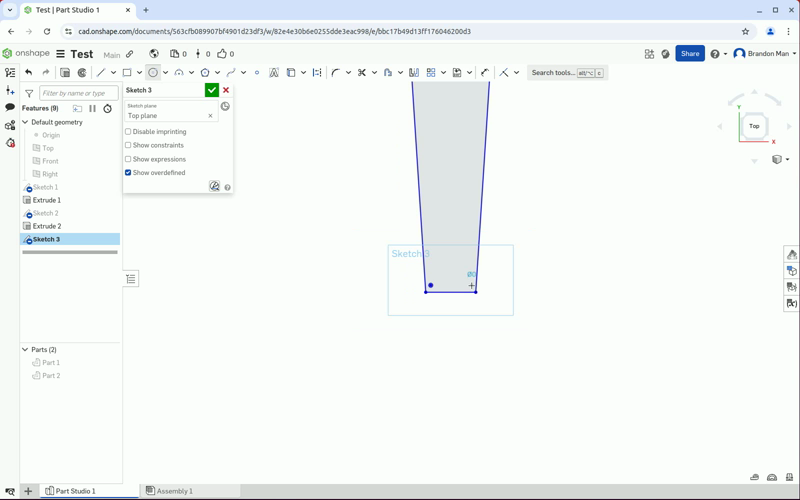
scroll(-6)
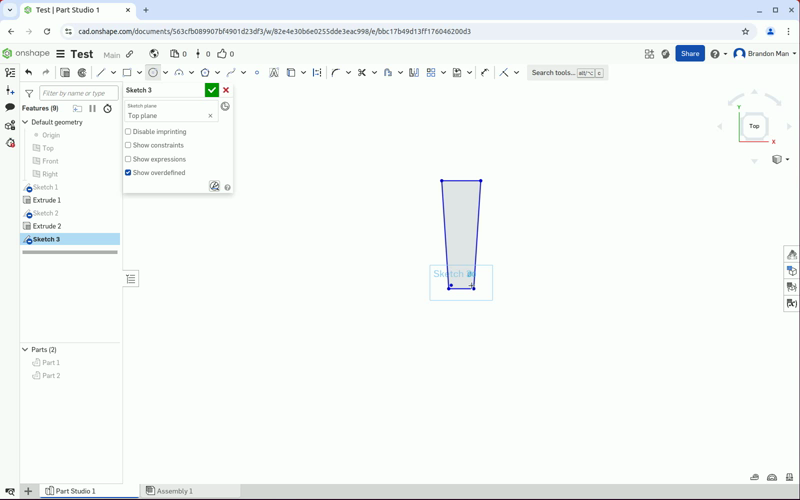
key_up(shift)
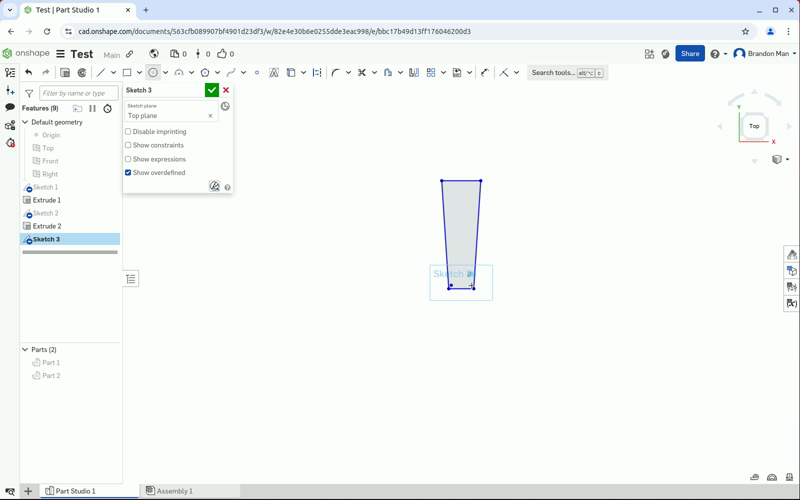
mouse_move(472, 285)
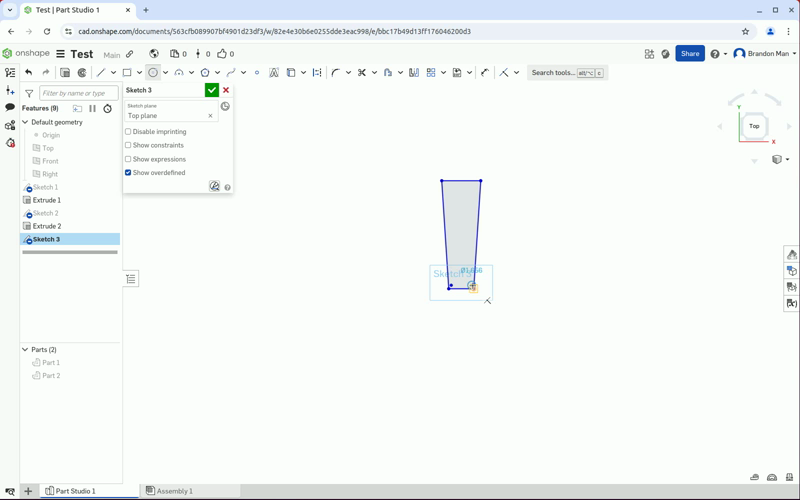
scroll(6)
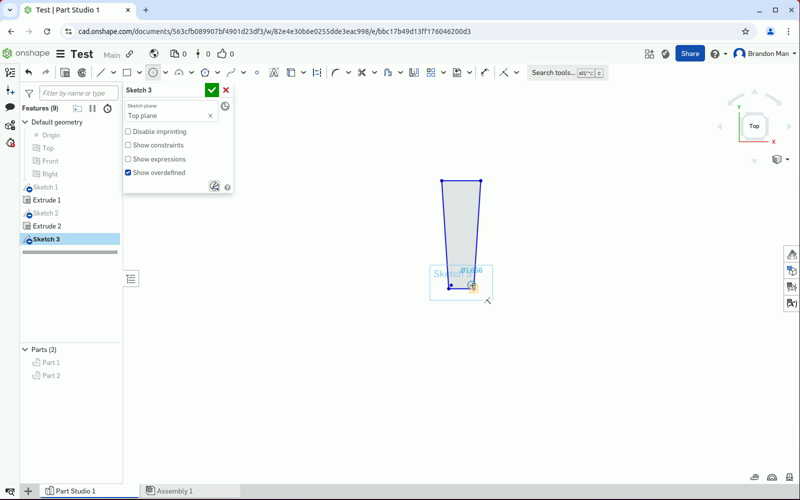
scroll(6)
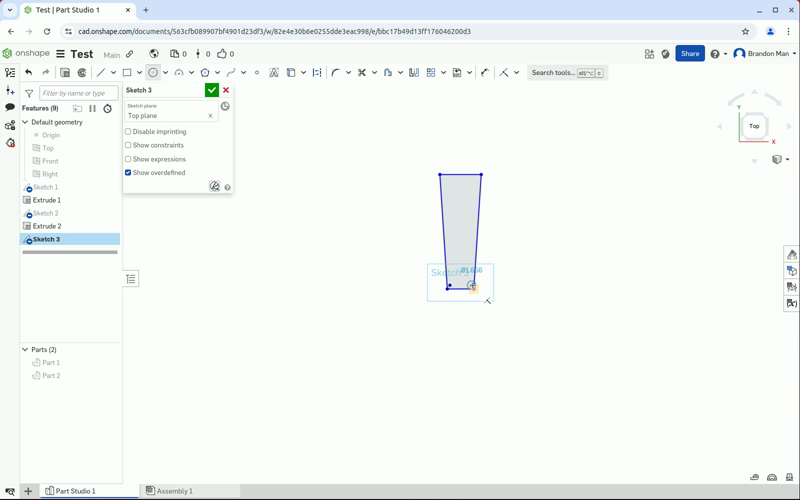
scroll(6)
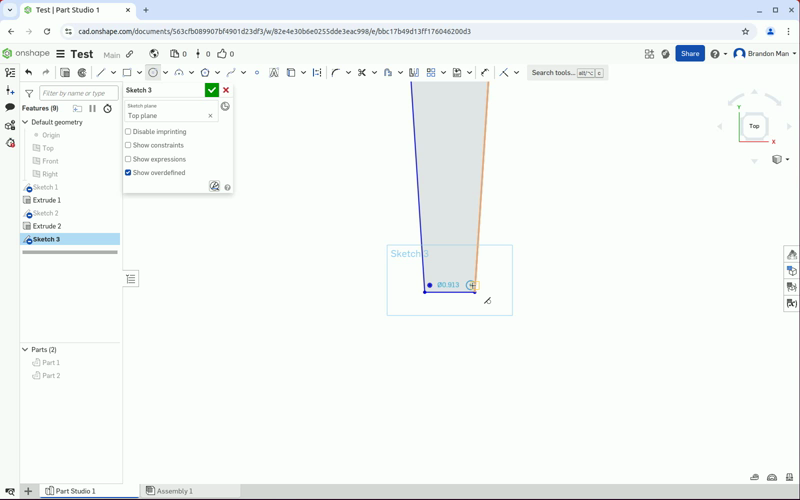
scroll(6)
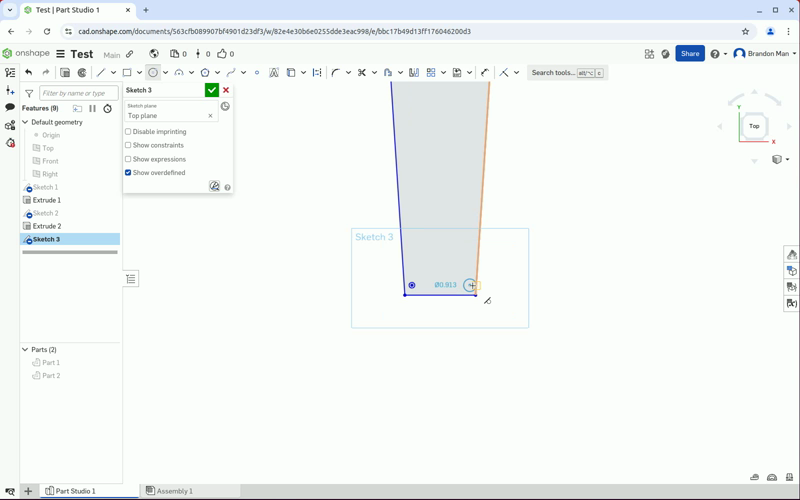
scroll(6)
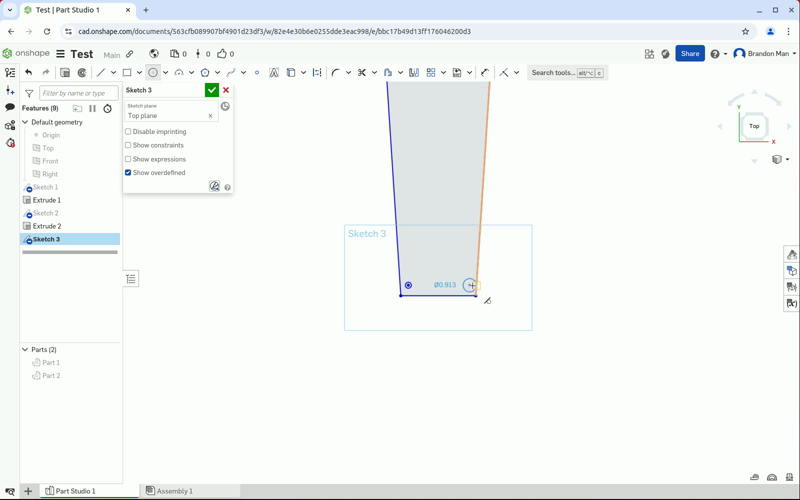
scroll(6)
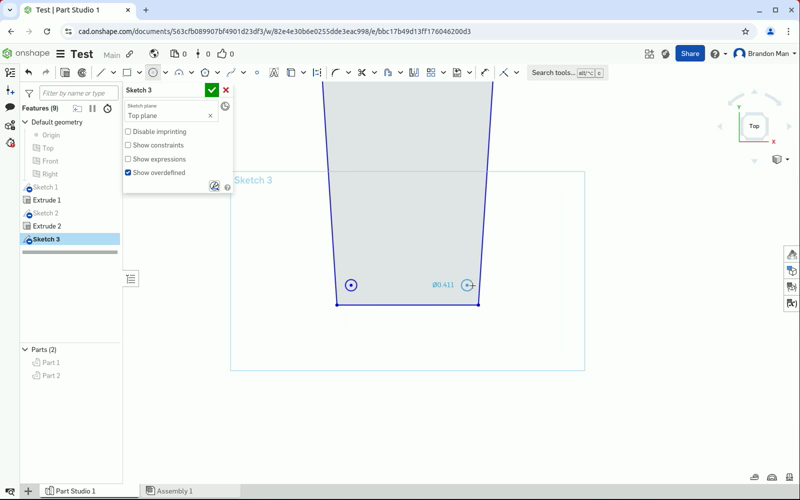
scroll(6)
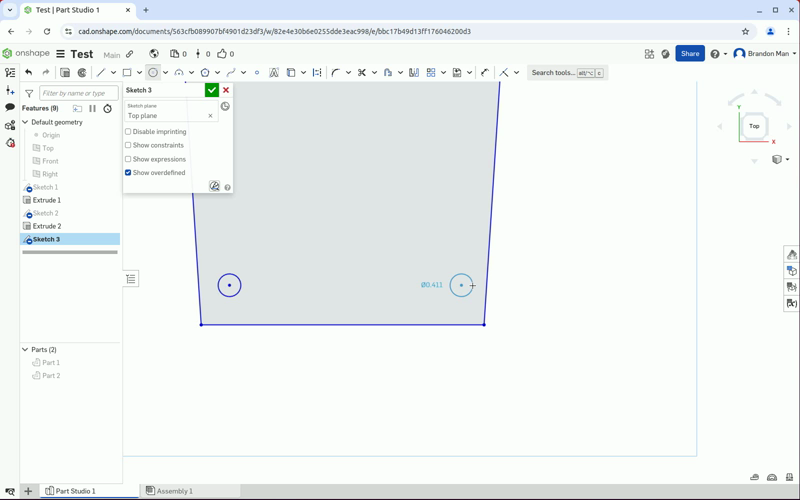
click(472, 285)
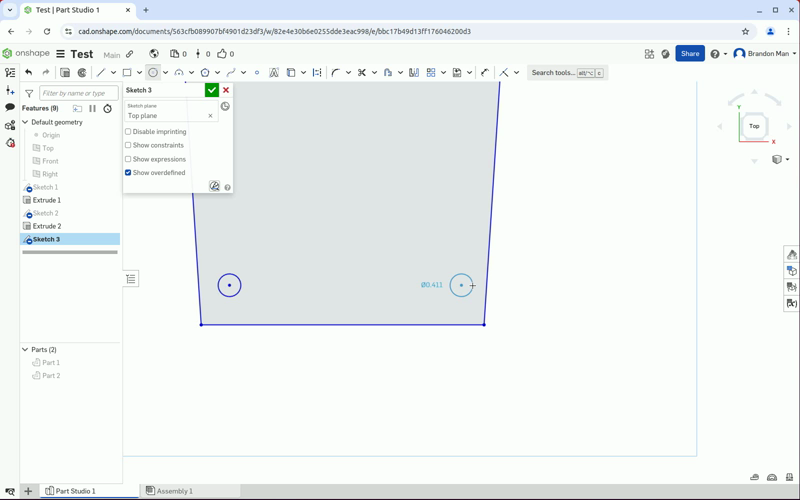
scroll(-6)
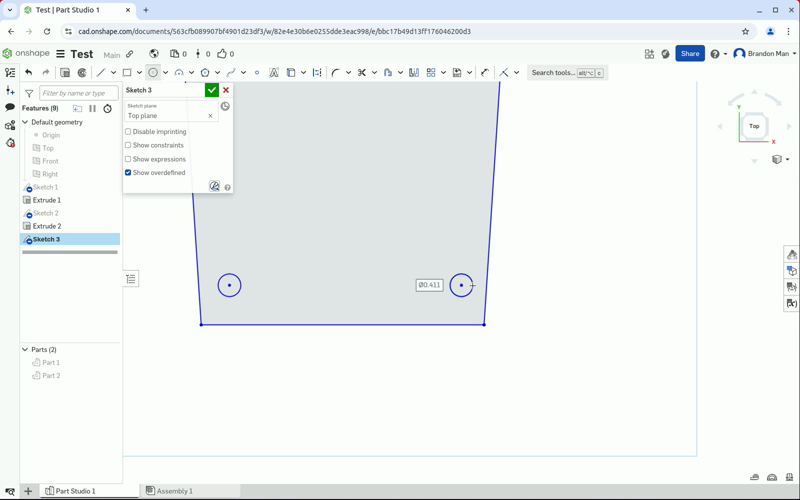
scroll(-6)
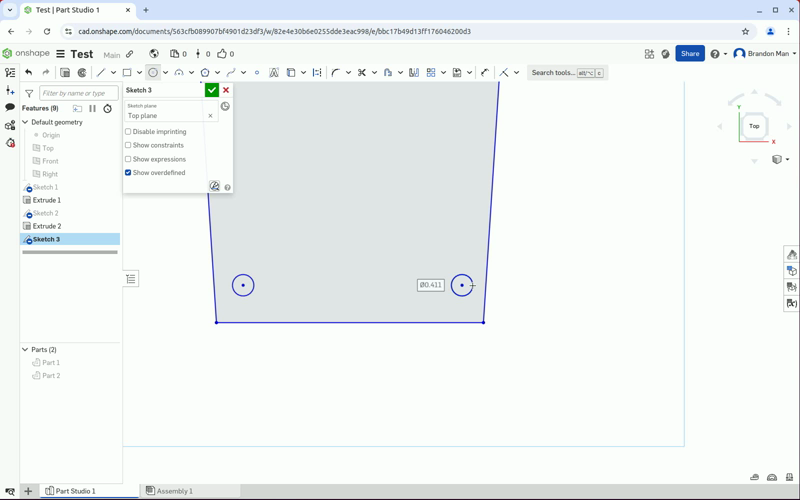
scroll(-6)
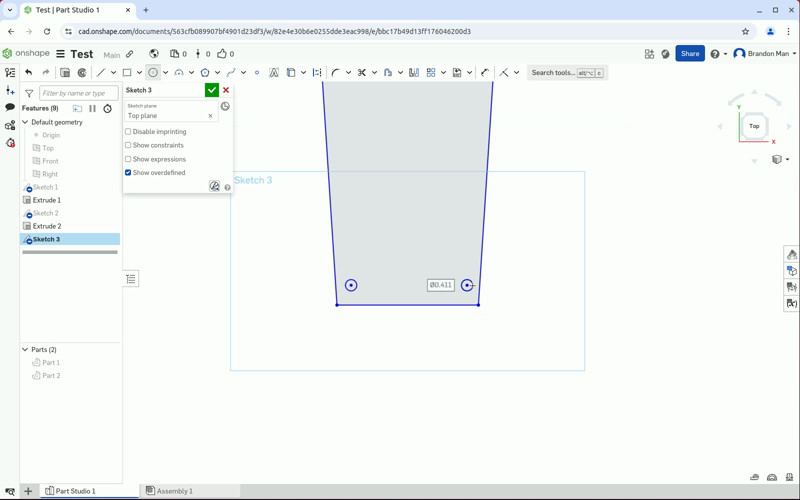
scroll(-6)
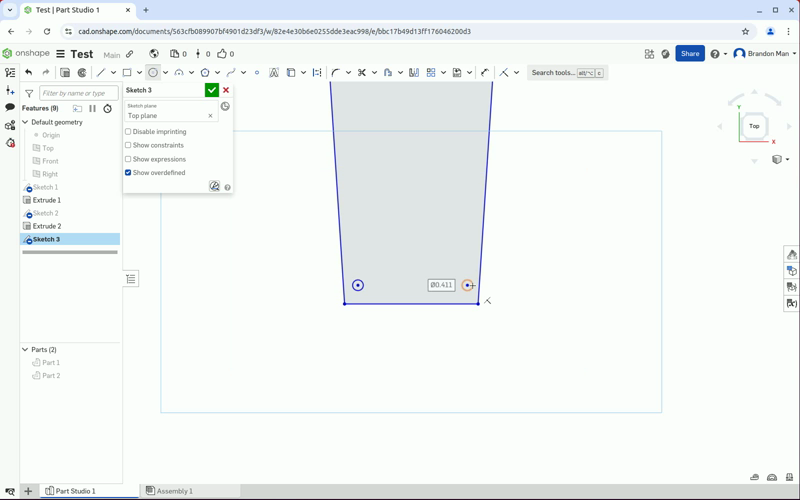
scroll(-6)
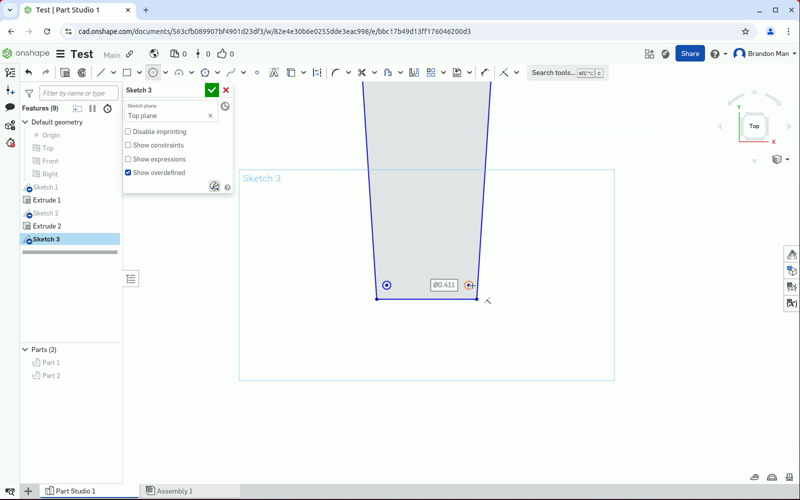
scroll(-6)
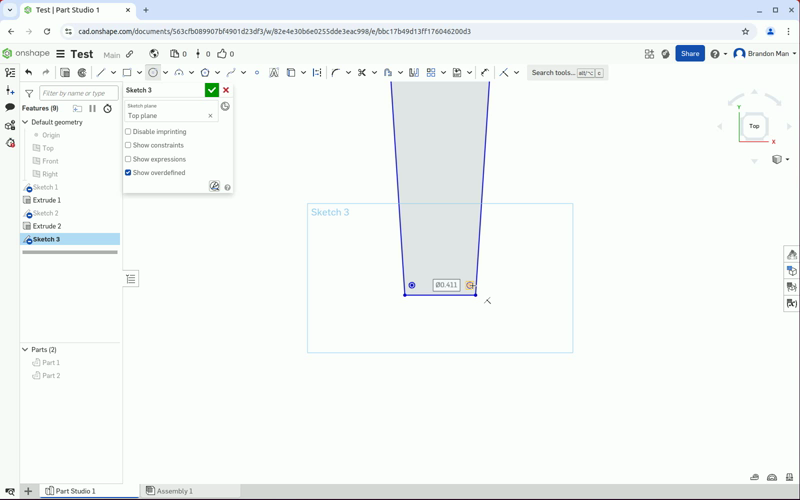
scroll(-6)
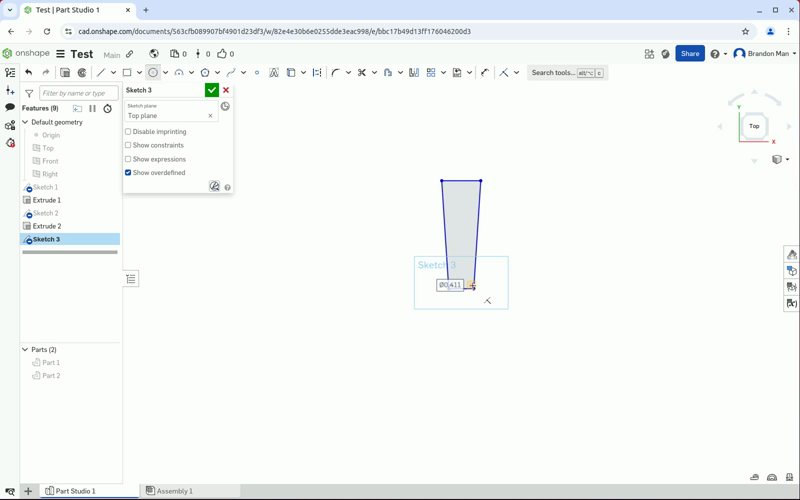
key(esc)
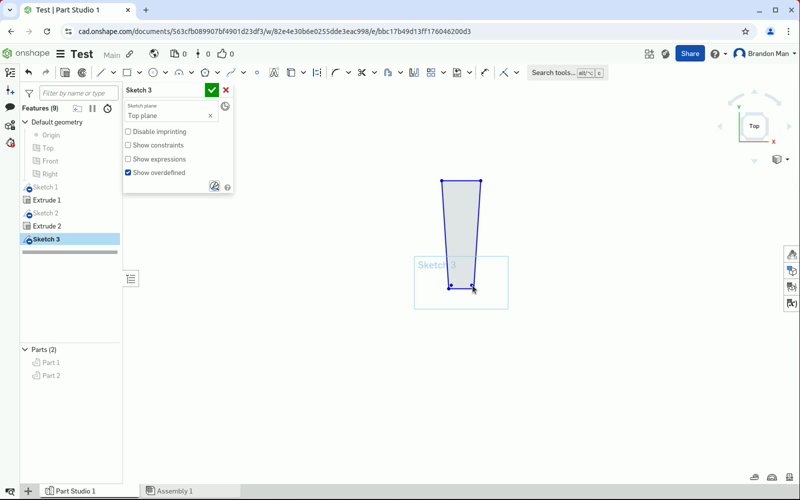
mouse_move(458, 219)
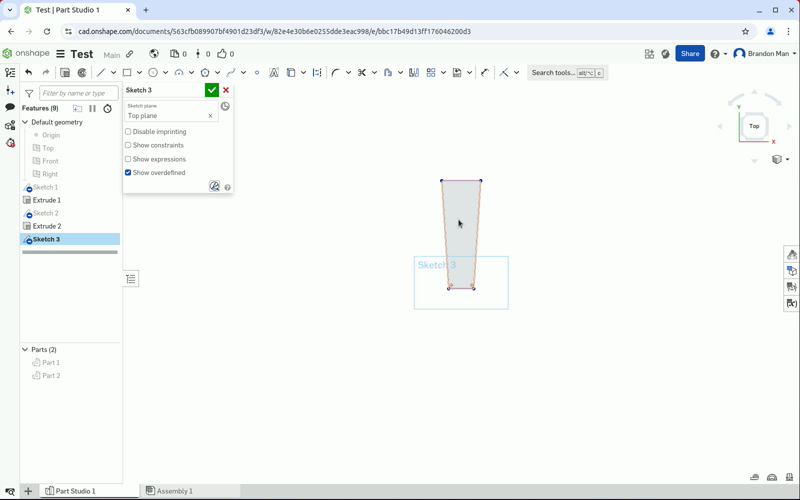
click(458, 219)
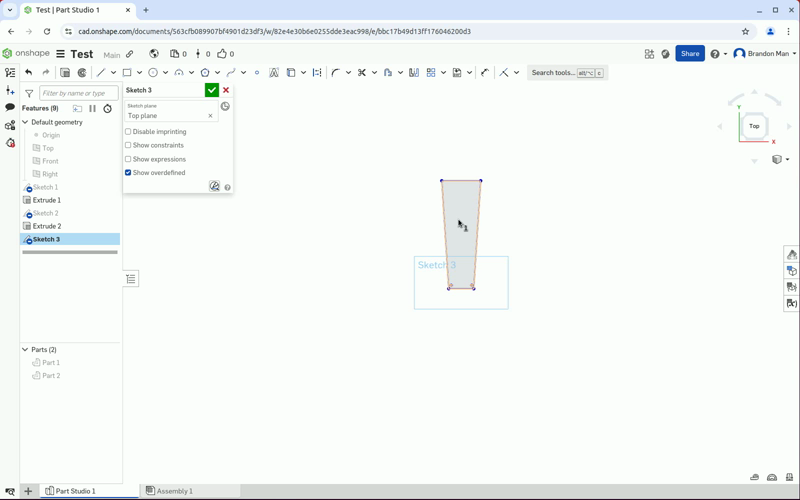
mouse_move(73, 352)
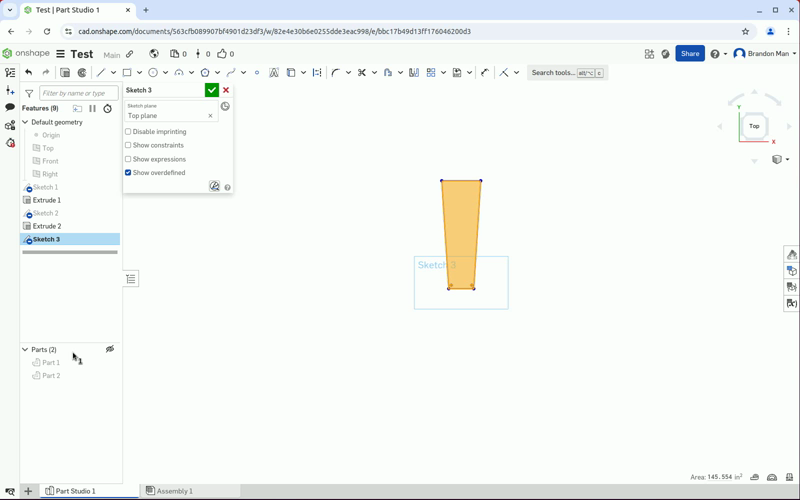
key(shift+y)
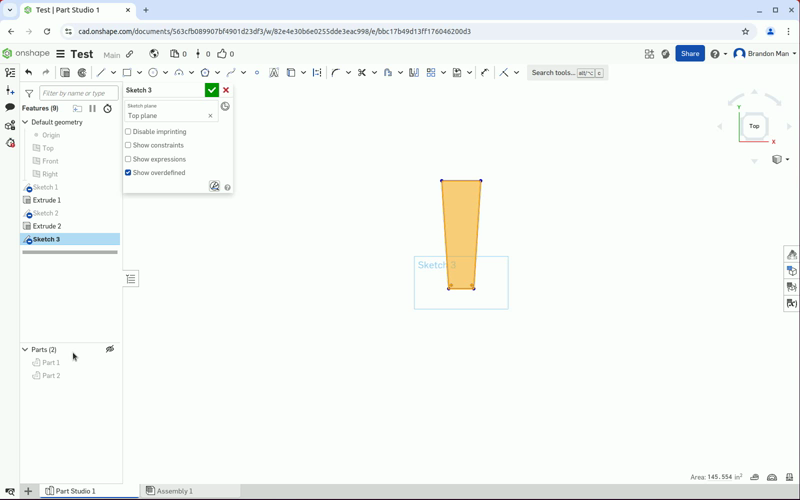
key(shift+e)
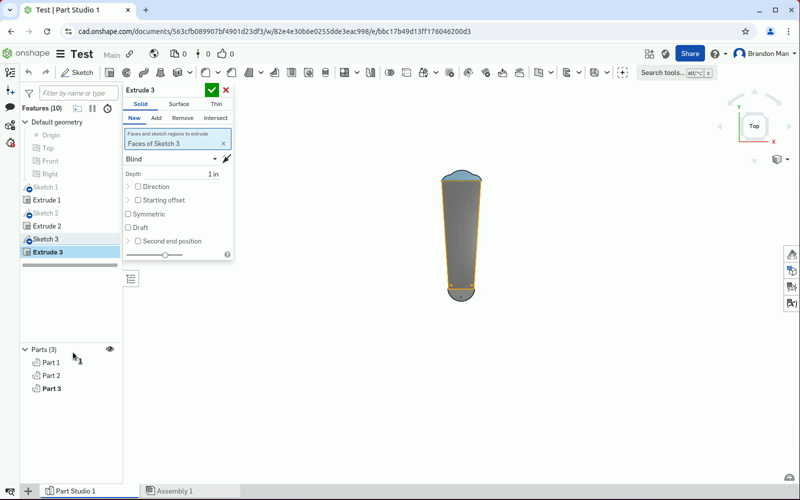
mouse_move(143, 106)
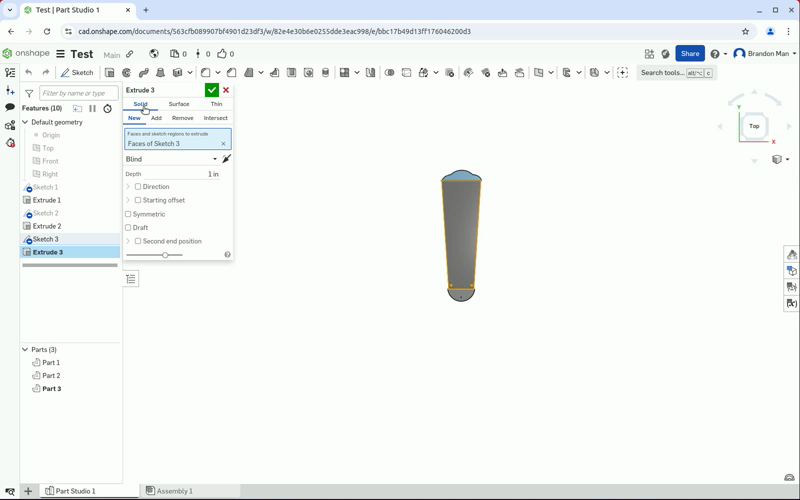
click(143, 106)
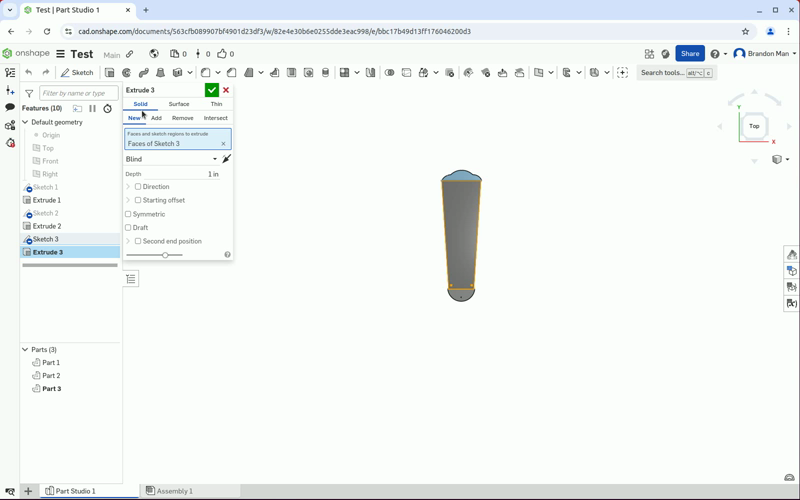
mouse_move(137, 120)
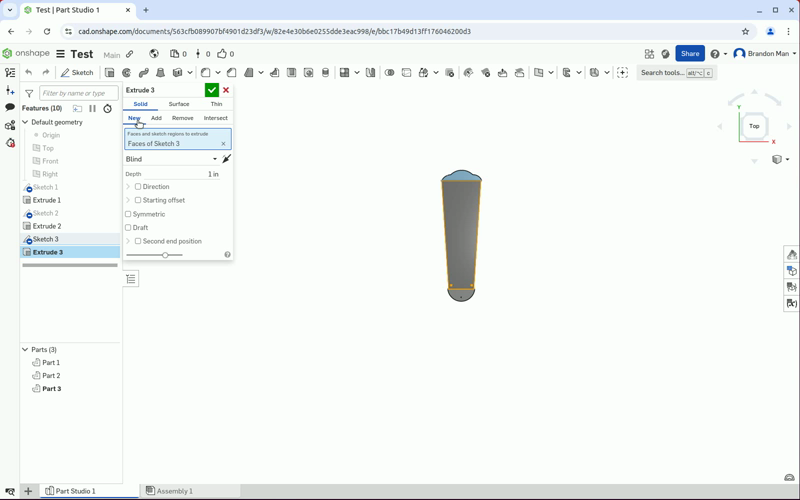
click(137, 120)
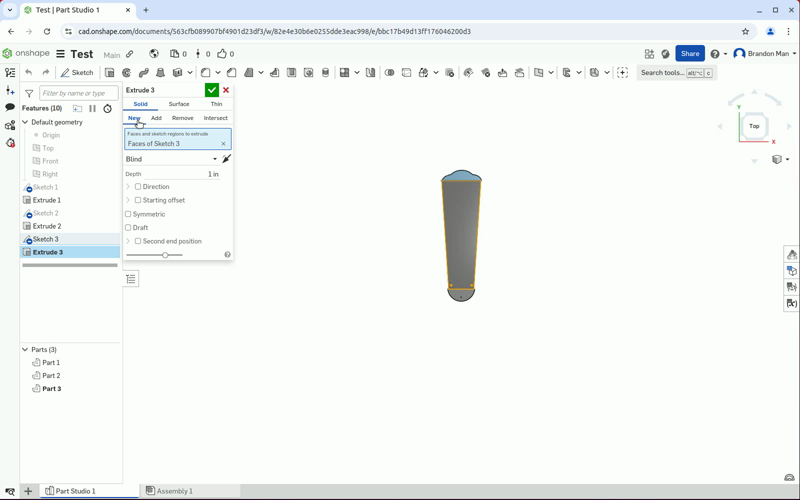
key(tab, 4)
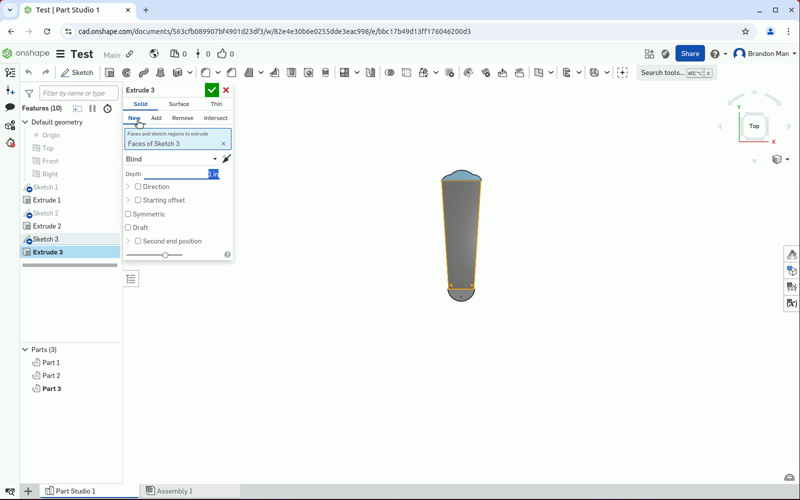
text(0.241)
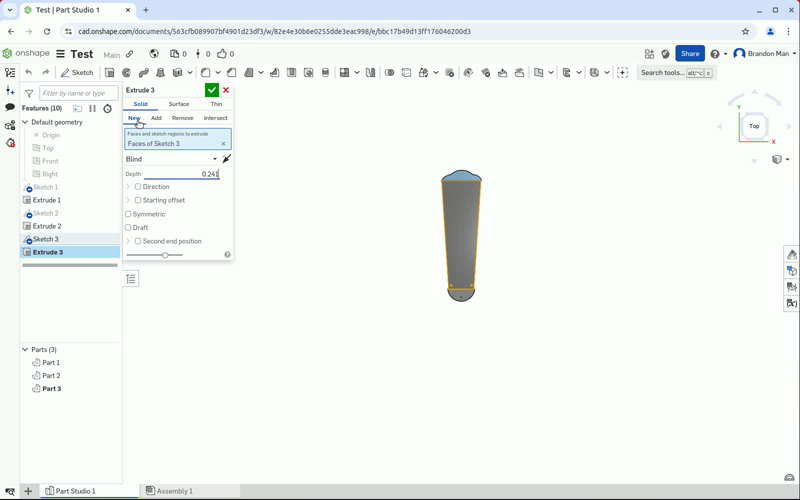
key(enter)
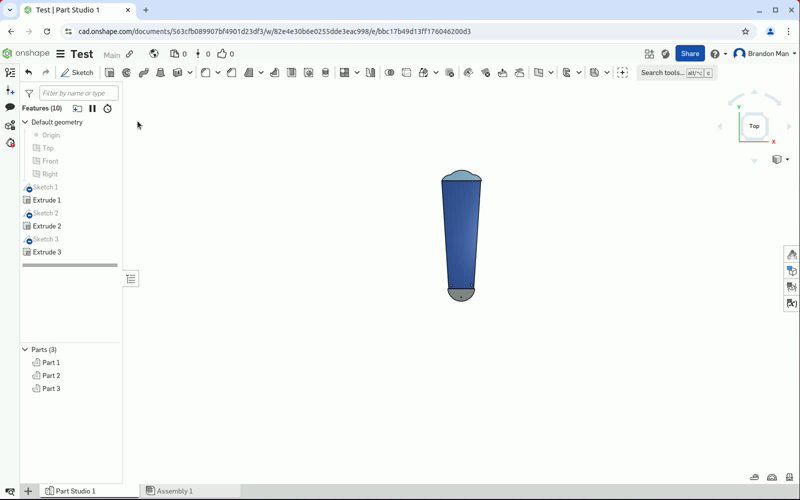
key(shift+h)
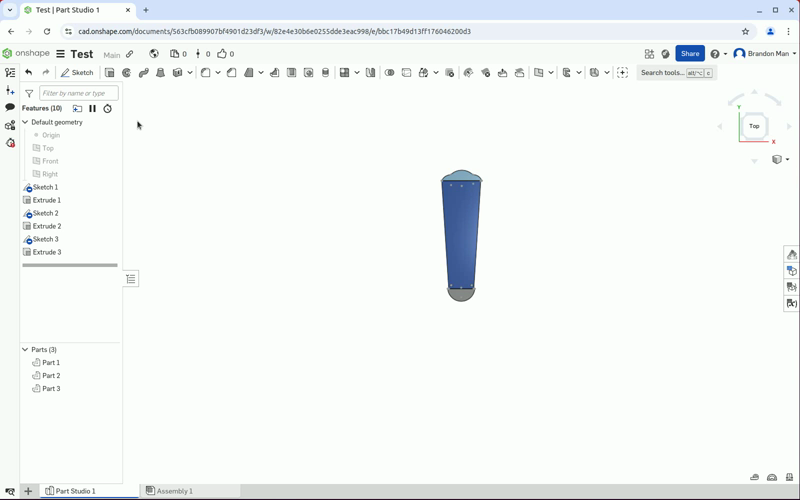
key(shift+h)
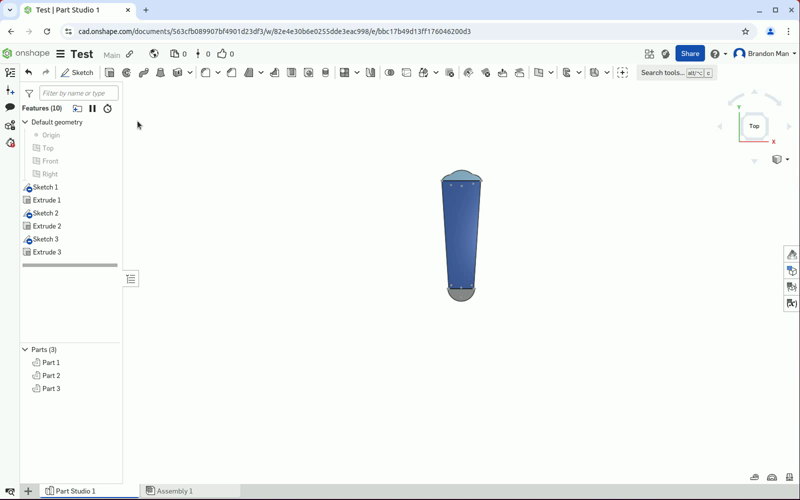
key(shift+7)
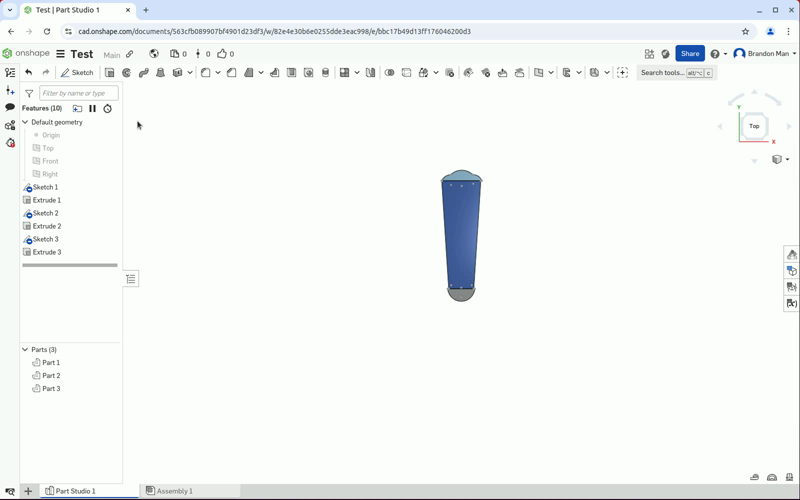
key(up, 3)
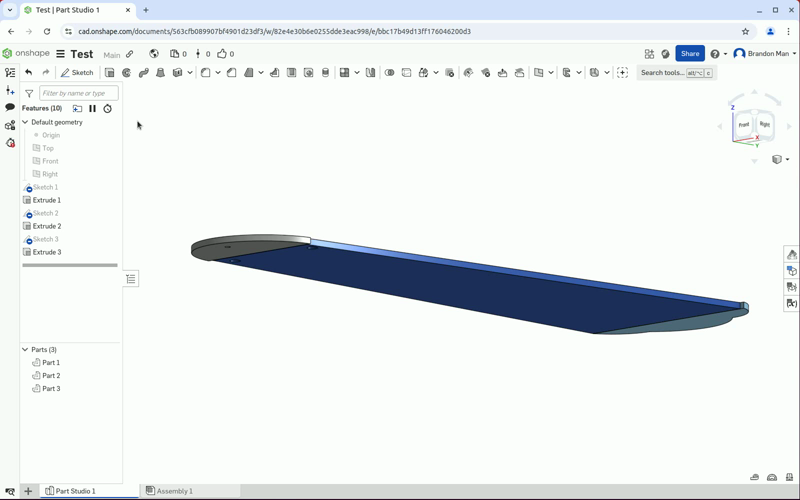
key(left, 3)
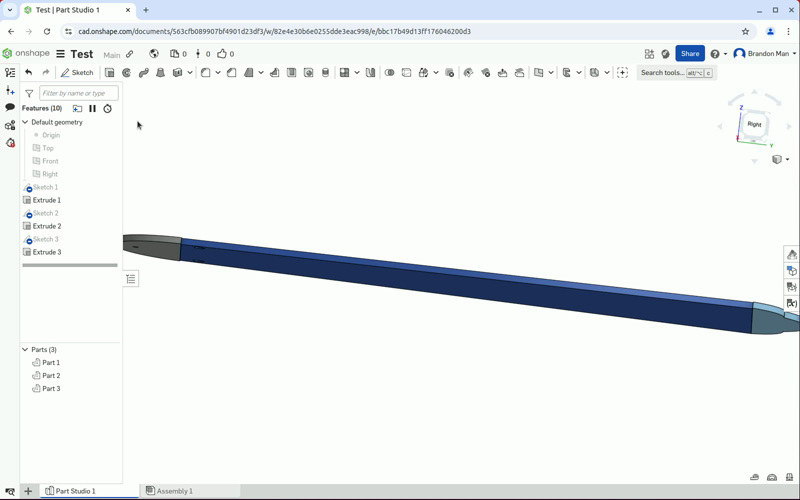
key(right, 3)
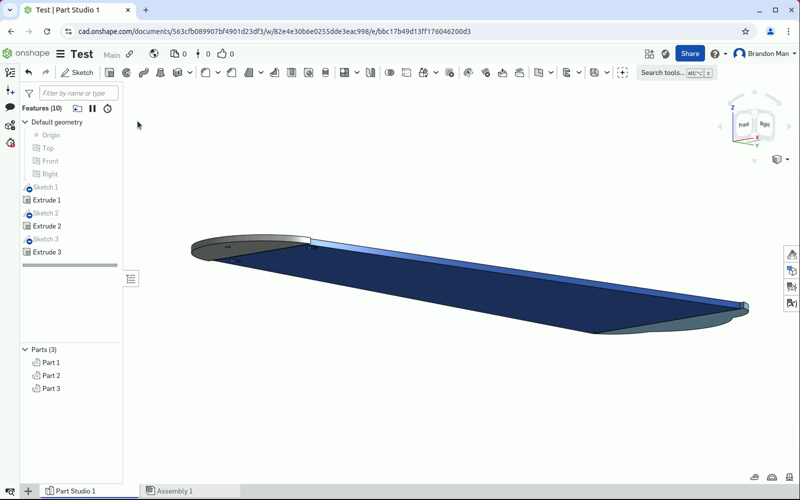
key(down, 3)
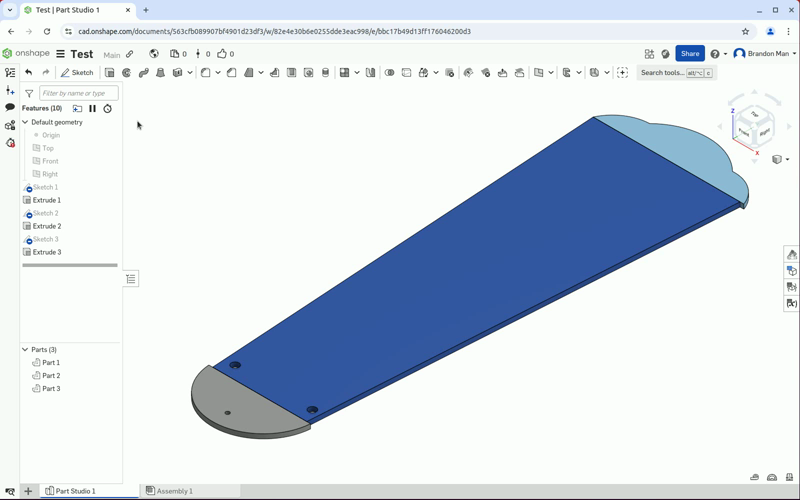
mouse_move(73, 189)
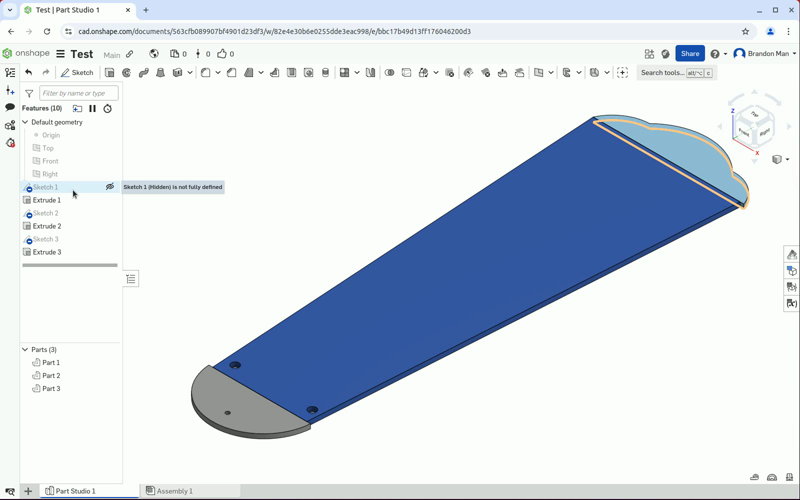
click(73, 189)